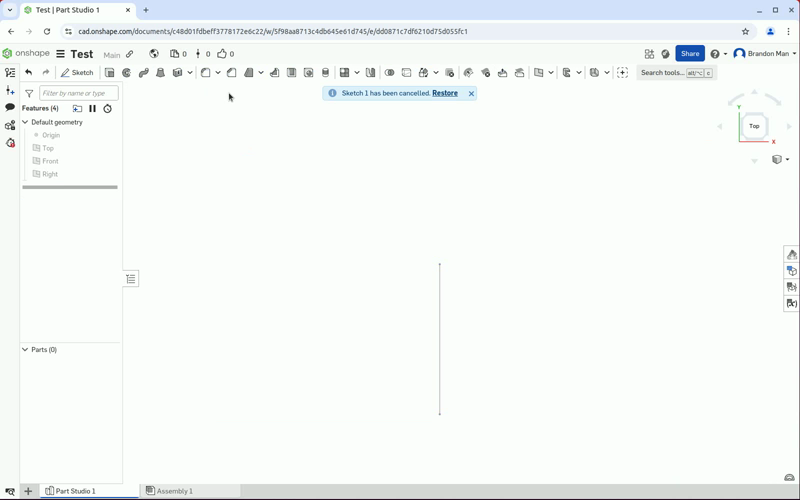
key(shift+h)
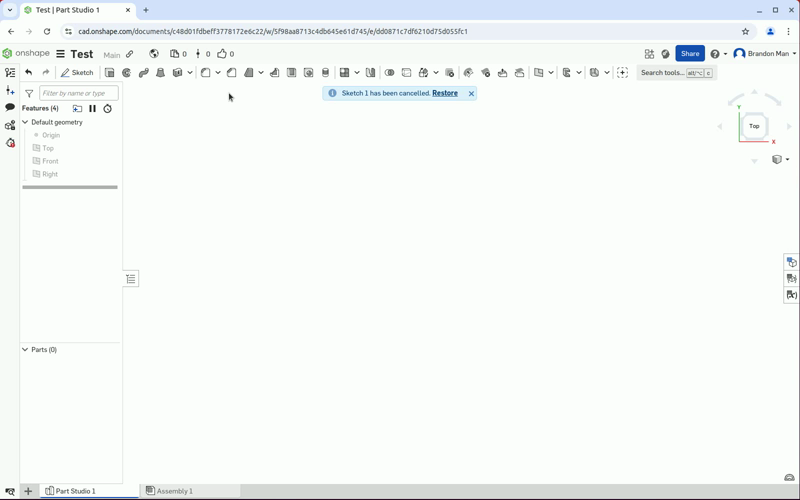
key(shift+s)
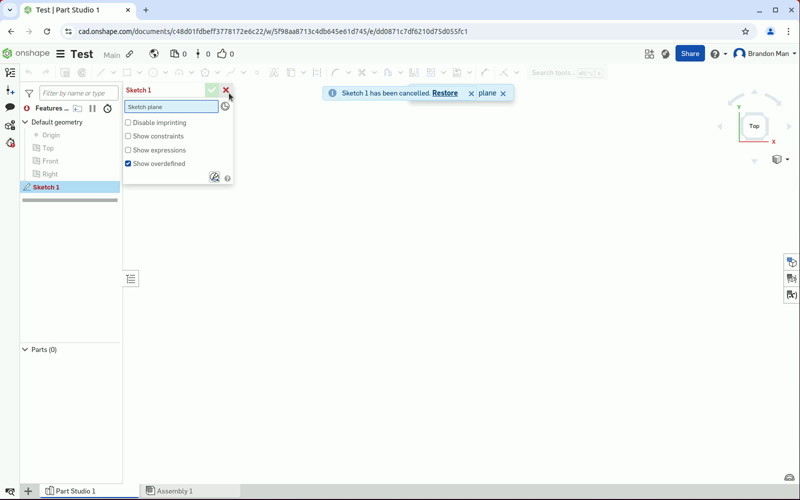
mouse_move(73, 150)
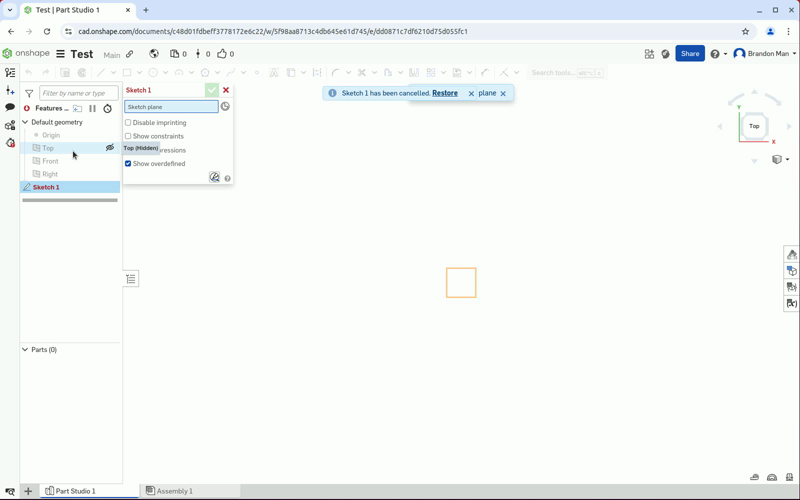
click(73, 150)
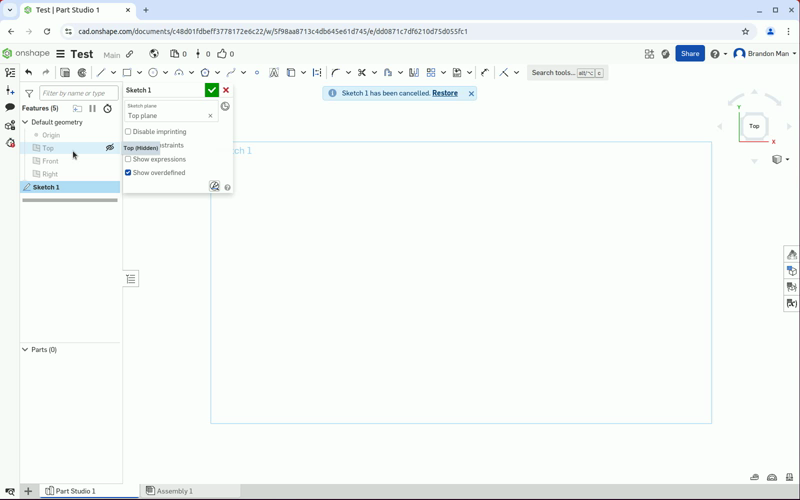
mouse_move(73, 352)
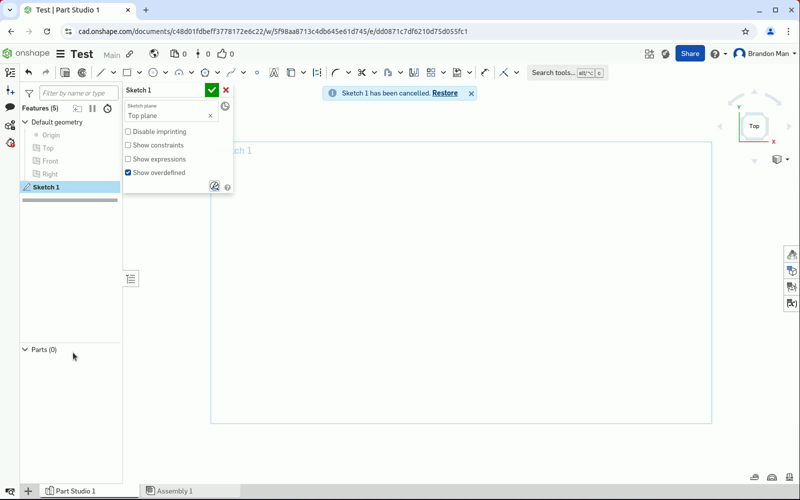
key(y)
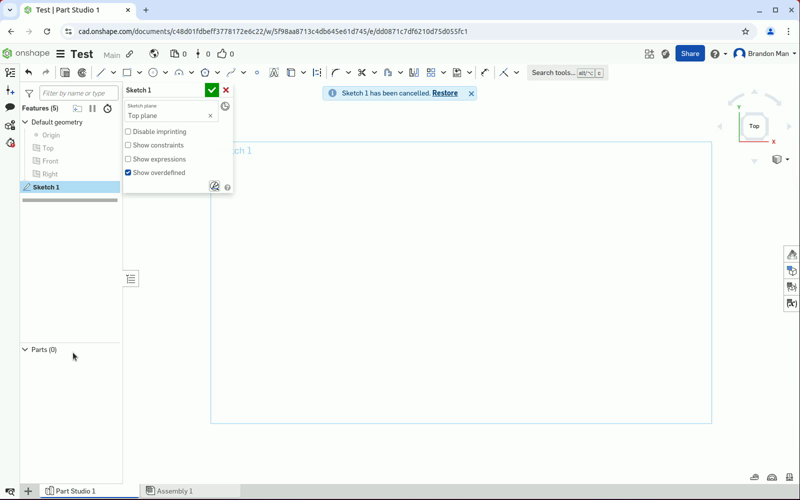
key(l)
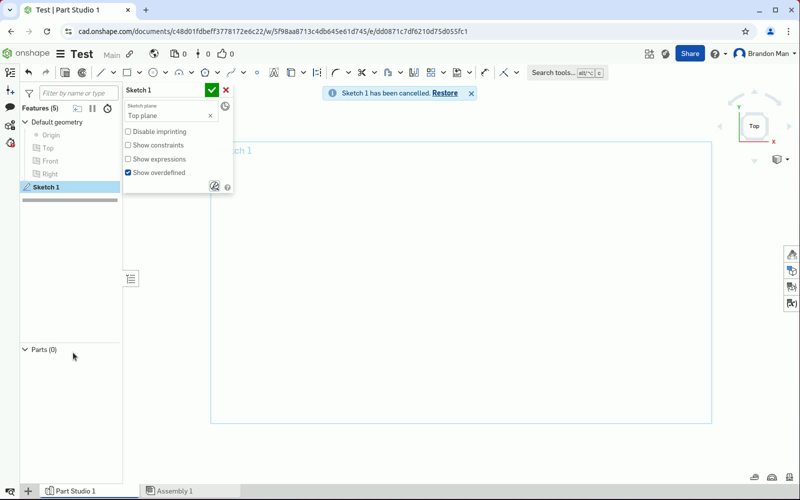
key_down(shift)
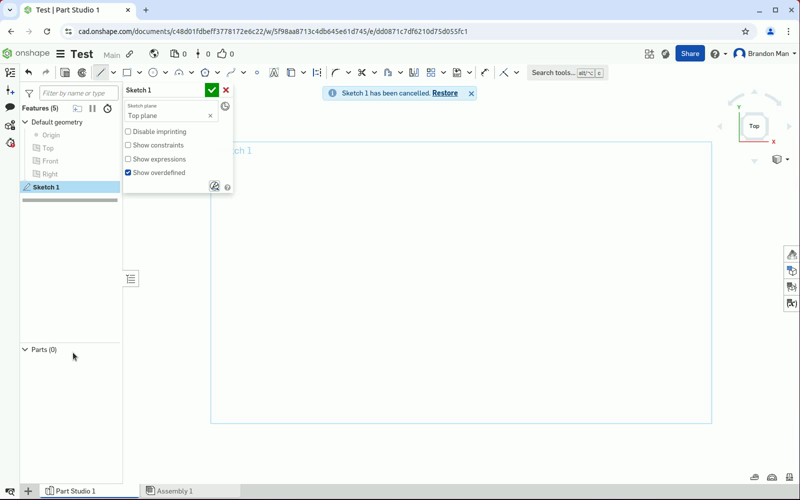
mouse_move(385, 282)
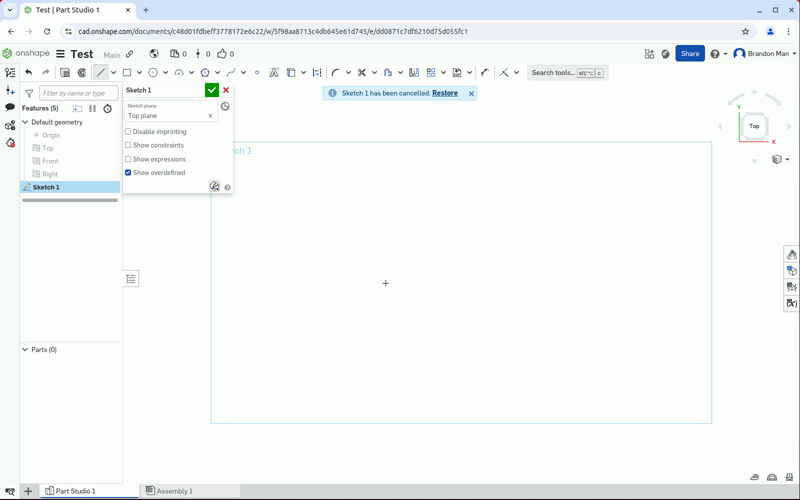
click(385, 282)
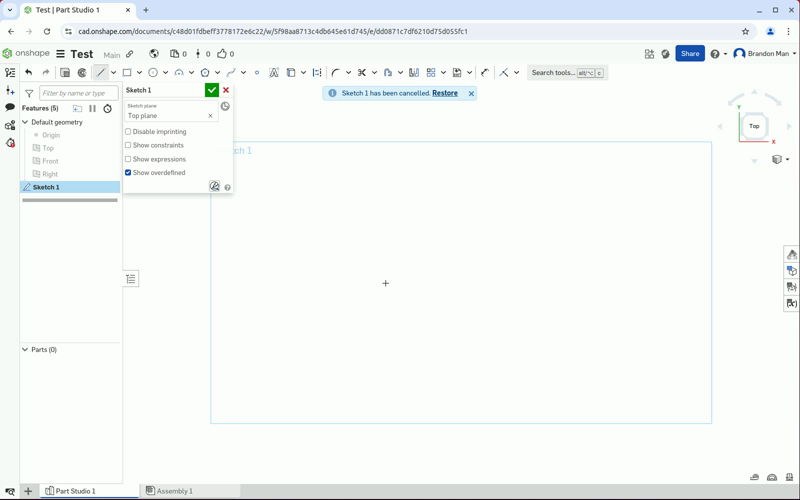
key_up(shift)
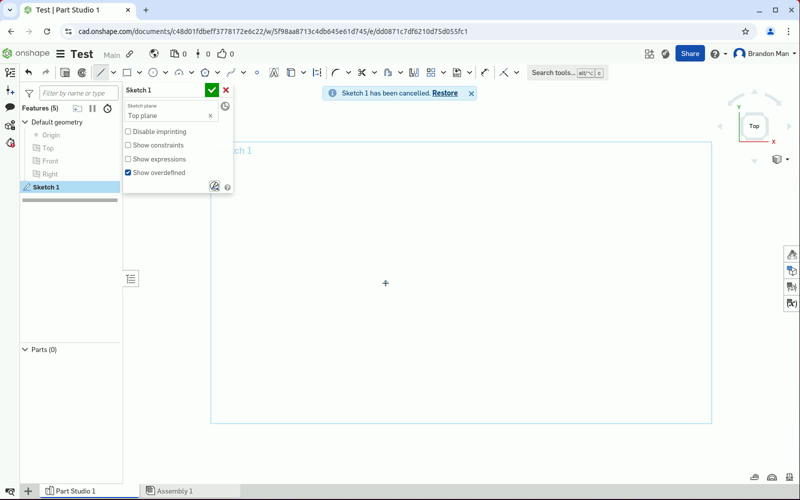
key_down(shift)
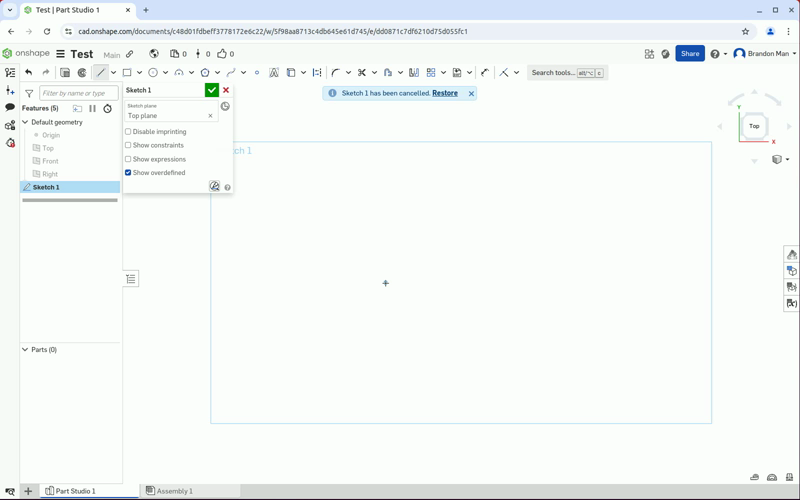
mouse_move(461, 282)
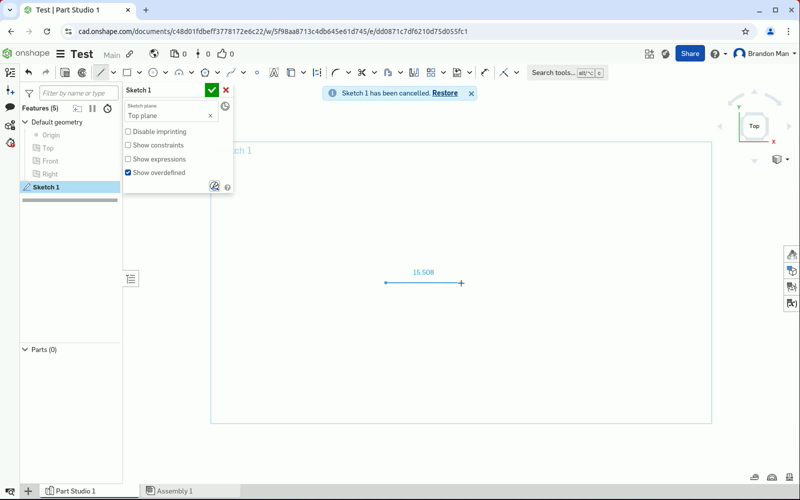
click(461, 282)
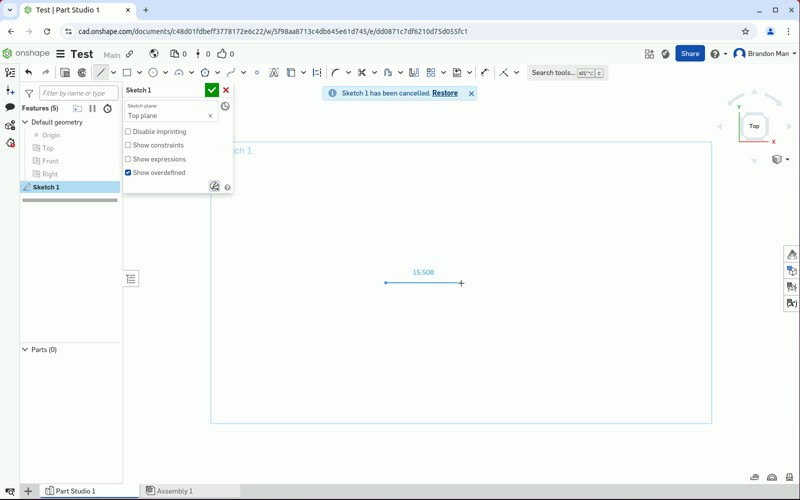
key_up(shift)
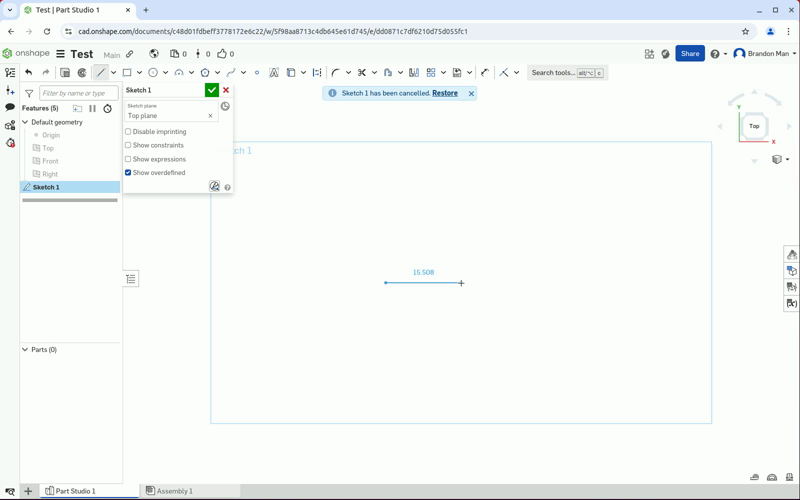
key_down(shift)
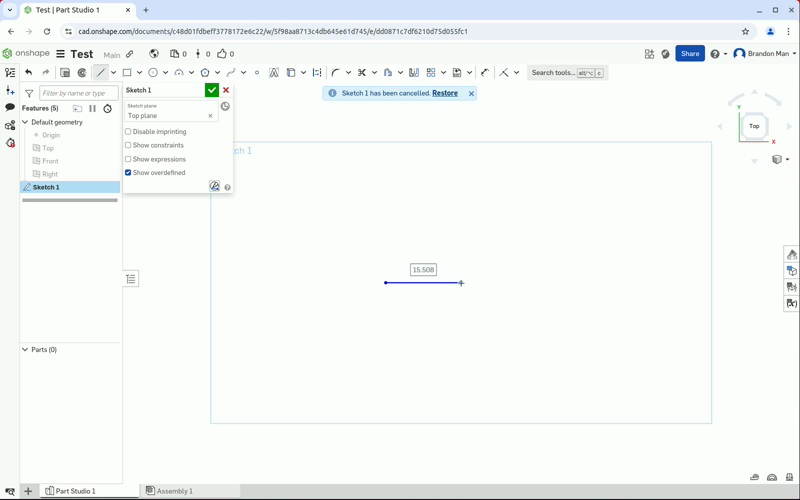
mouse_move(491, 282)
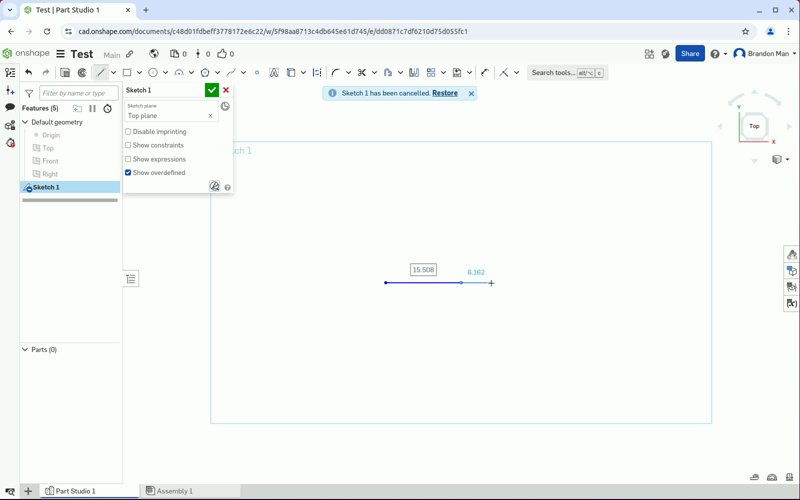
mouse_move(461, 244)
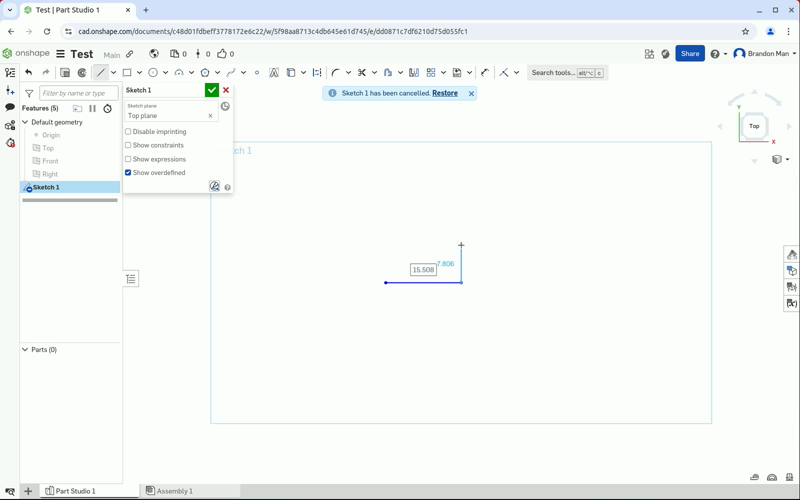
click(461, 244)
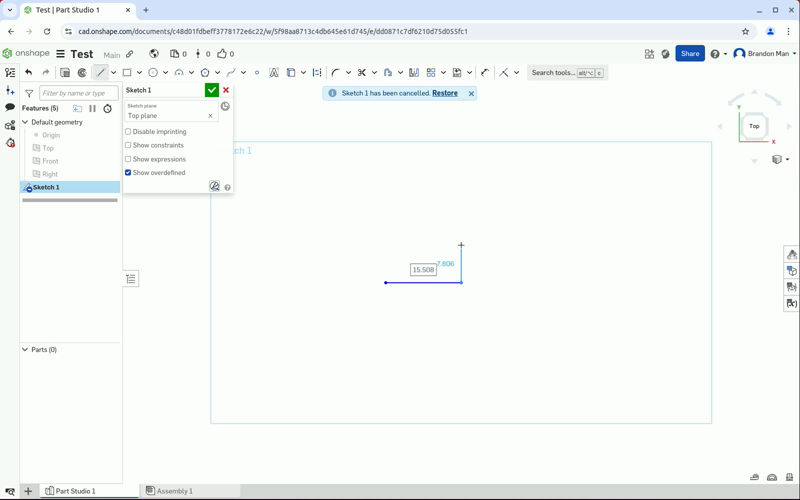
key_up(shift)
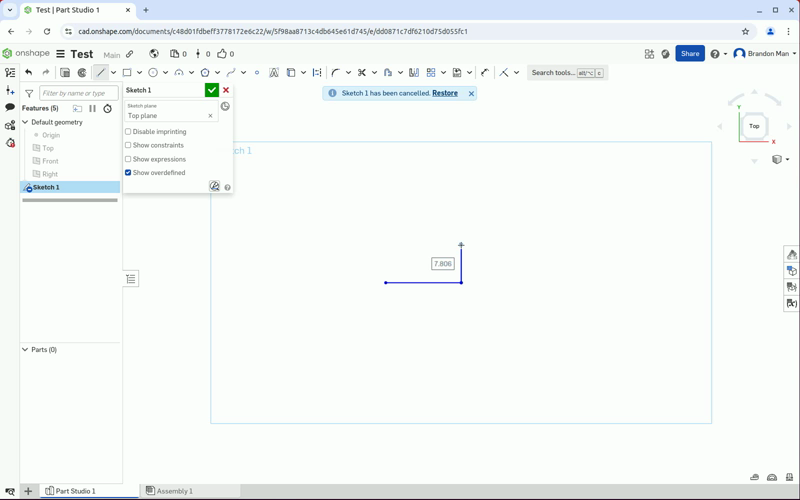
key_down(shift)
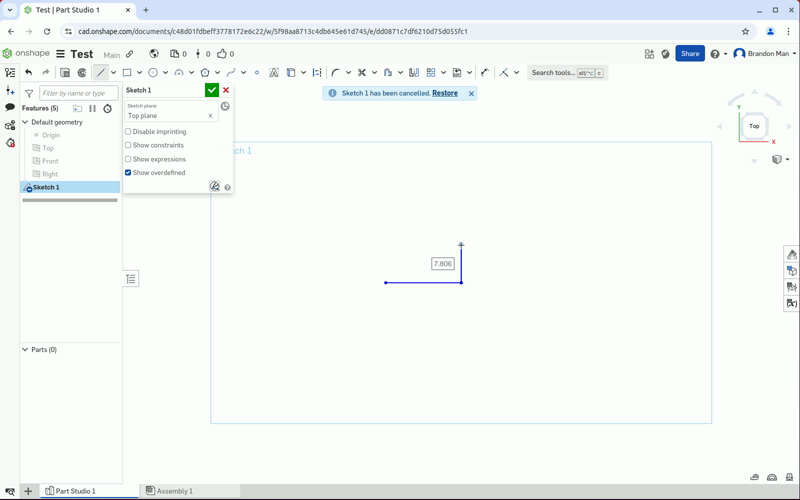
mouse_move(385, 244)
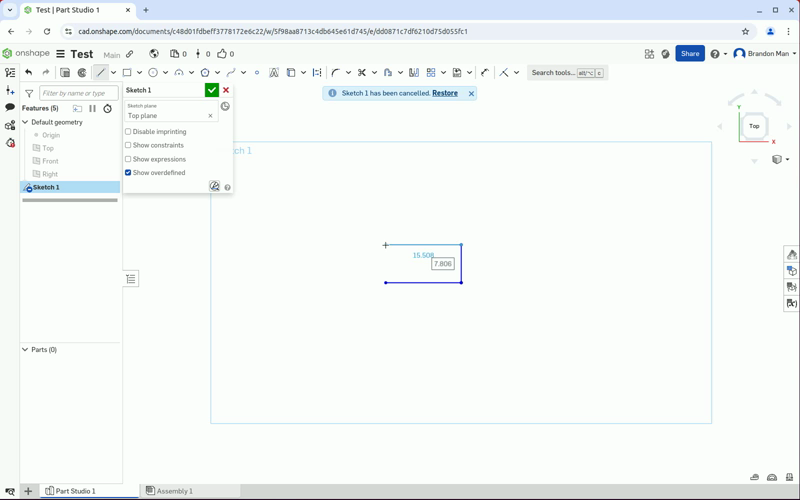
click(385, 244)
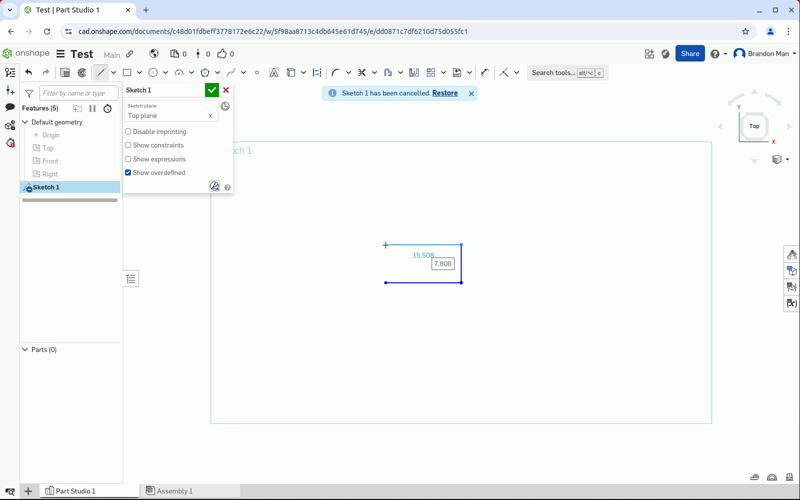
key_up(shift)
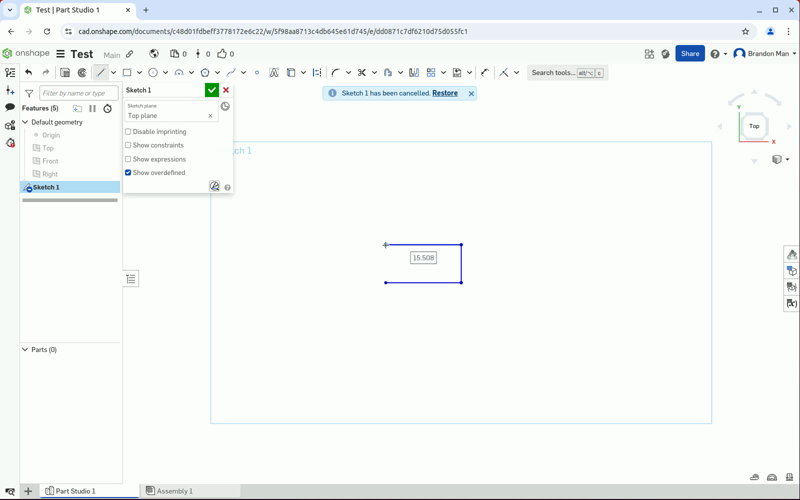
mouse_move(415, 244)
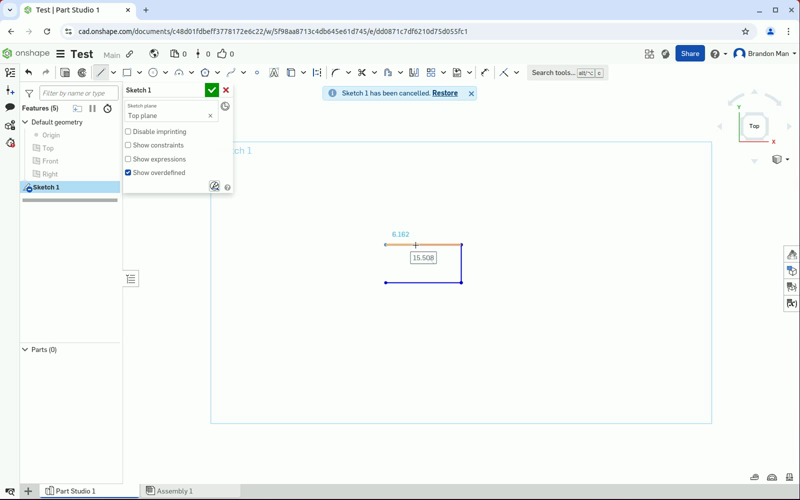
key_down(shift)
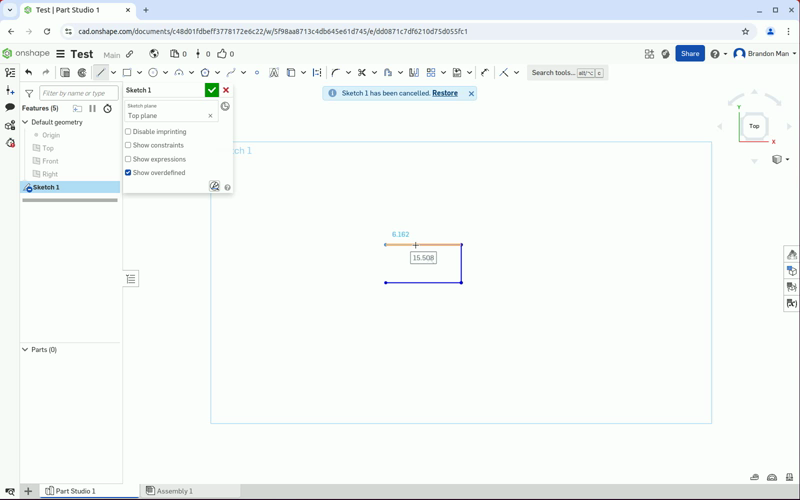
mouse_move(385, 282)
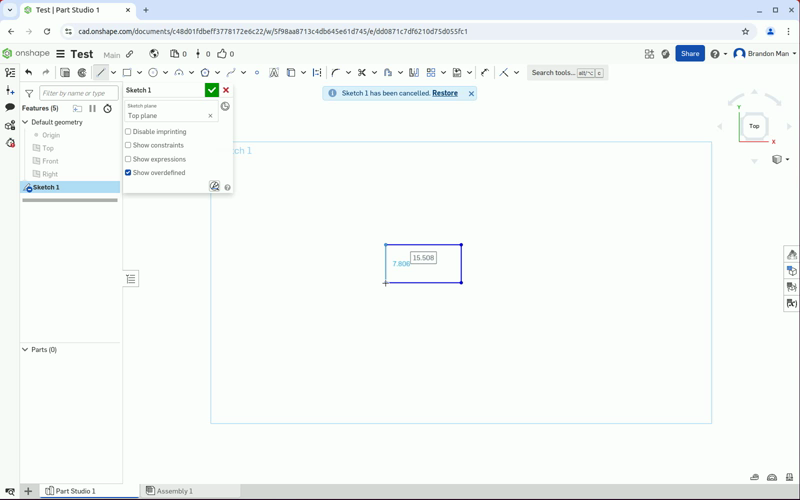
key_up(shift)
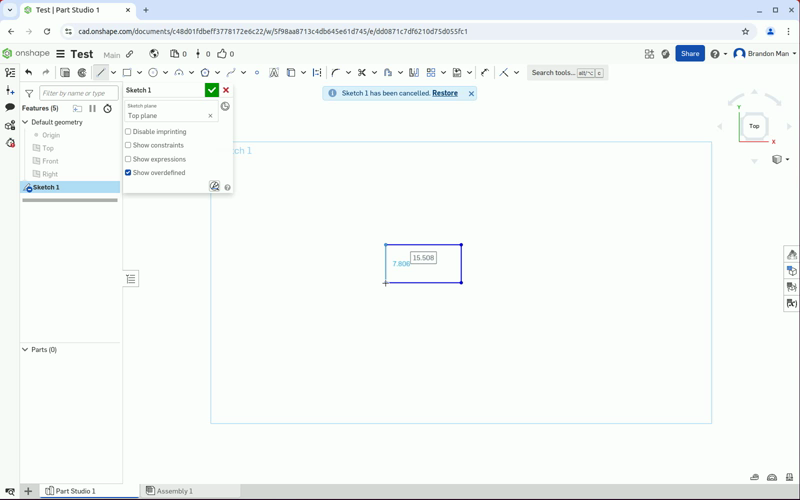
click(385, 282)
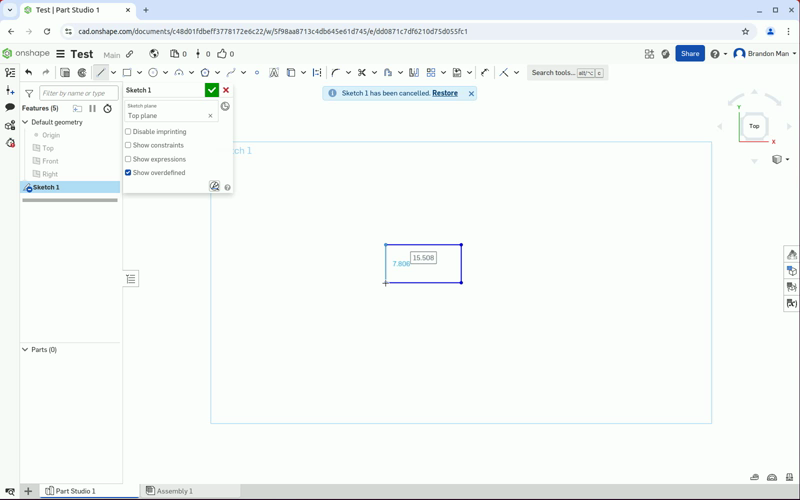
key(esc)
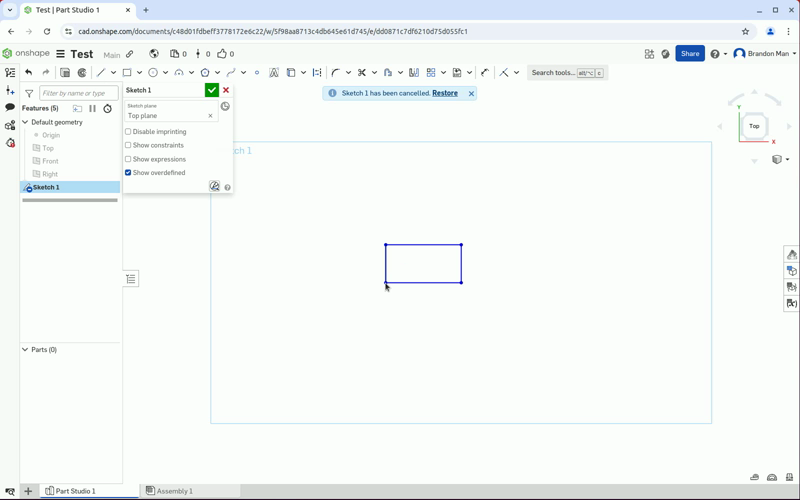
mouse_move(429, 252)
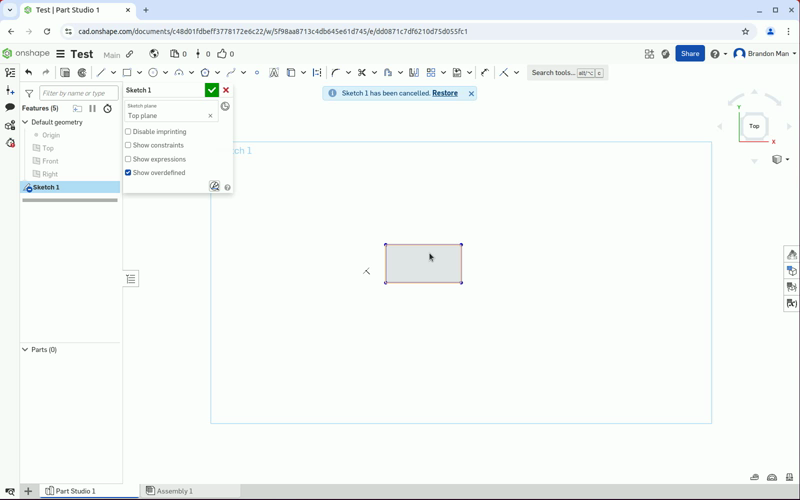
click(429, 252)
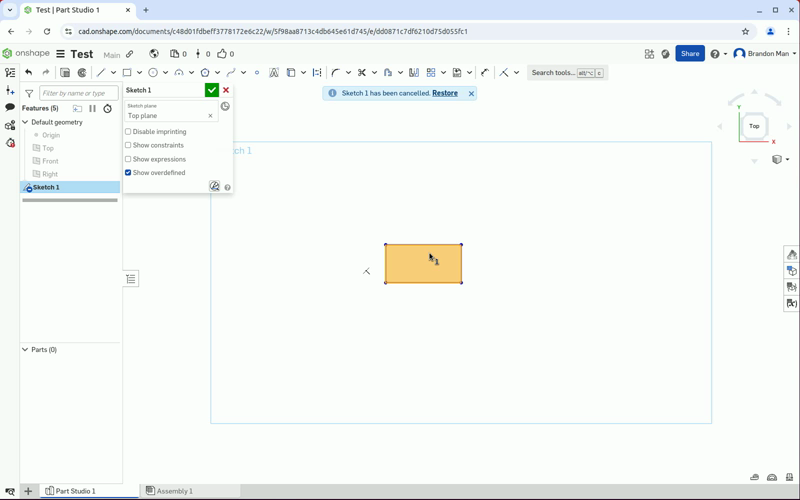
mouse_move(73, 352)
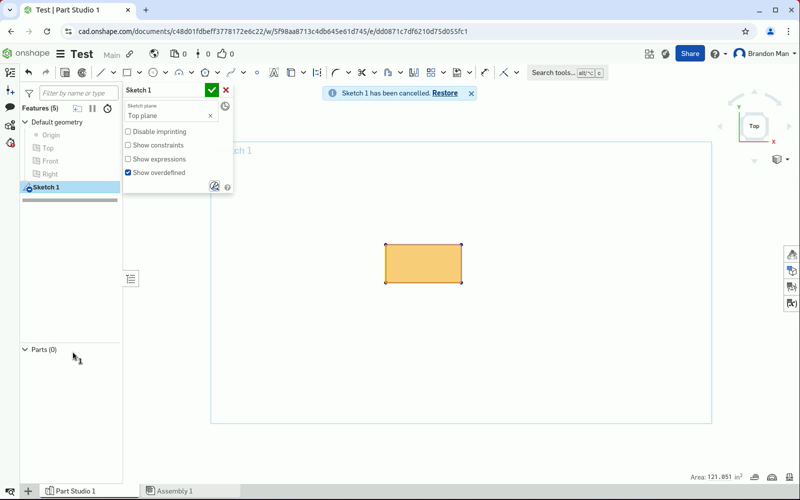
key(shift+y)
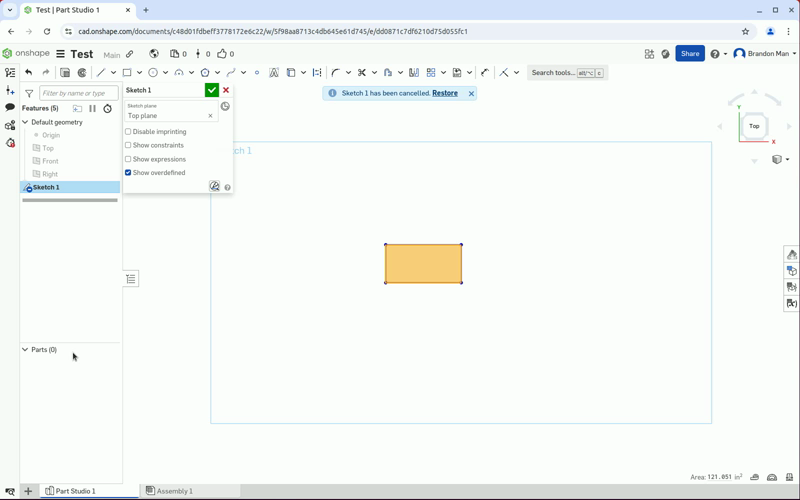
key(shift+e)
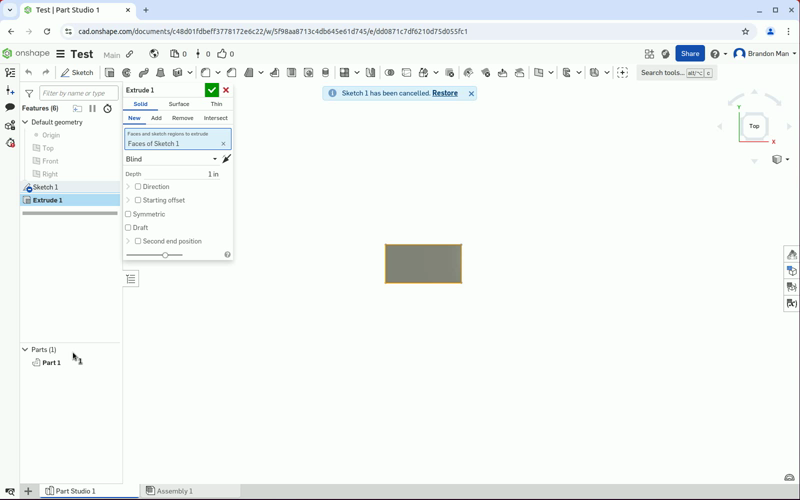
mouse_move(143, 106)
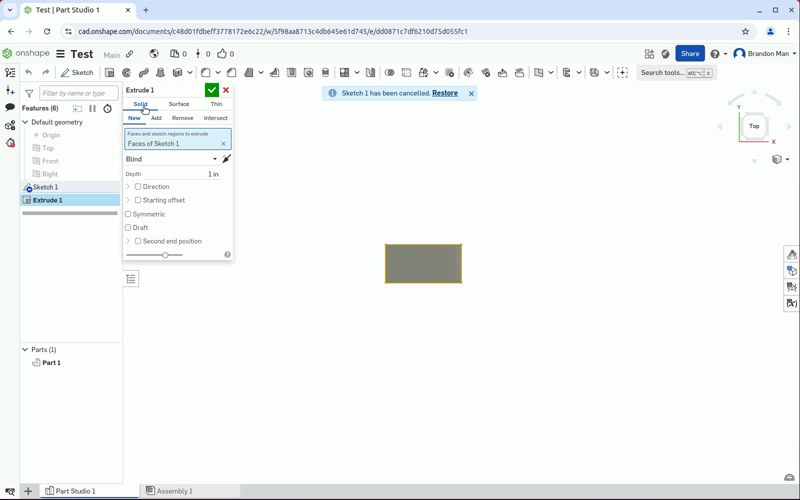
click(143, 106)
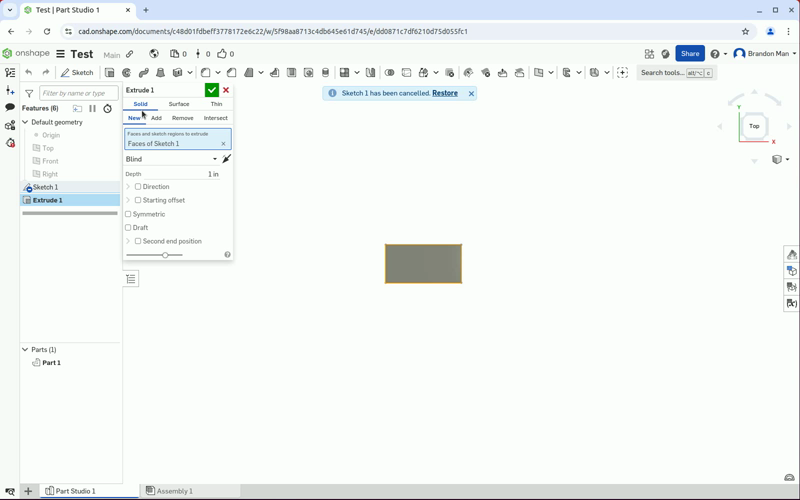
mouse_move(137, 120)
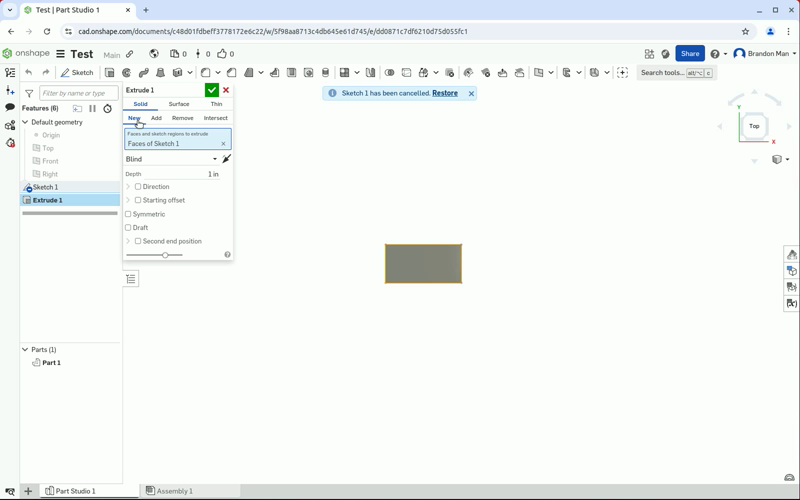
click(137, 120)
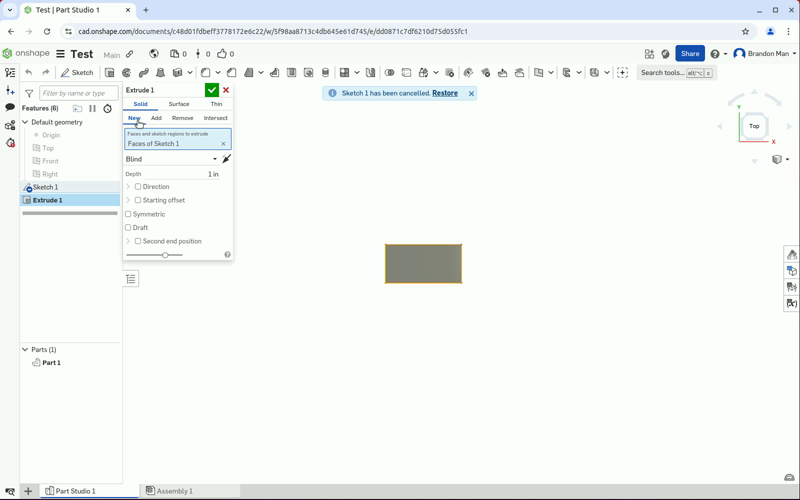
key(tab, 4)
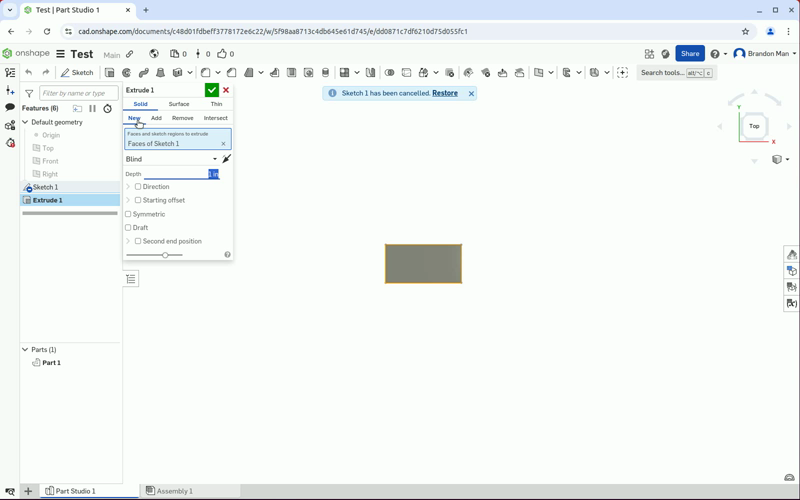
text(1.926)
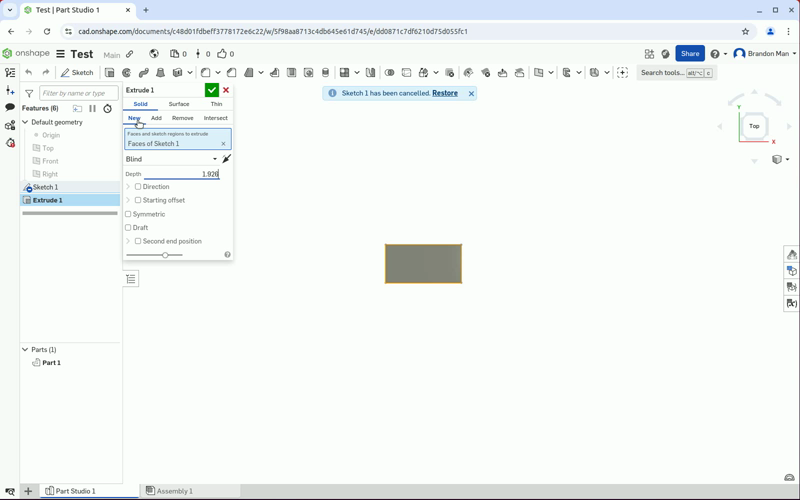
key(enter)
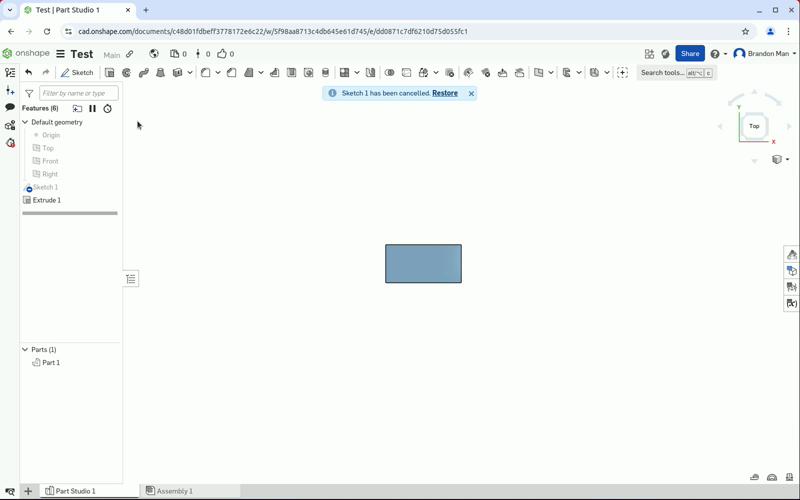
key(shift+h)
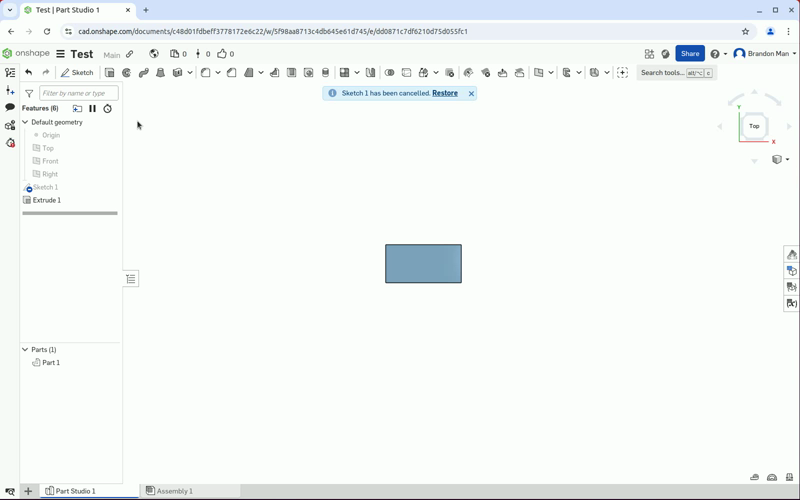
key(shift+h)
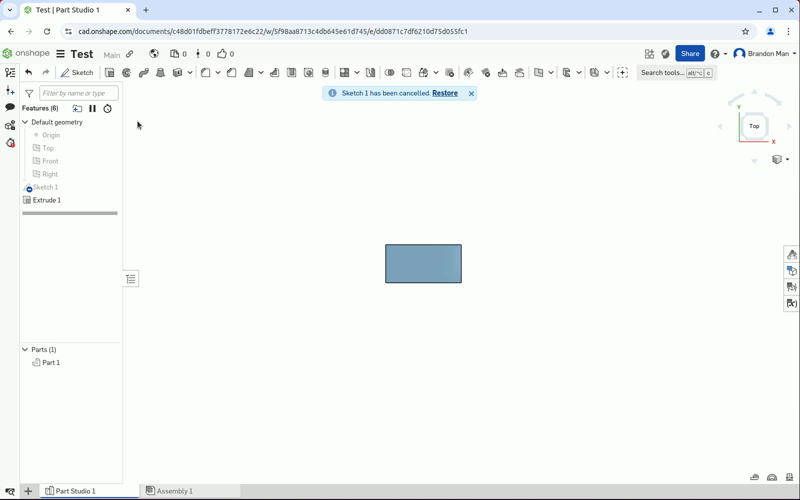
mouse_move(73, 189)
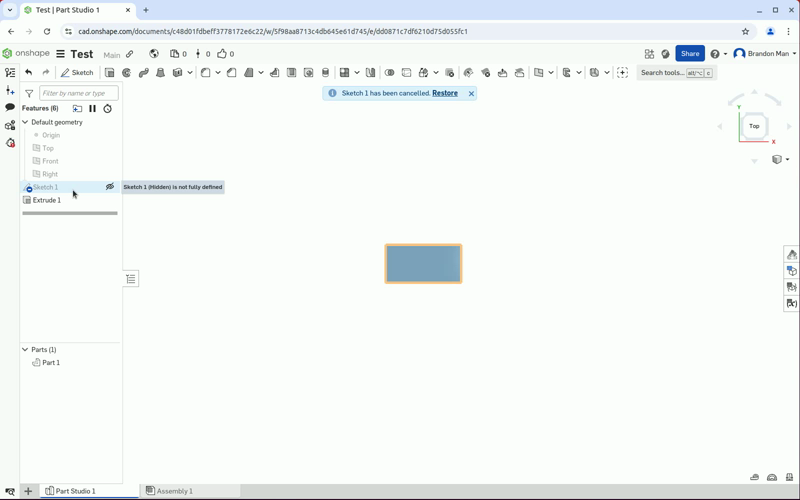
click(73, 189)
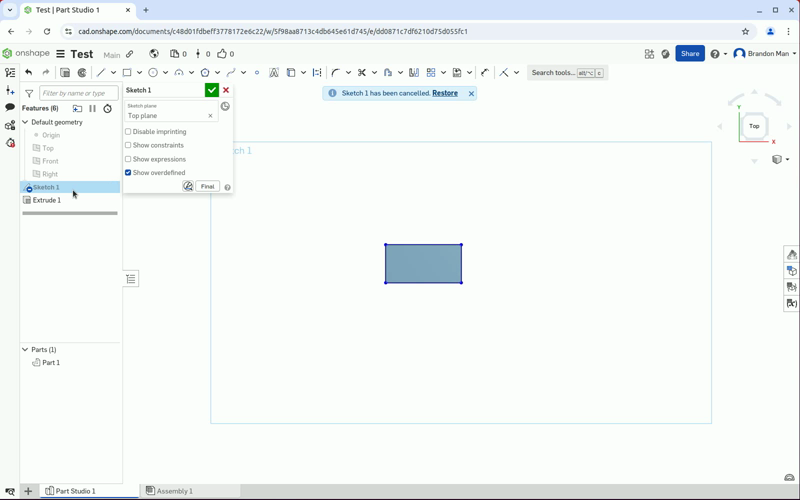
mouse_move(229, 92)
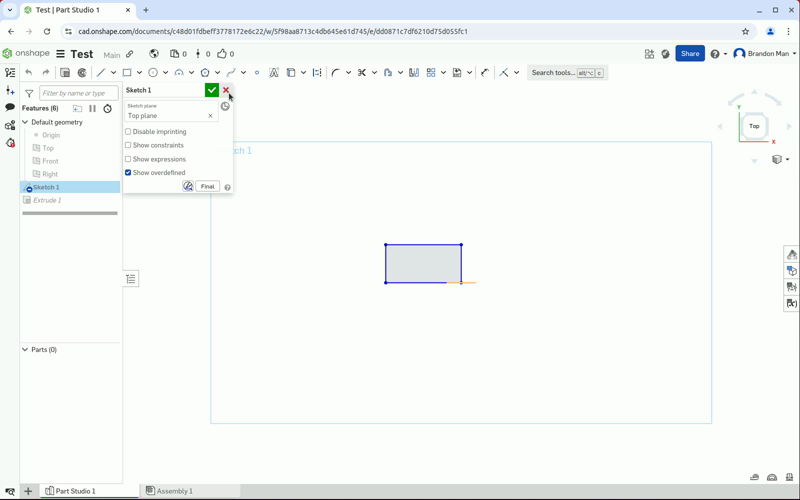
click(229, 92)
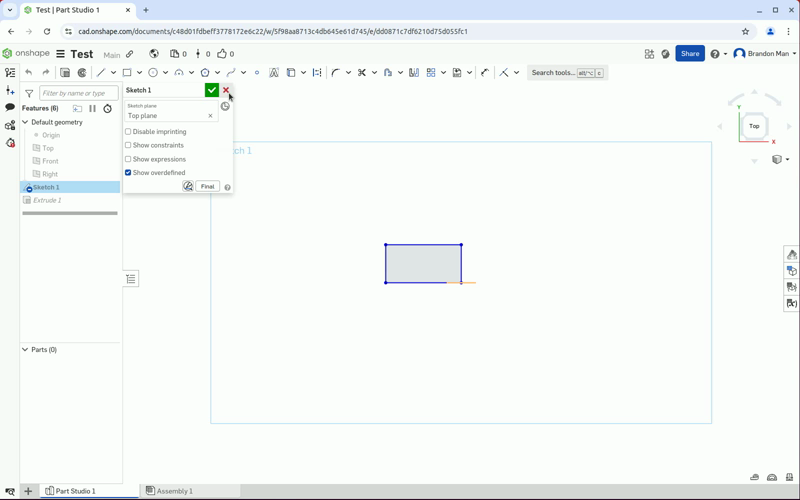
key(shift+s)
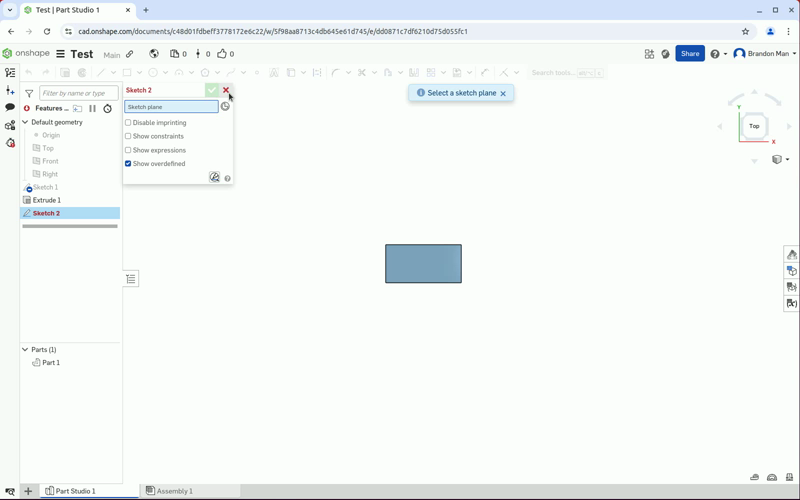
mouse_move(73, 150)
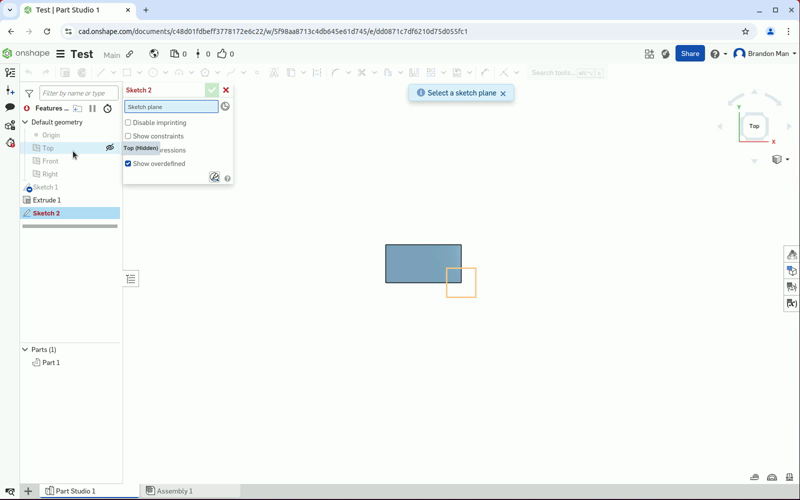
click(73, 150)
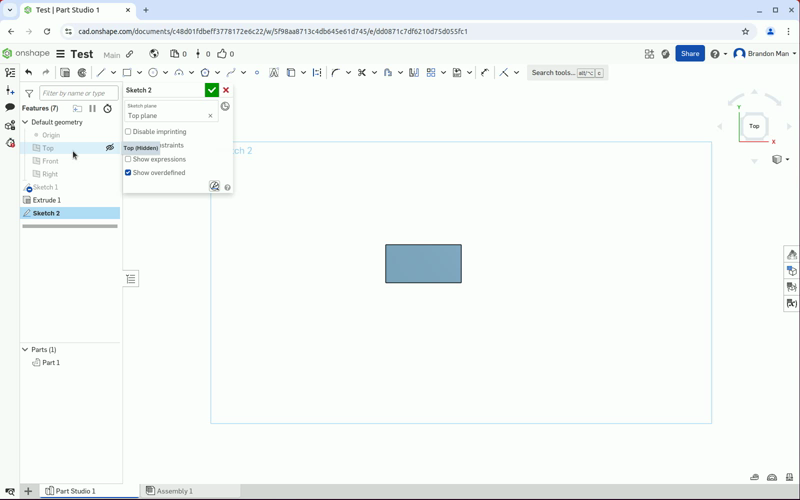
mouse_move(73, 352)
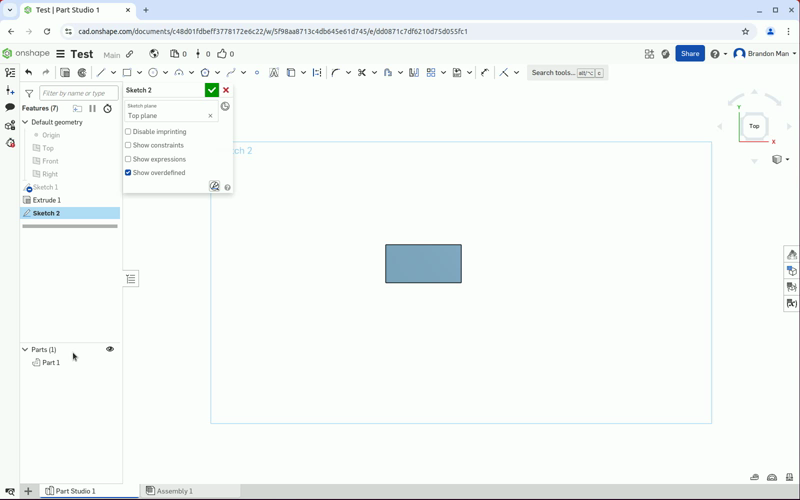
key(y)
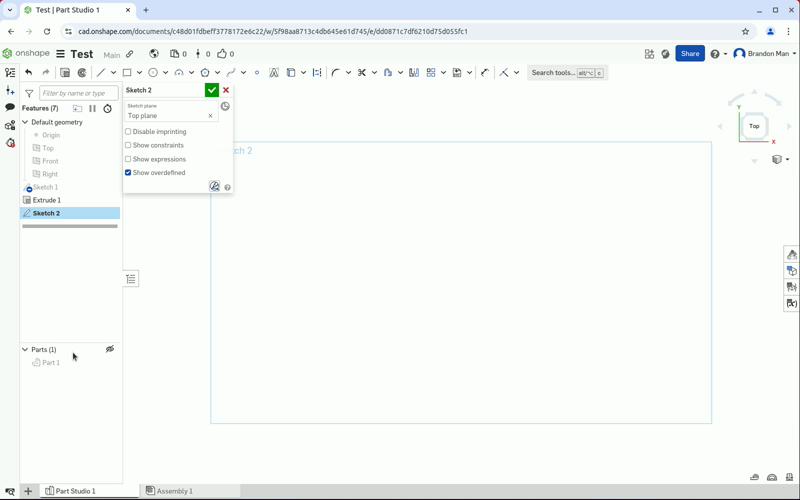
key(l)
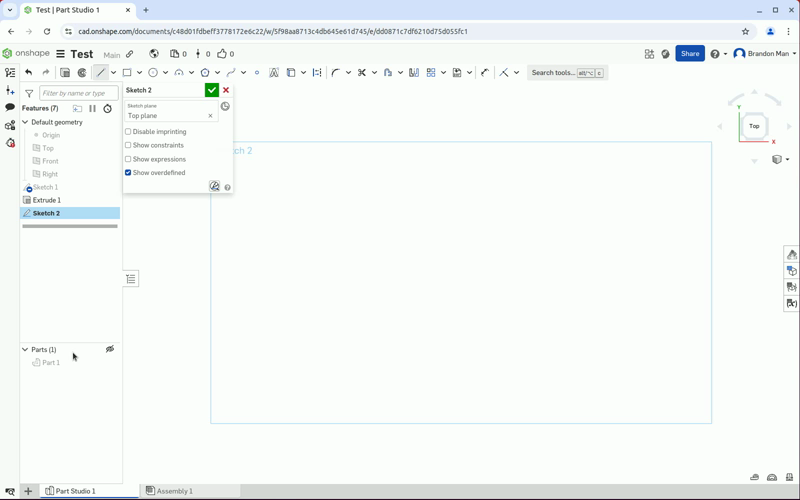
key_down(shift)
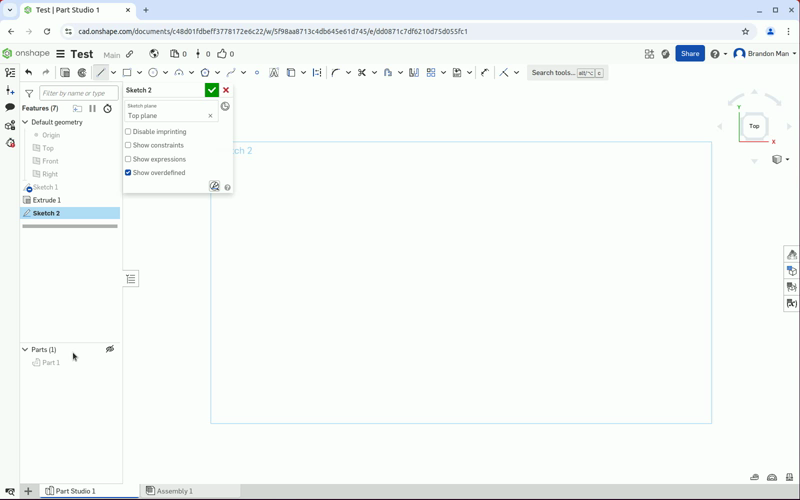
mouse_move(460, 320)
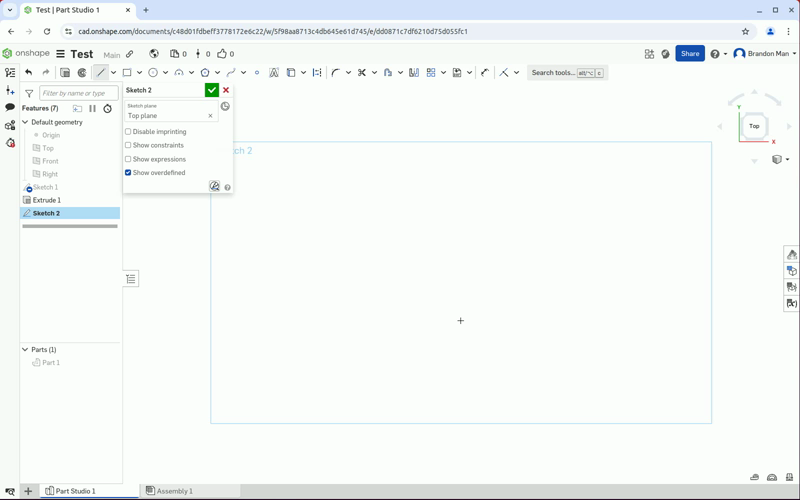
click(460, 320)
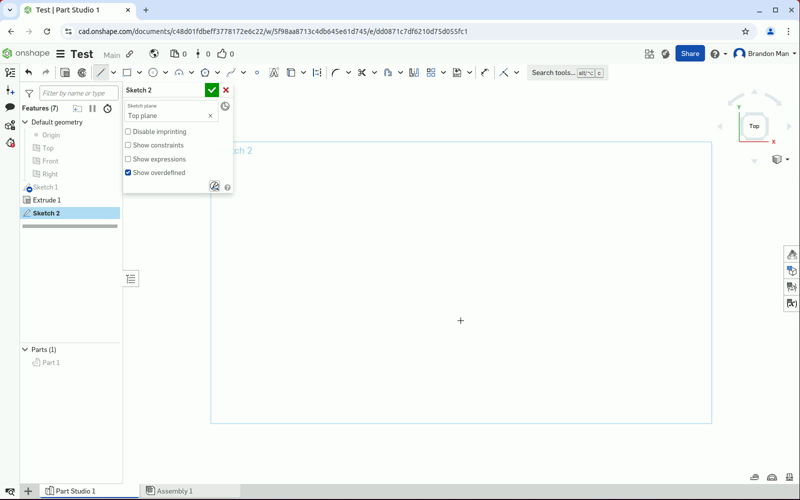
key_up(shift)
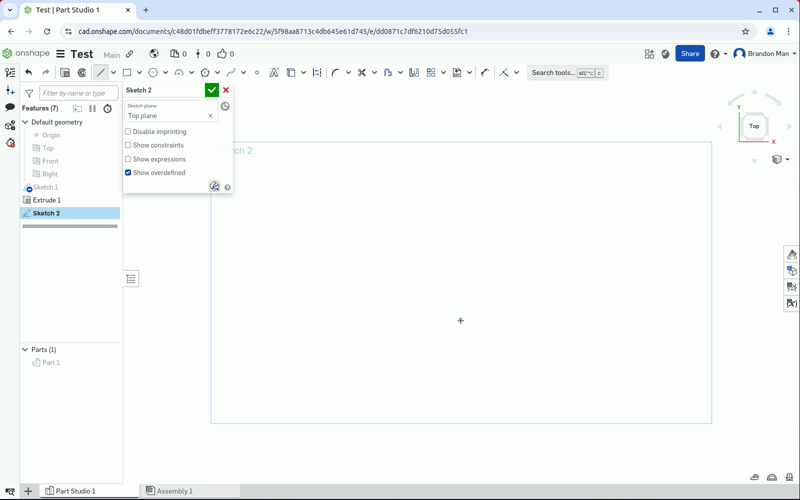
key_down(shift)
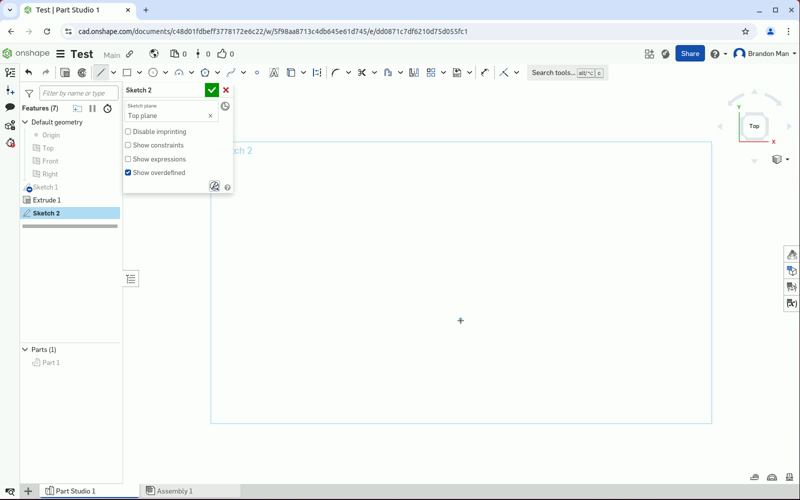
mouse_move(536, 320)
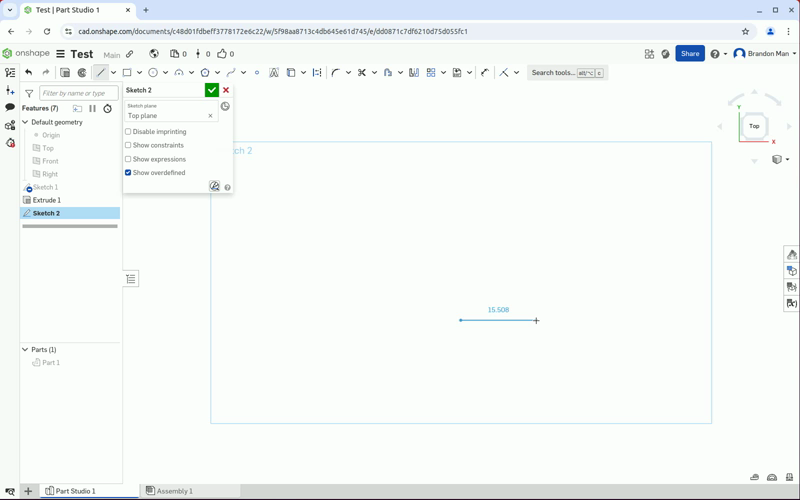
click(536, 320)
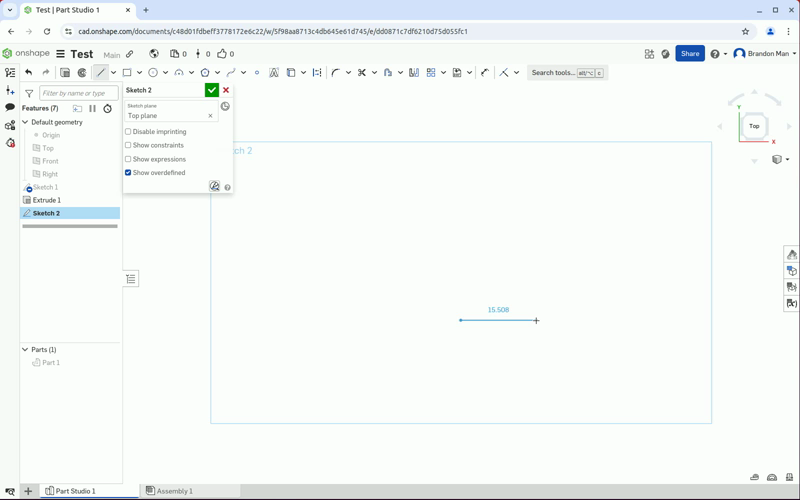
key_up(shift)
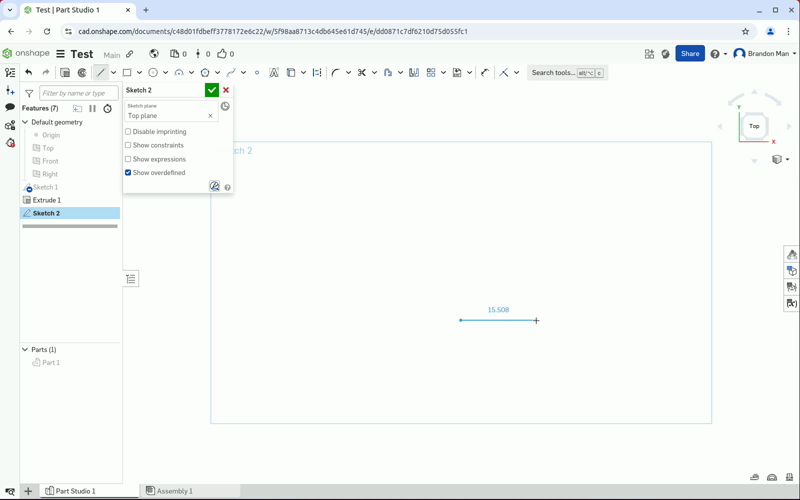
key_down(shift)
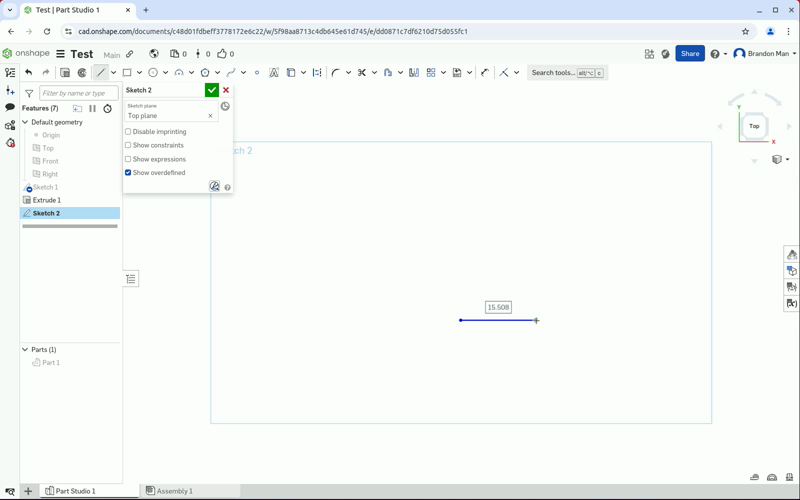
mouse_move(566, 320)
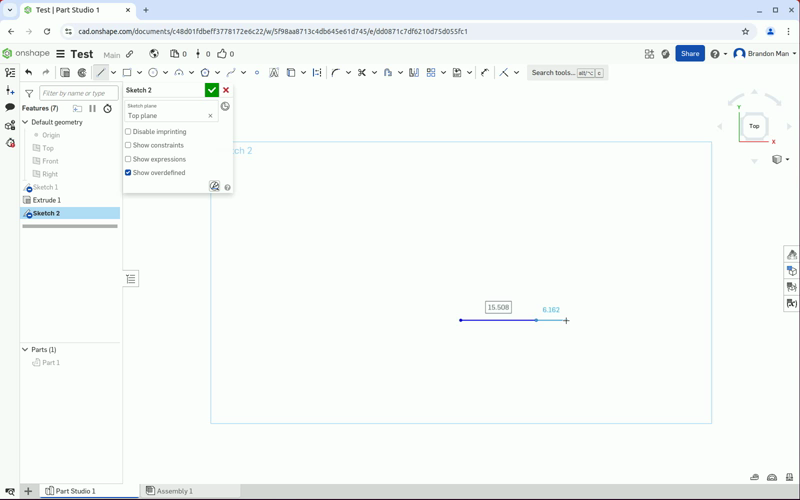
mouse_move(536, 282)
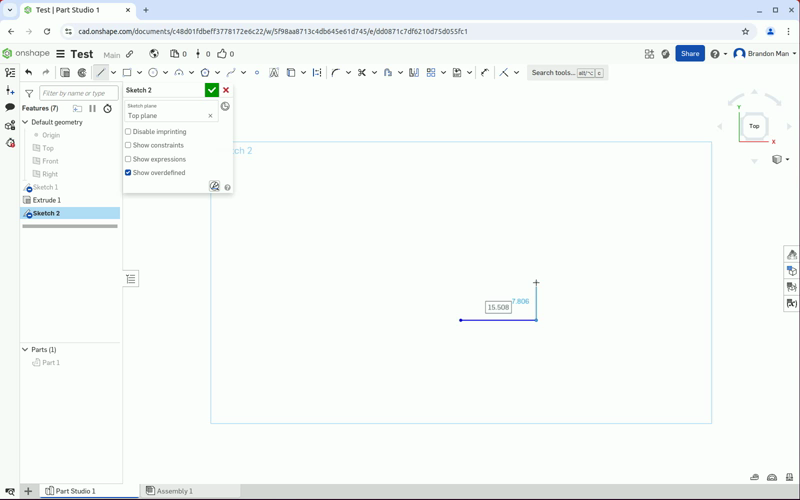
click(536, 282)
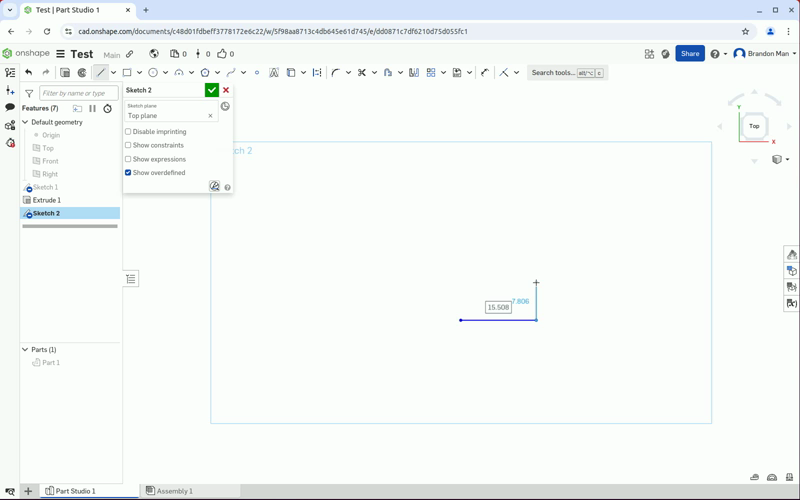
key_up(shift)
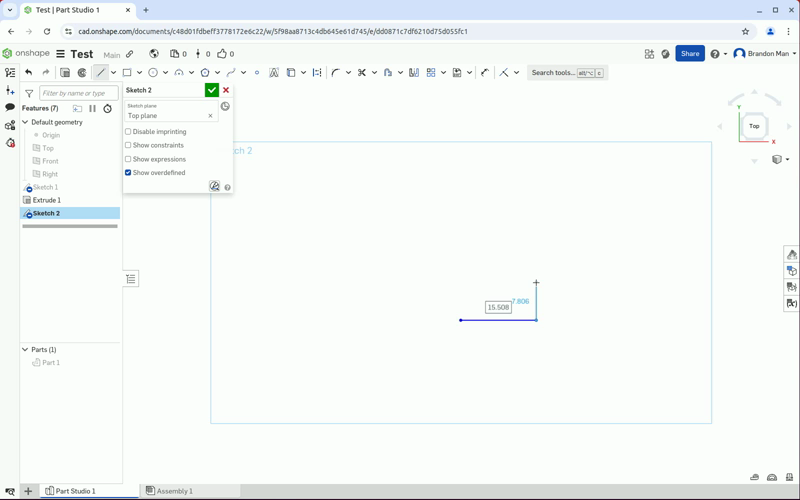
key_down(shift)
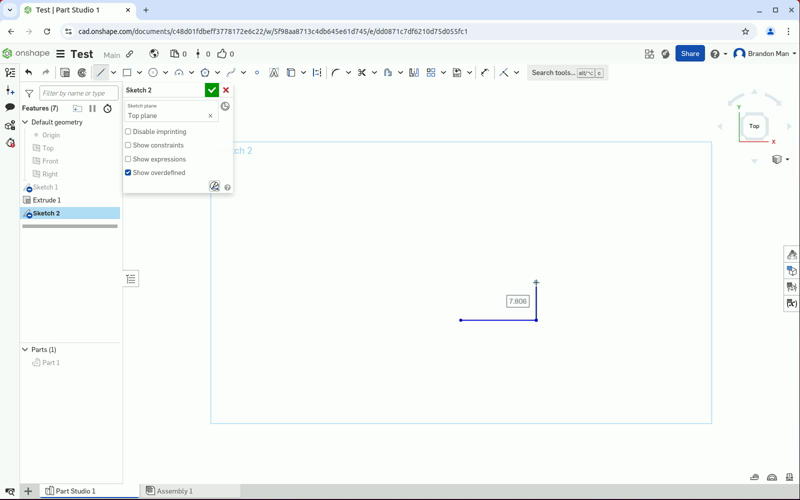
mouse_move(460, 282)
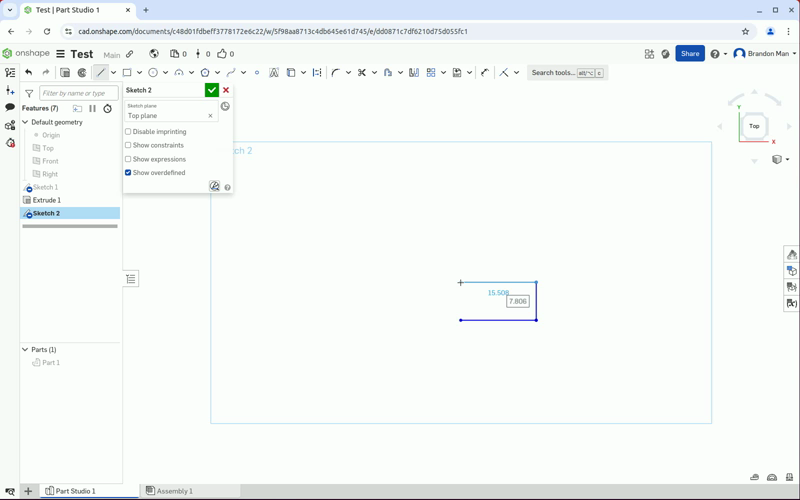
click(460, 282)
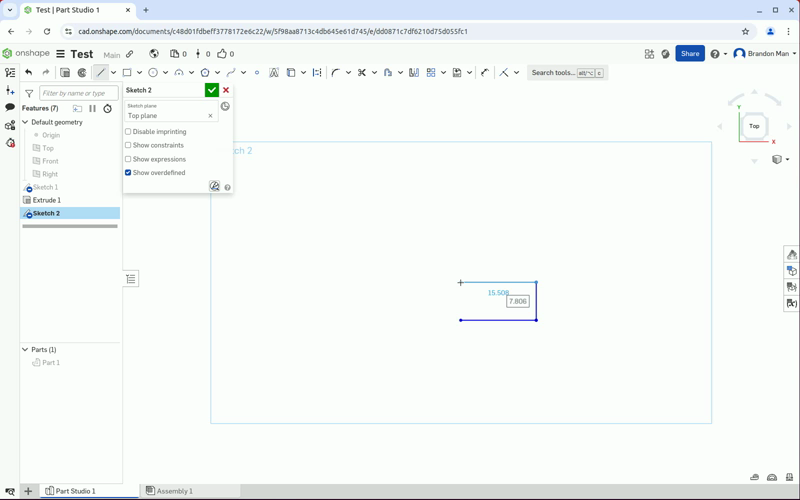
key_up(shift)
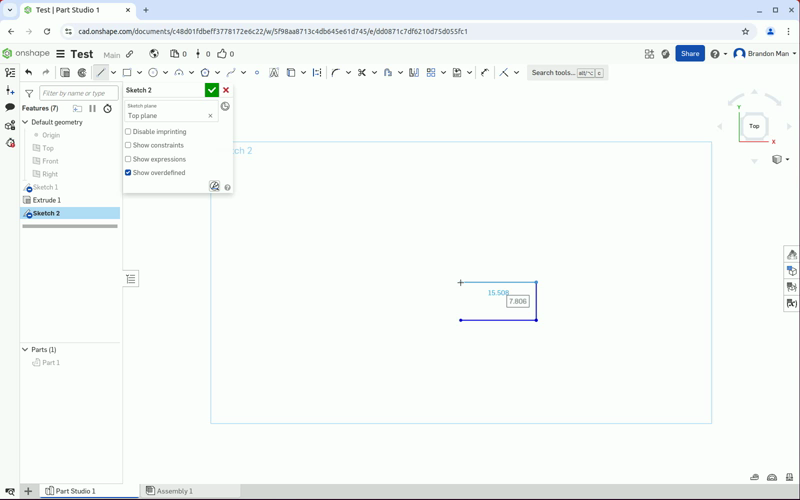
mouse_move(490, 282)
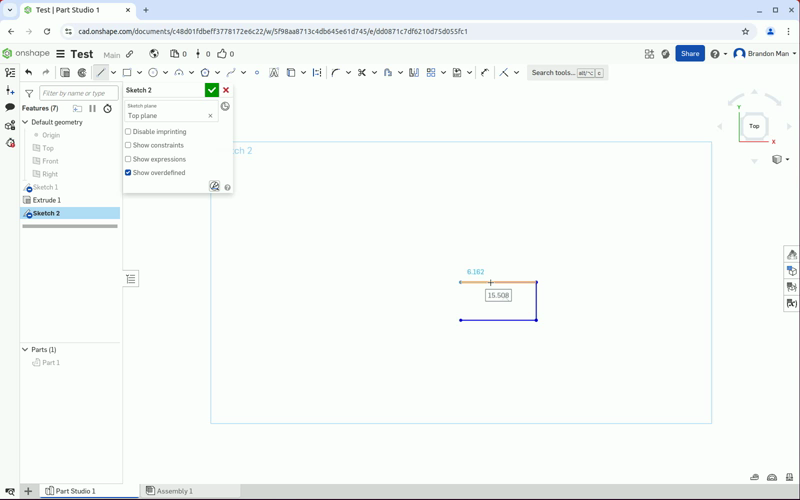
key_down(shift)
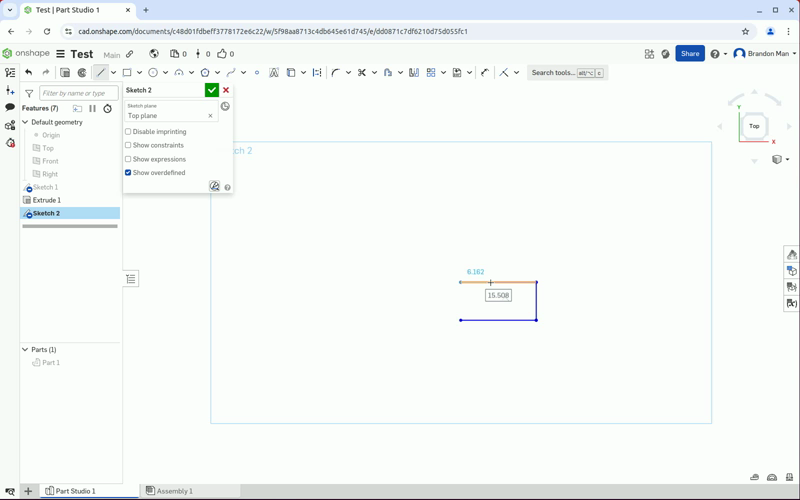
mouse_move(460, 320)
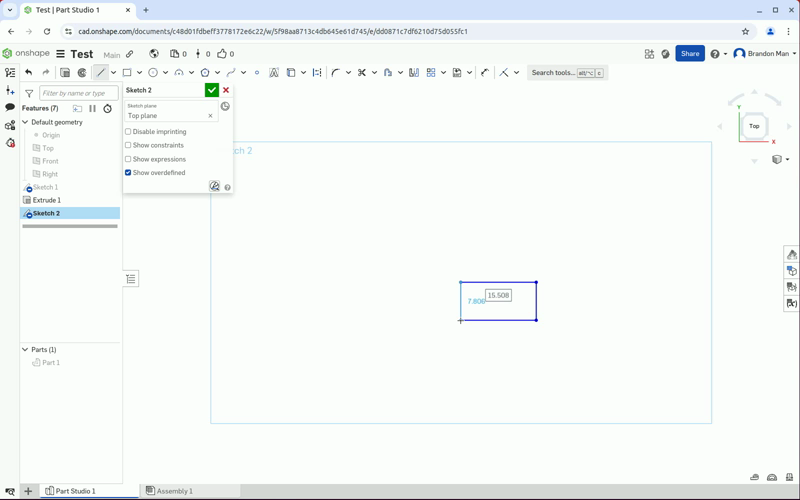
key_up(shift)
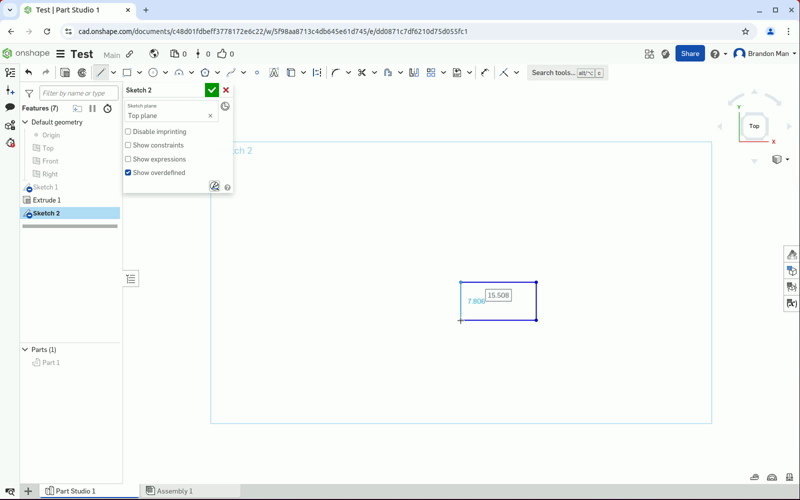
click(460, 320)
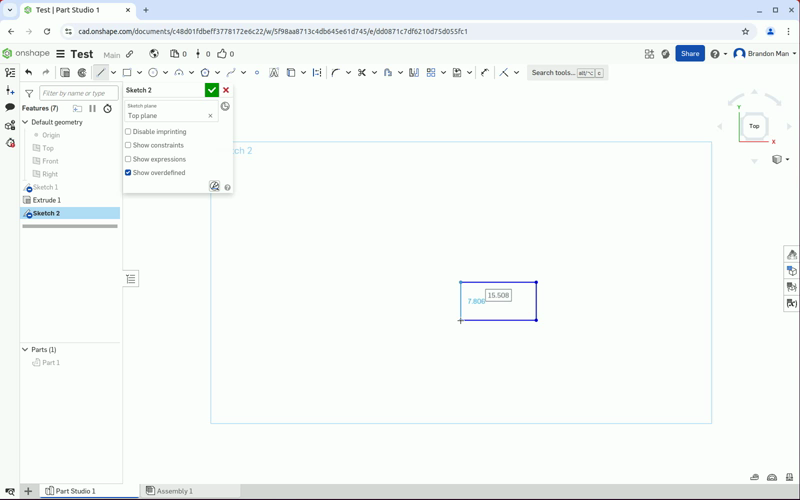
key(esc)
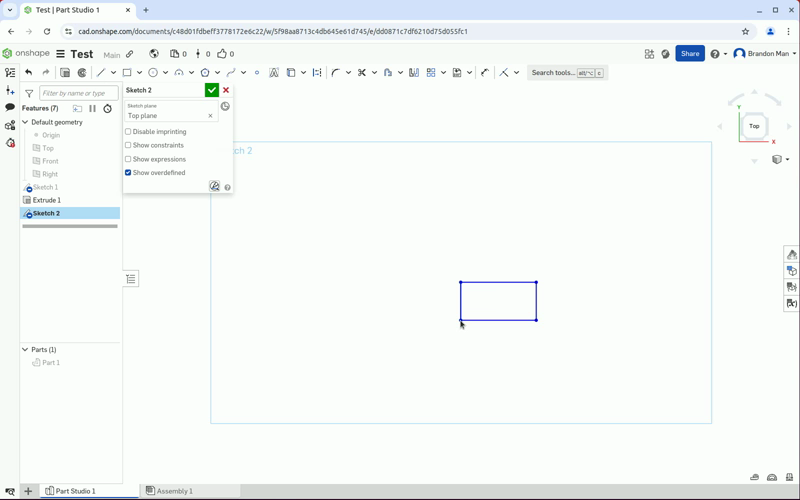
mouse_move(504, 302)
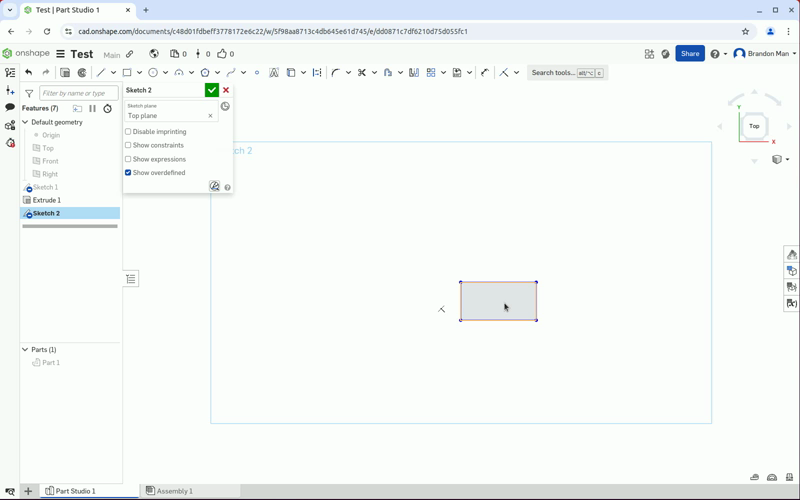
click(504, 302)
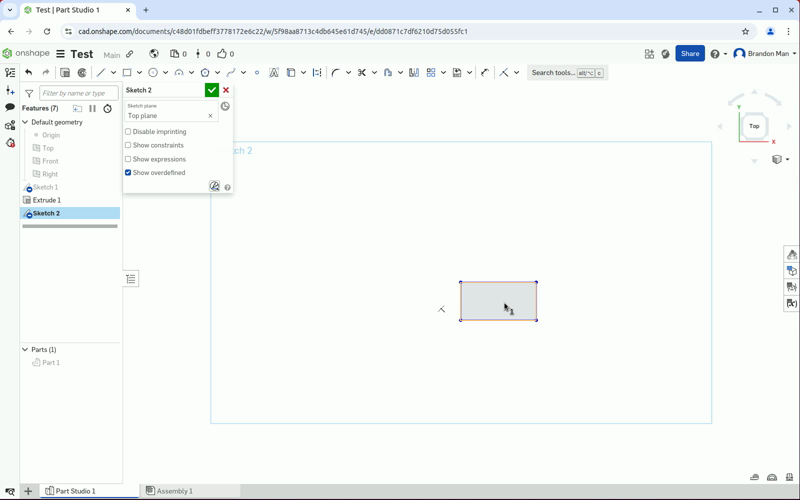
mouse_move(73, 352)
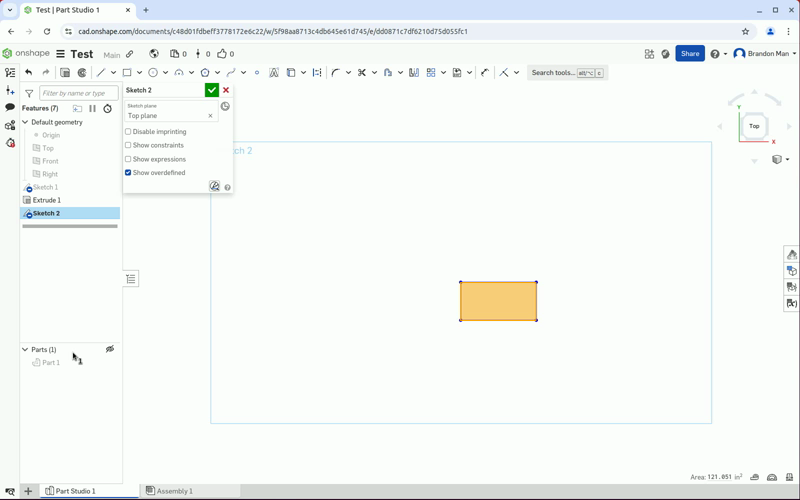
key(shift+y)
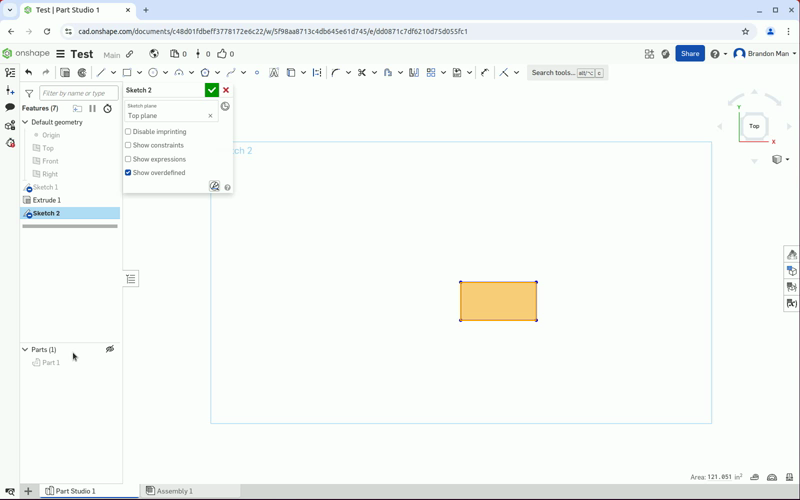
key(shift+e)
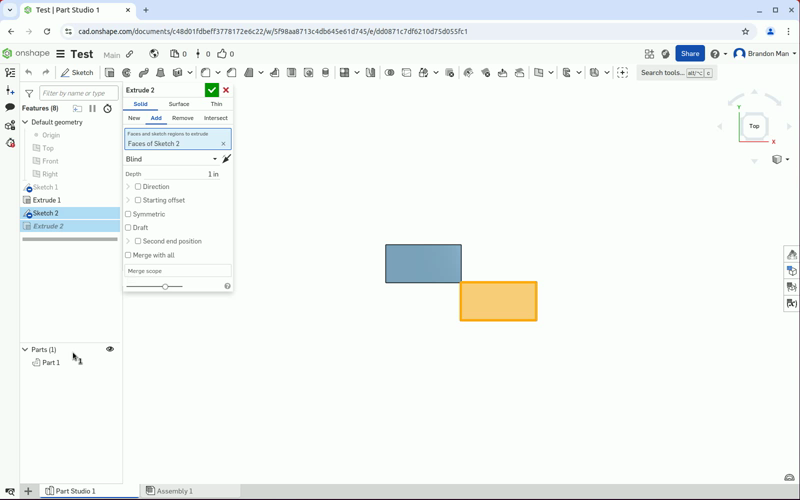
mouse_move(143, 106)
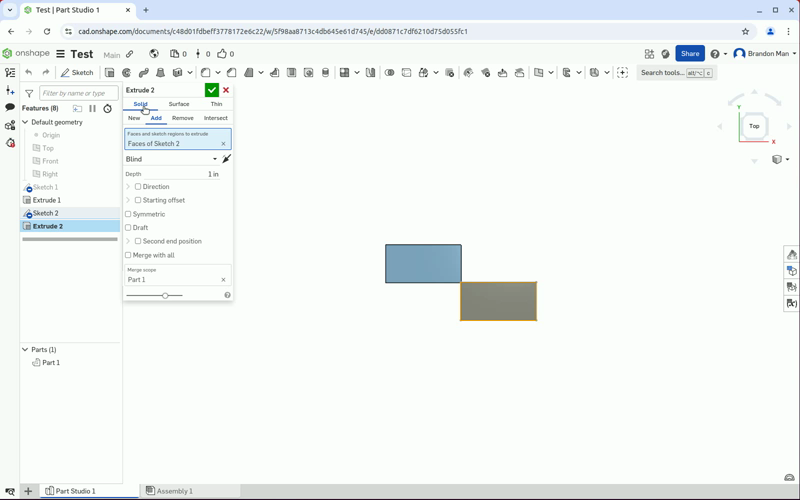
click(143, 106)
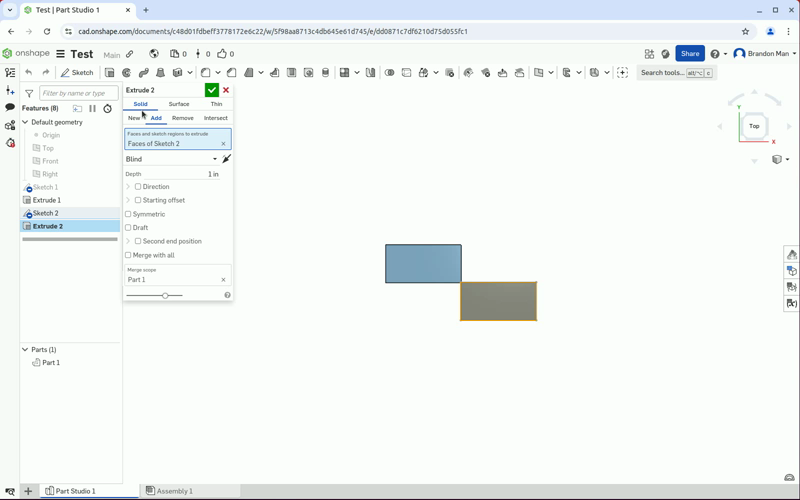
mouse_move(137, 120)
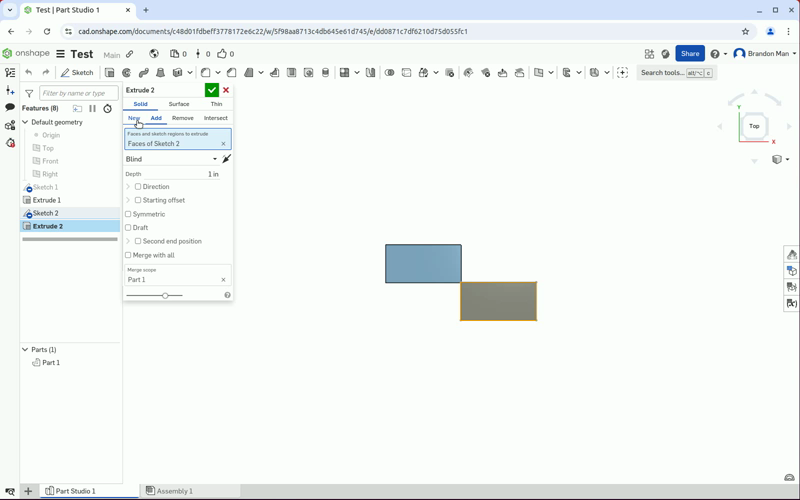
click(137, 120)
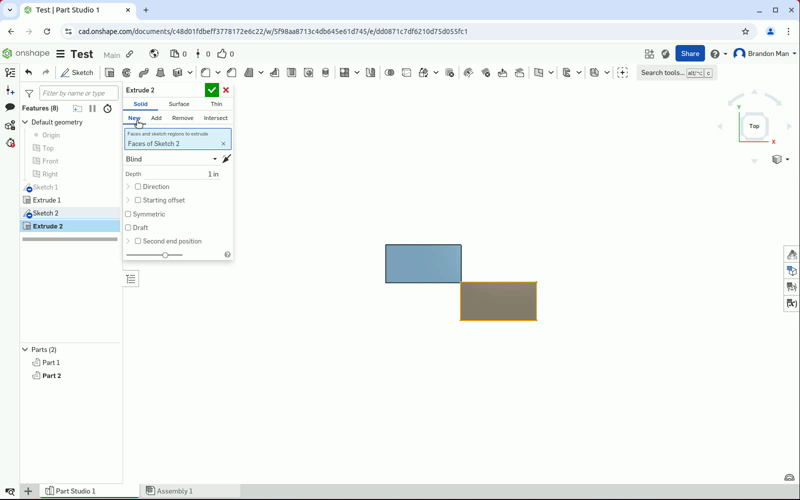
key(tab, 4)
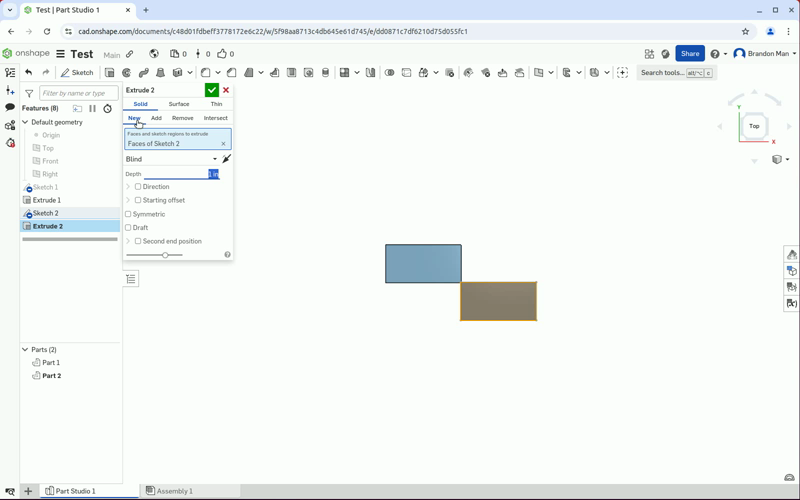
text(1.926)
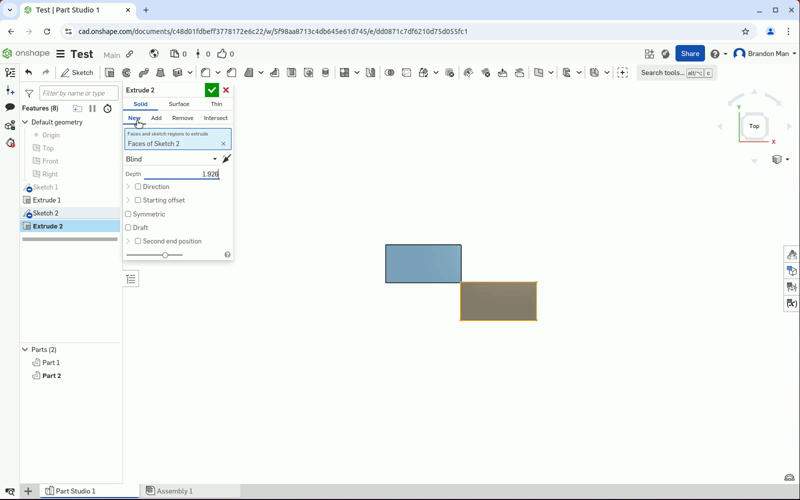
key(enter)
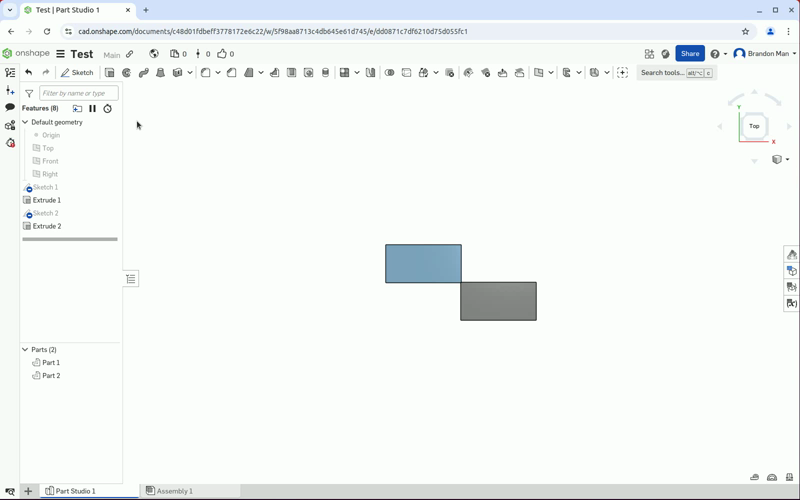
key(shift+h)
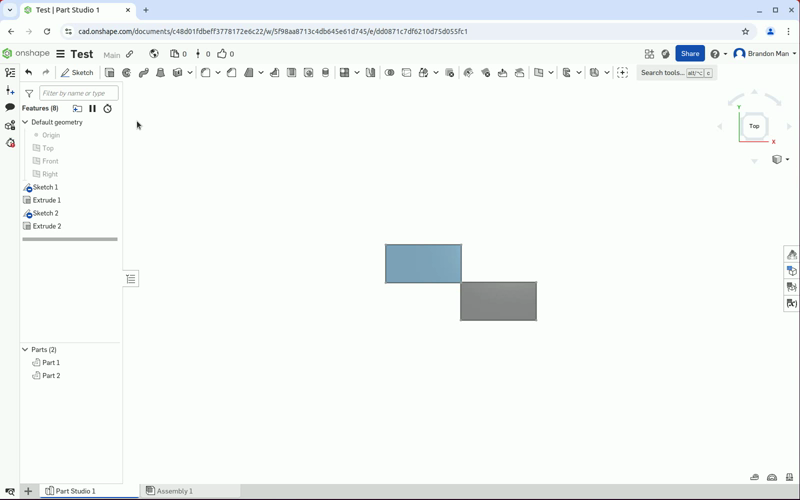
key(shift+h)
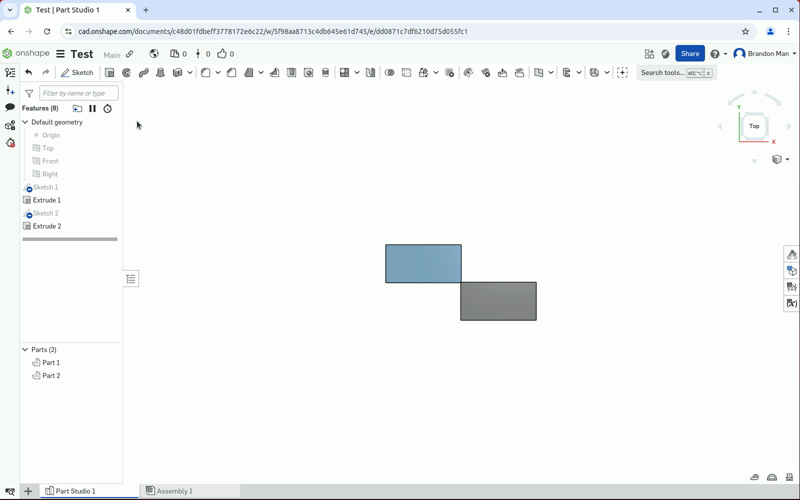
mouse_move(73, 189)
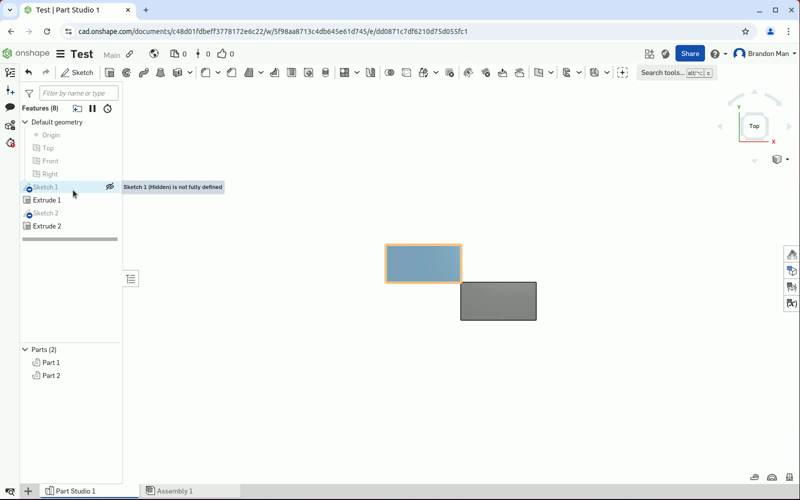
click(73, 189)
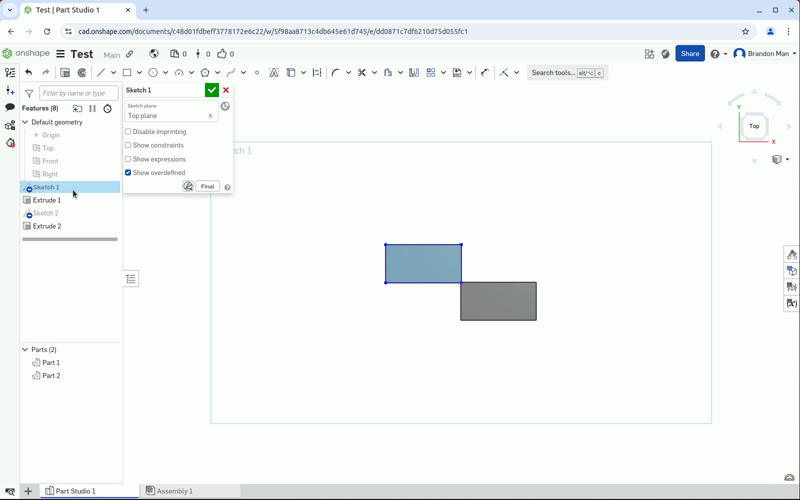
mouse_move(229, 92)
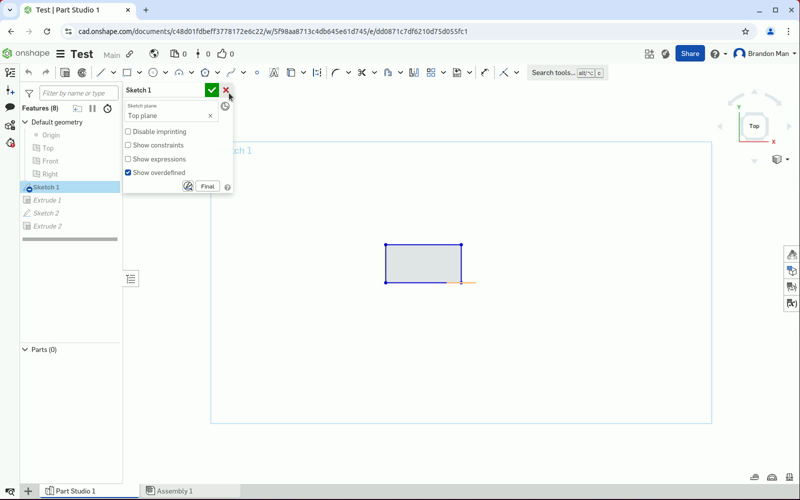
click(229, 92)
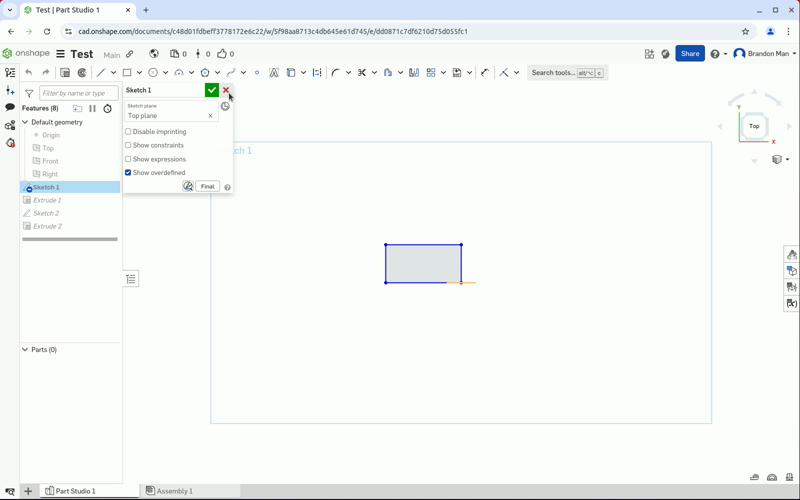
key(shift+s)
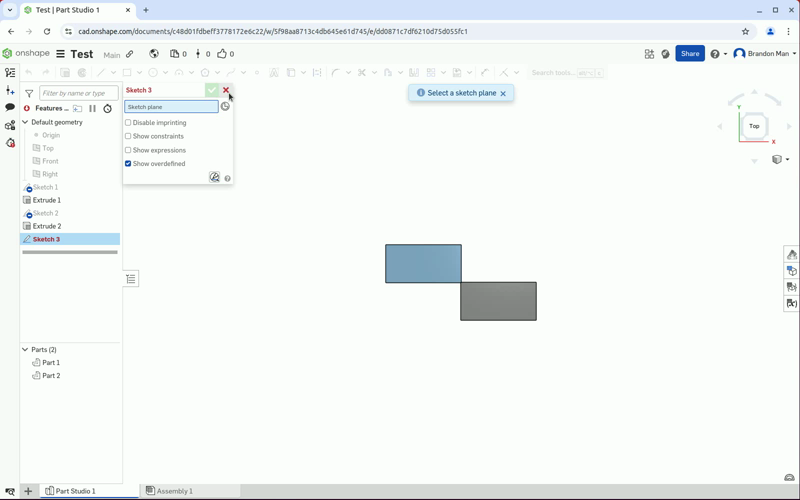
mouse_move(73, 150)
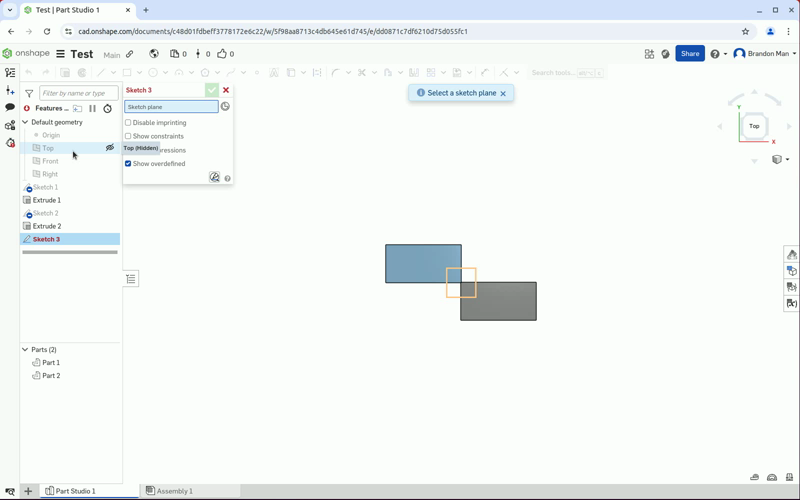
click(73, 150)
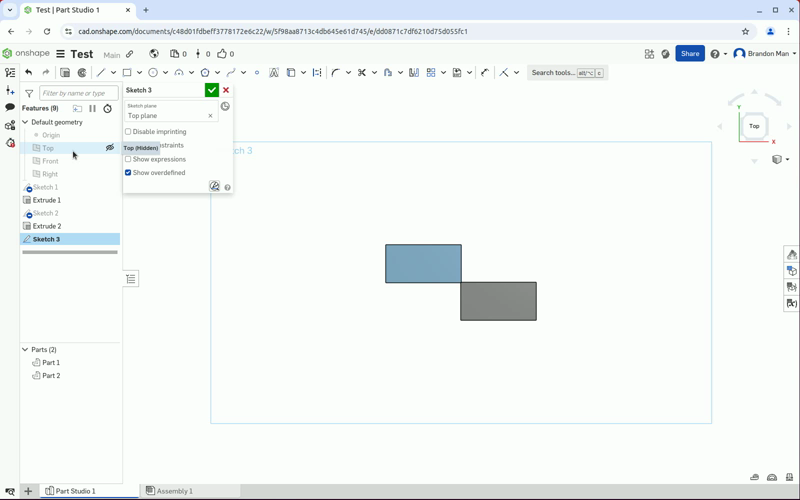
mouse_move(73, 352)
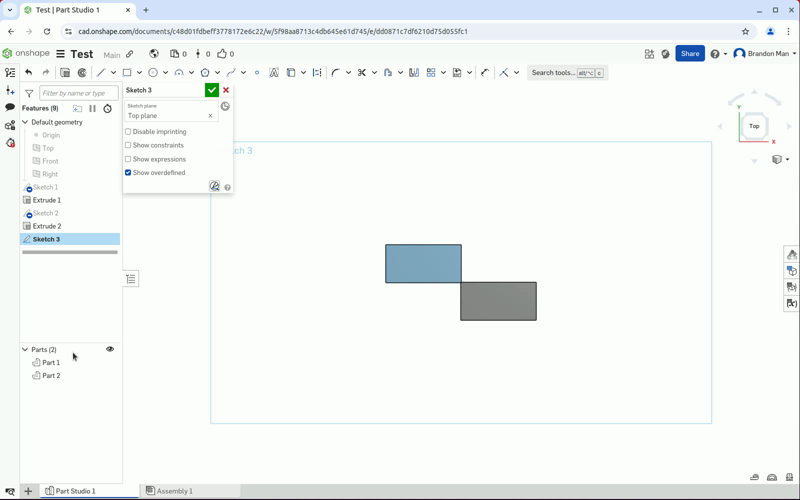
key(y)
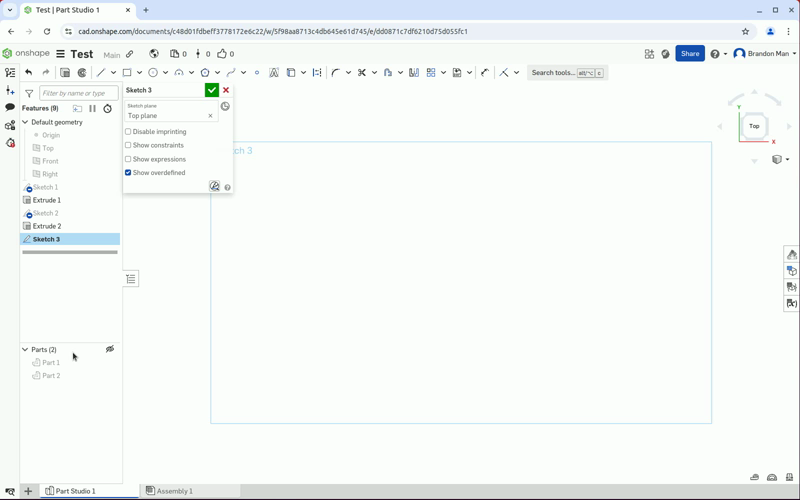
key(l)
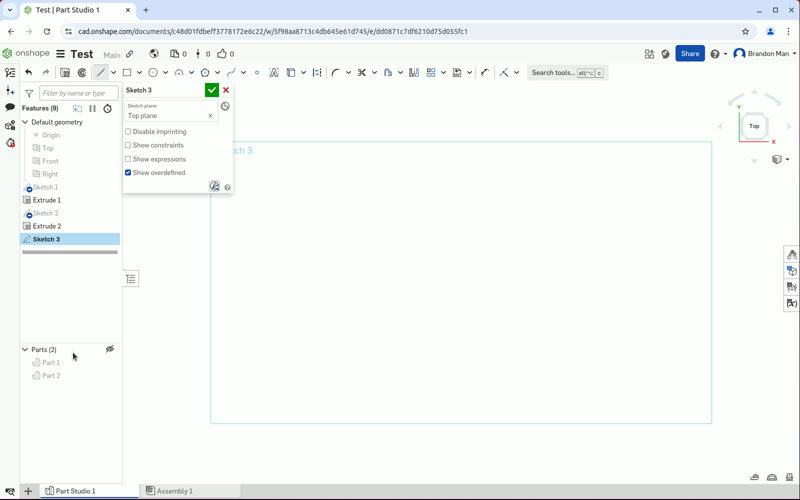
key_down(shift)
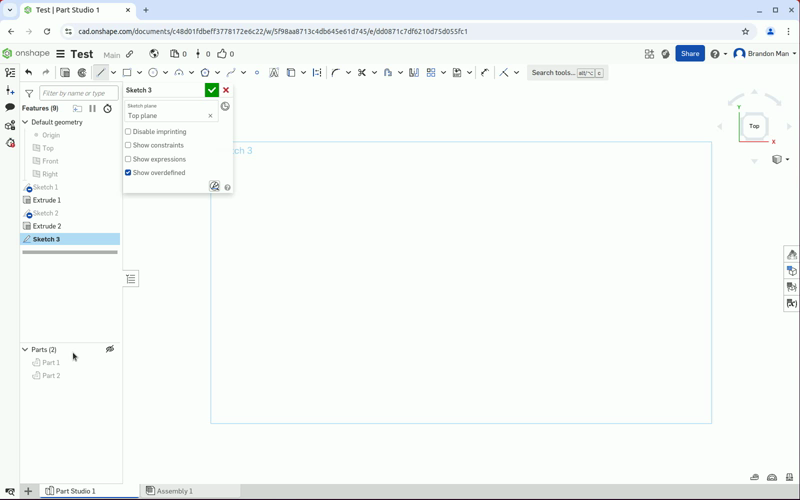
mouse_move(385, 320)
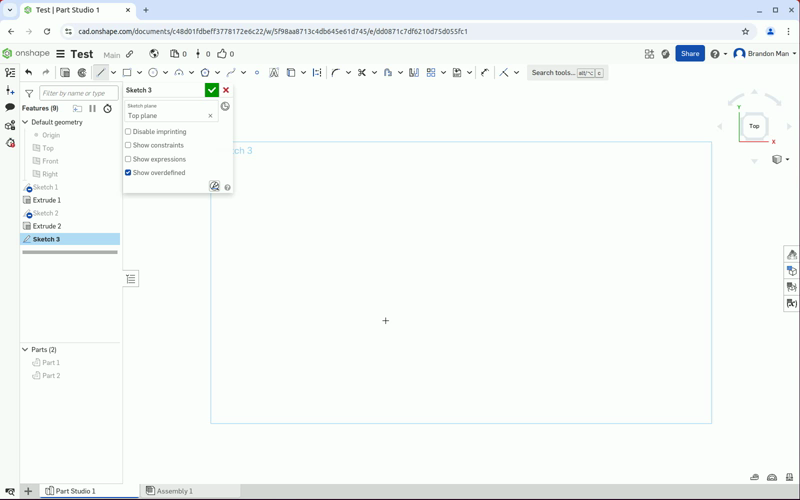
click(385, 320)
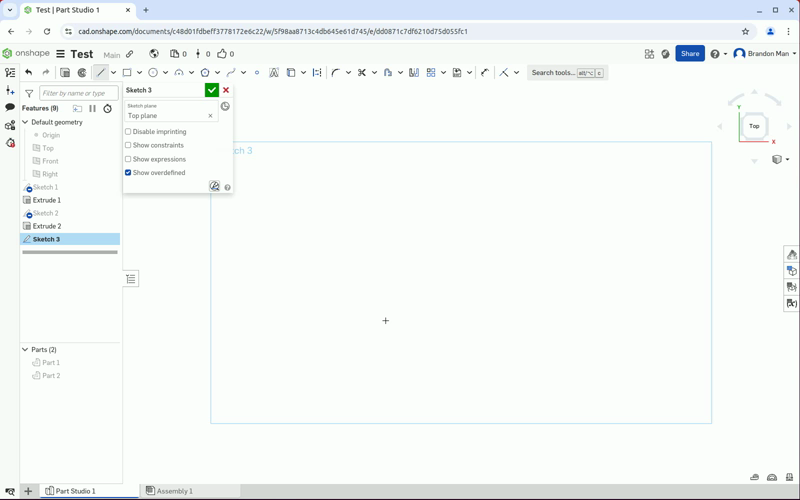
key_up(shift)
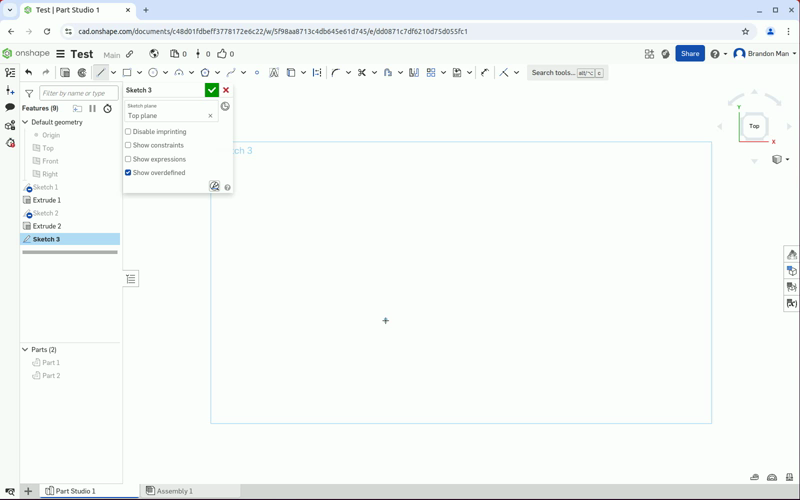
key_down(shift)
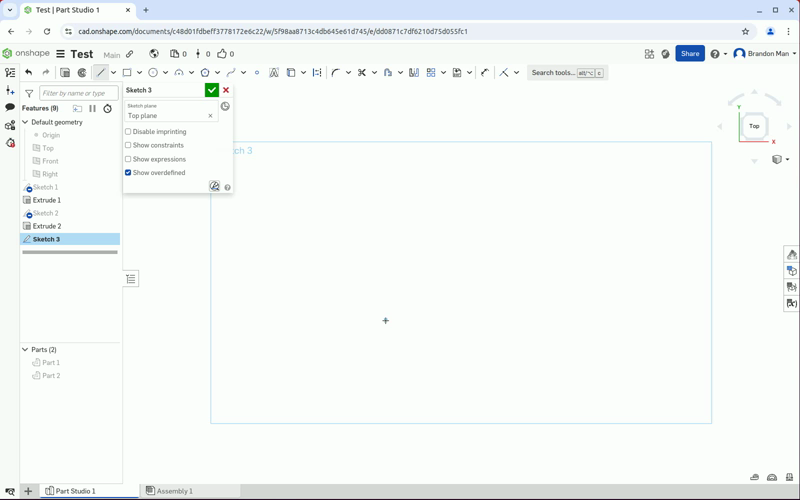
mouse_move(461, 320)
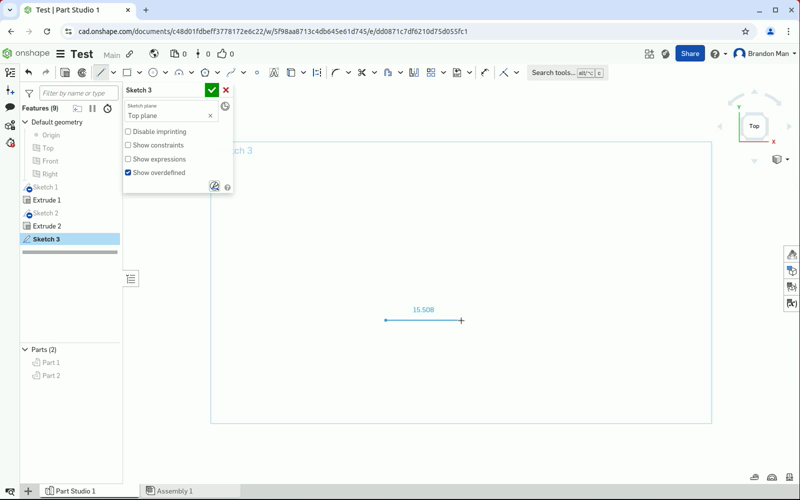
click(461, 320)
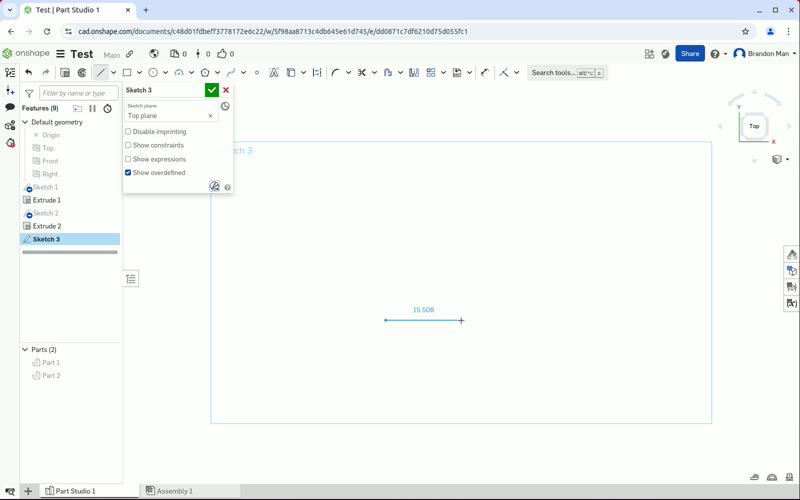
key_up(shift)
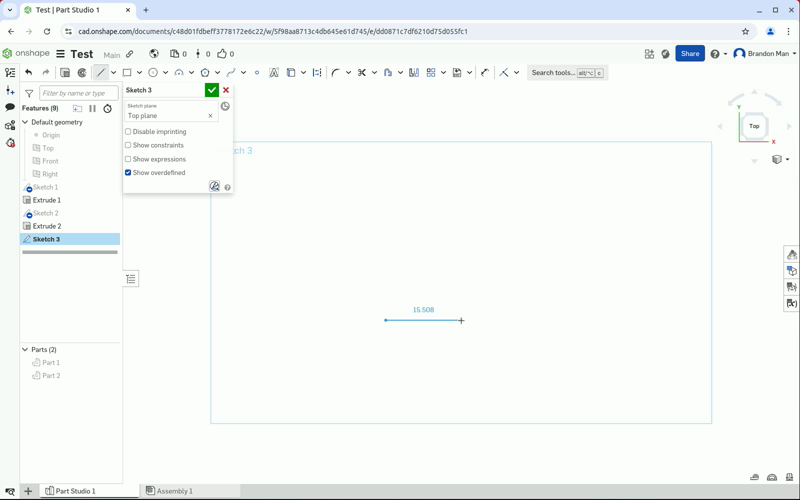
key_down(shift)
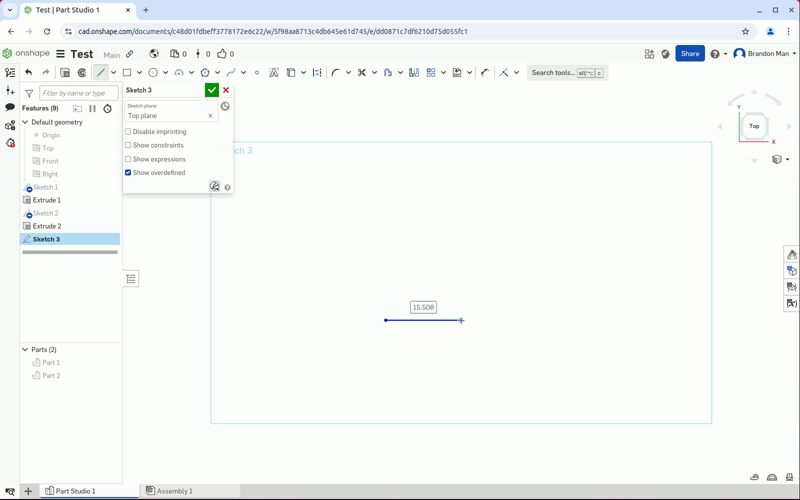
mouse_move(491, 320)
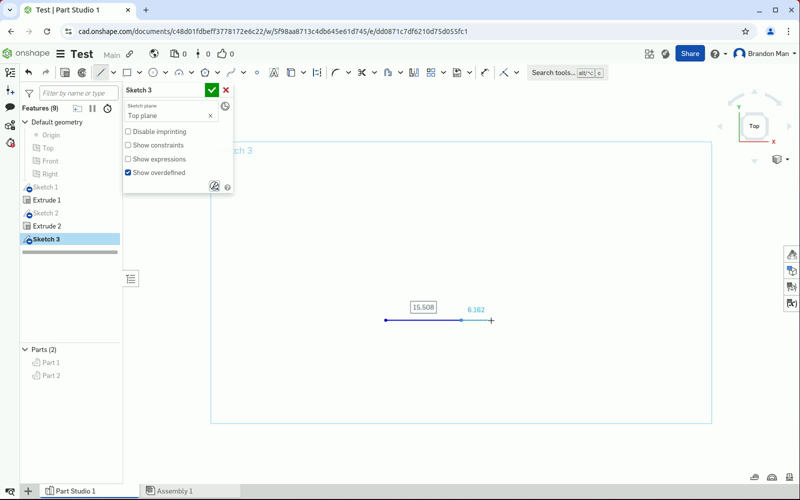
mouse_move(461, 282)
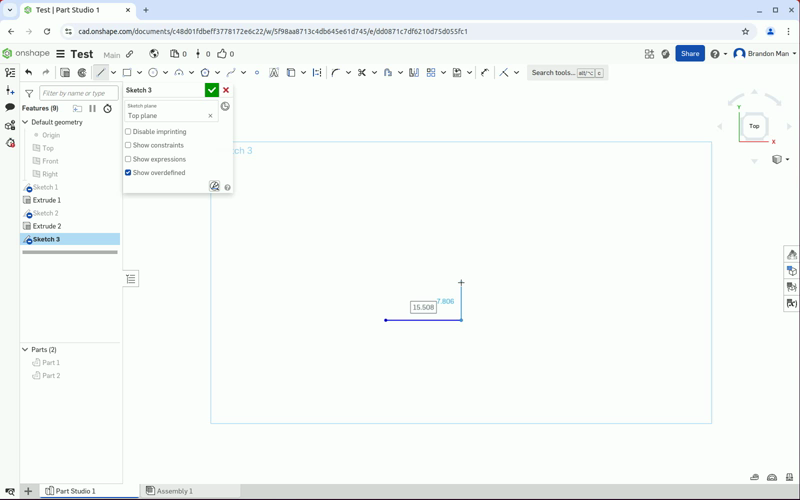
click(461, 282)
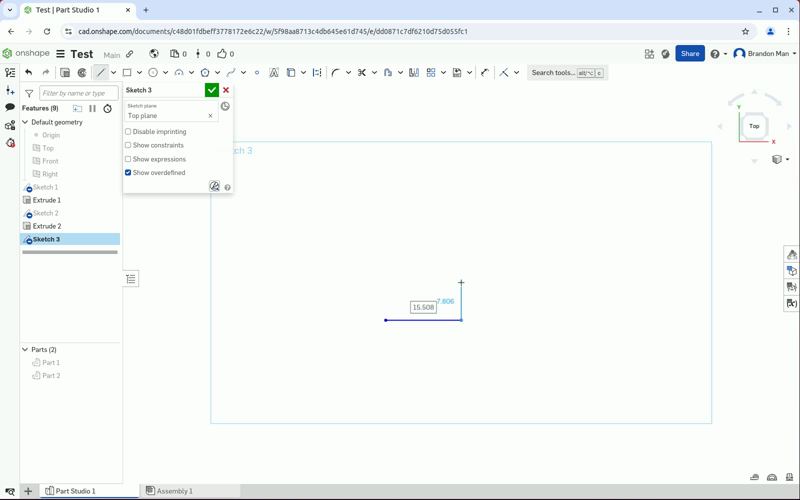
key_up(shift)
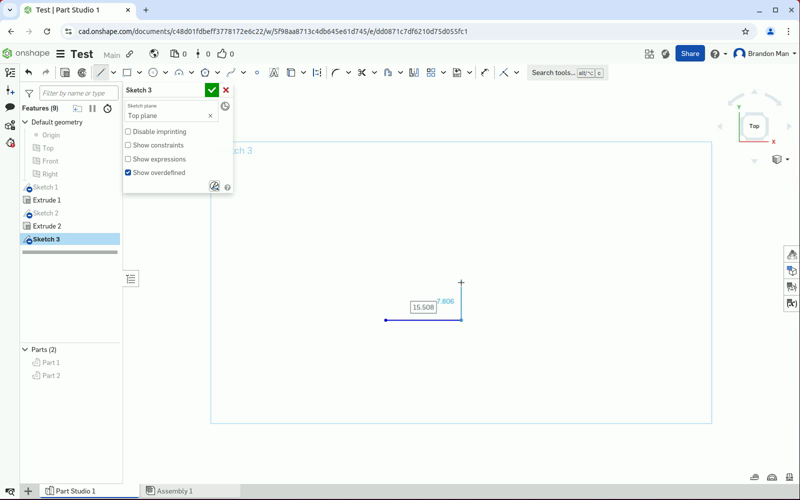
key_down(shift)
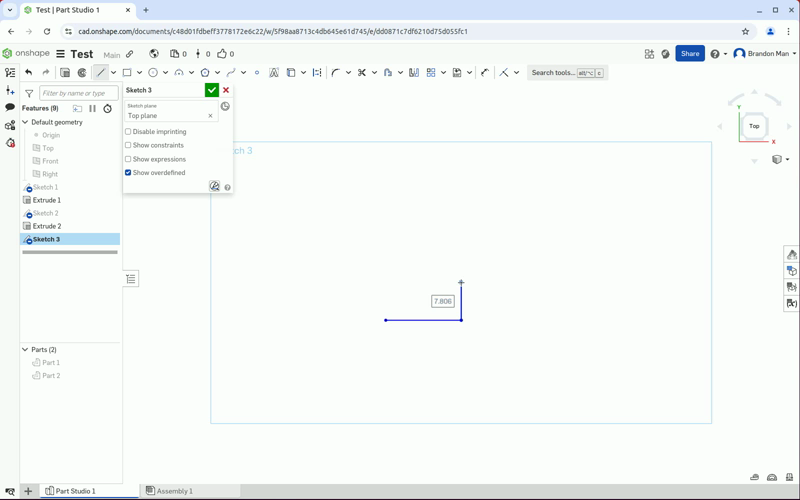
mouse_move(385, 282)
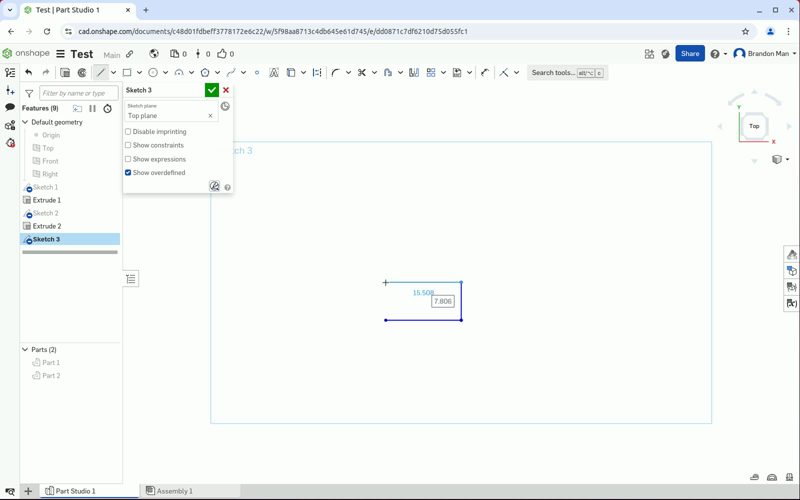
click(385, 282)
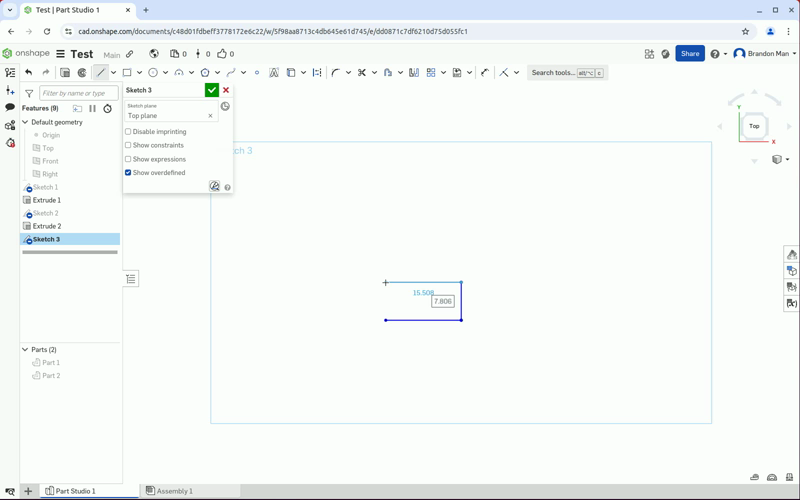
key_up(shift)
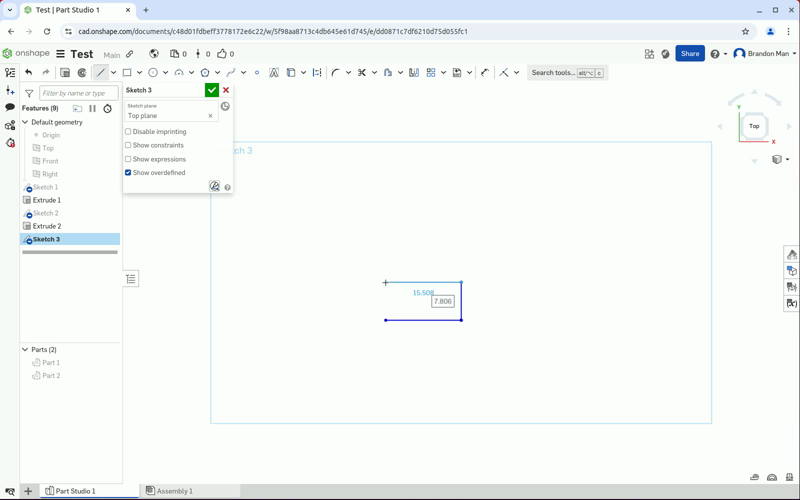
mouse_move(415, 282)
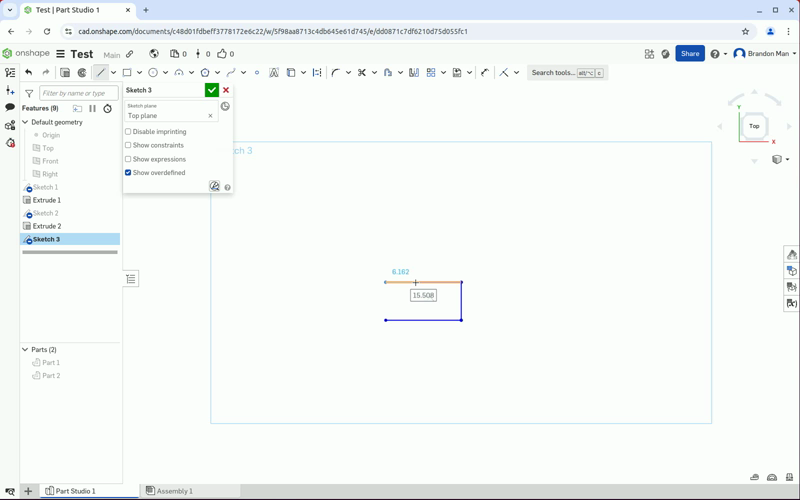
key_down(shift)
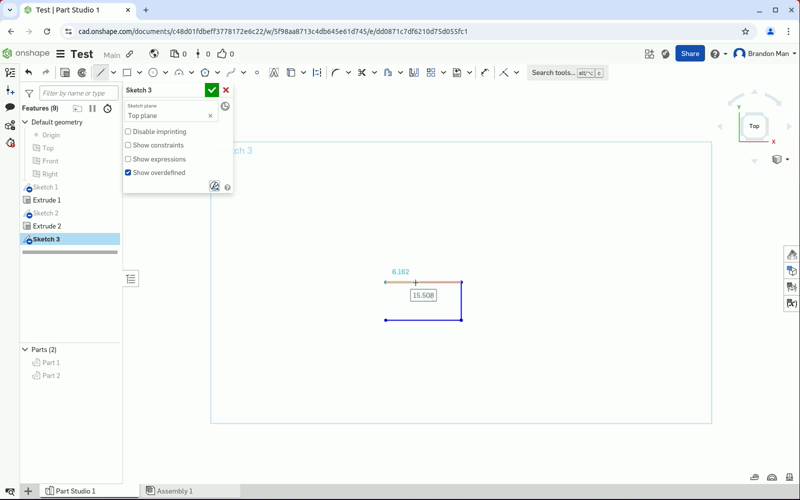
mouse_move(385, 320)
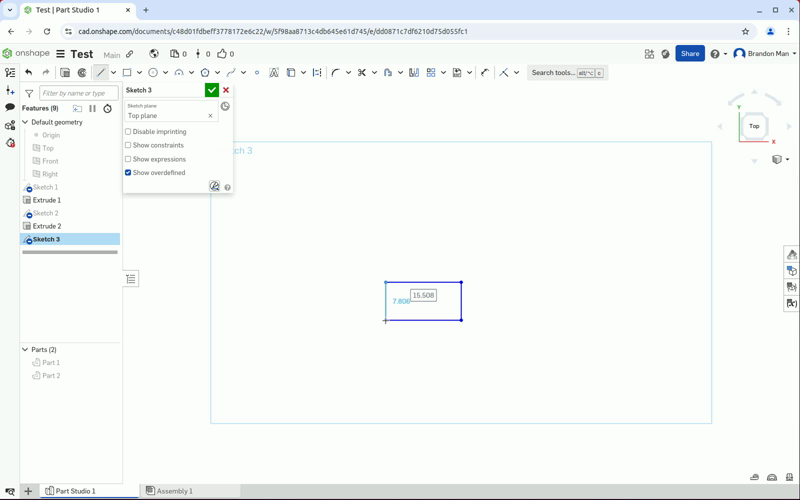
key_up(shift)
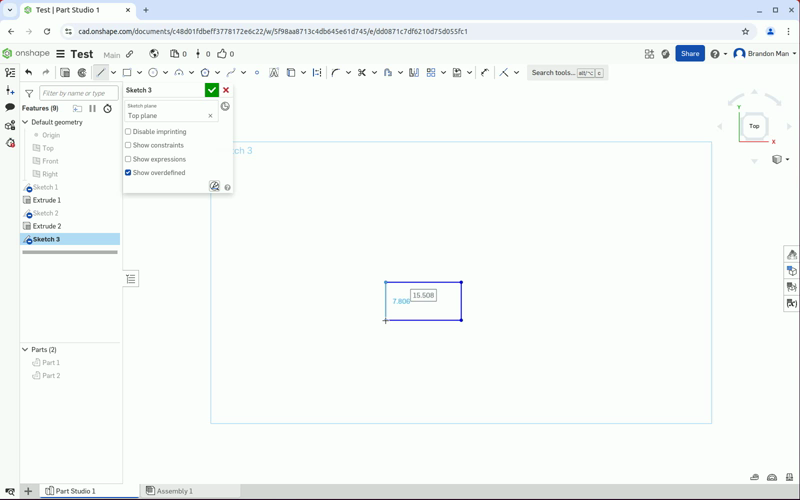
click(385, 320)
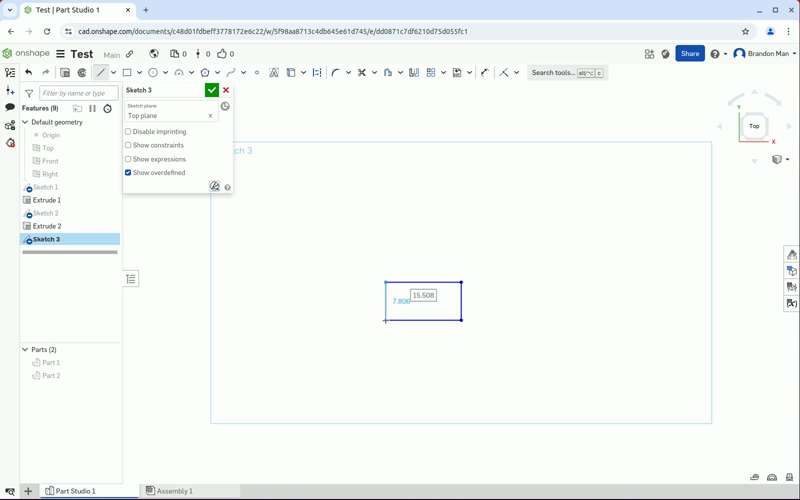
key(esc)
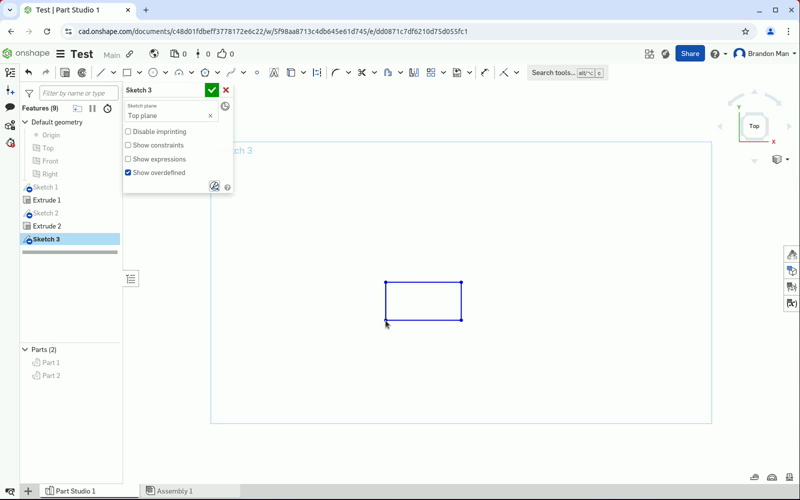
mouse_move(427, 304)
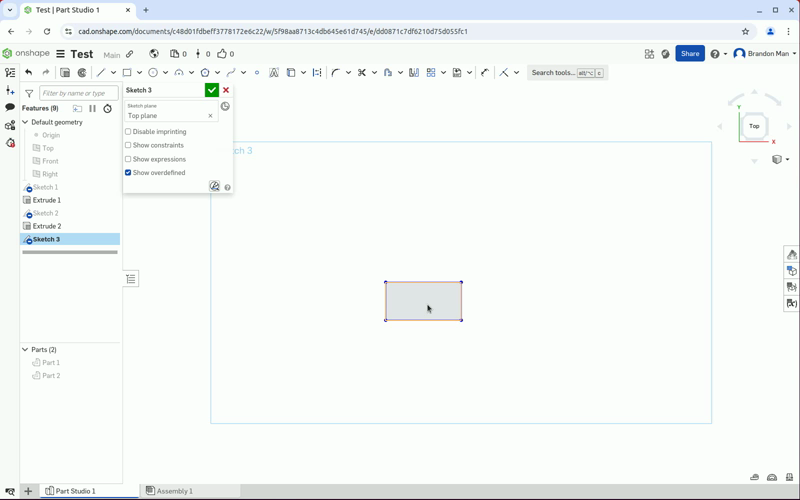
click(427, 304)
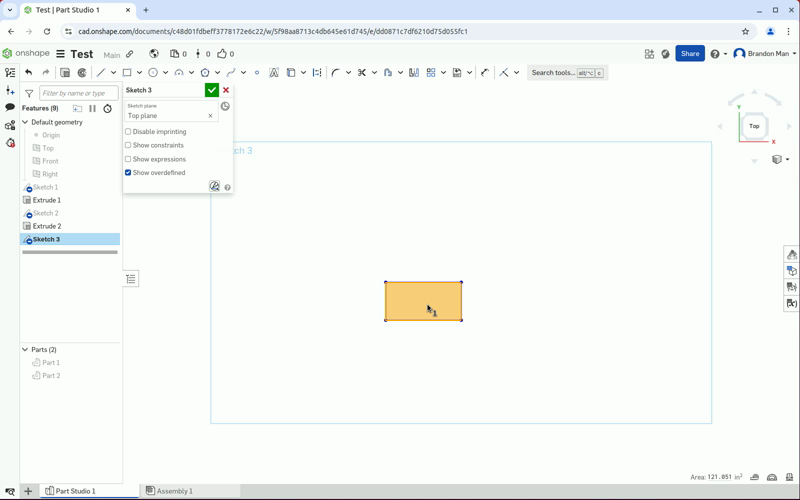
mouse_move(73, 352)
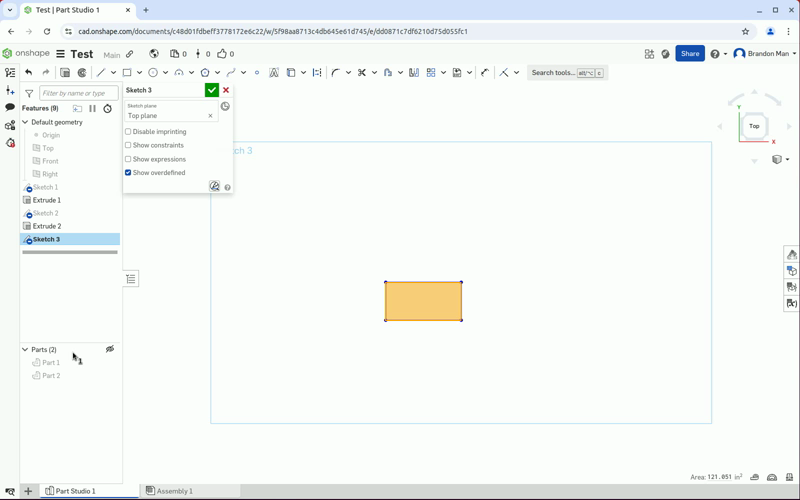
key(shift+y)
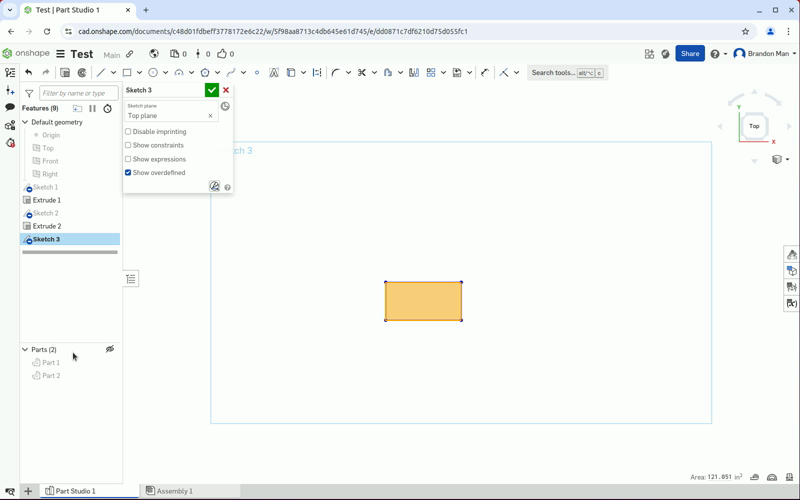
key(shift+e)
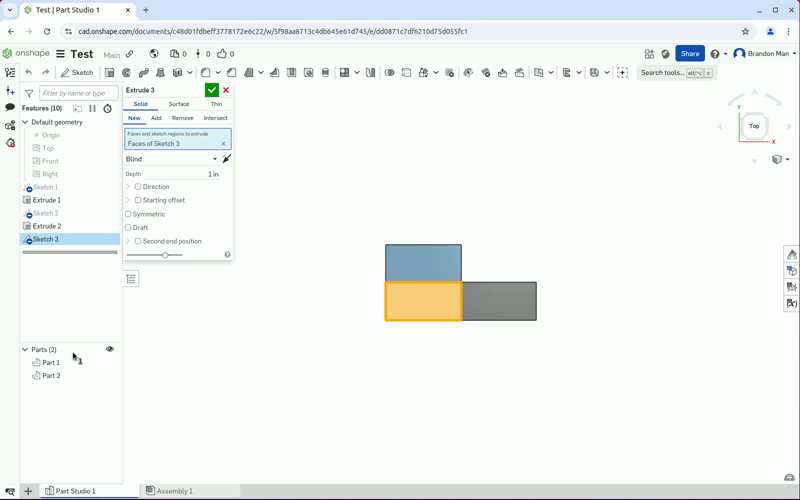
mouse_move(143, 106)
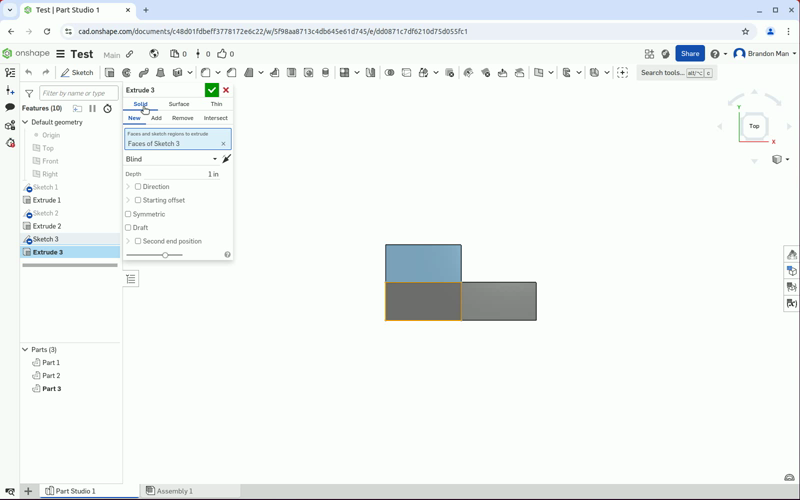
click(143, 106)
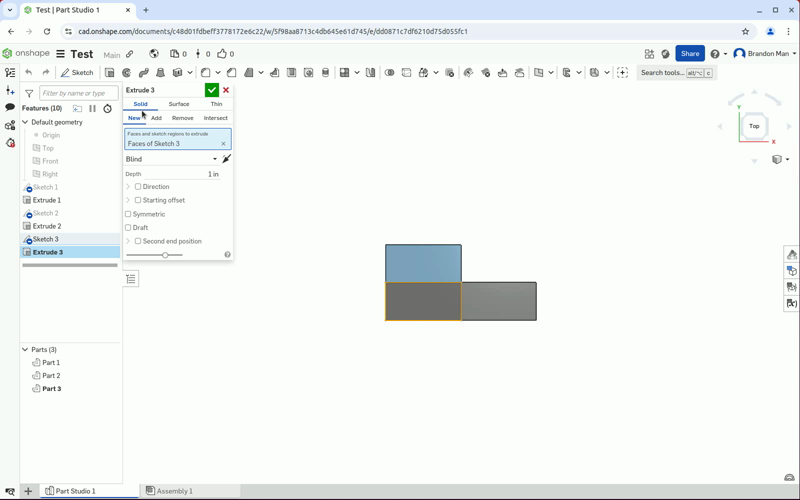
mouse_move(137, 120)
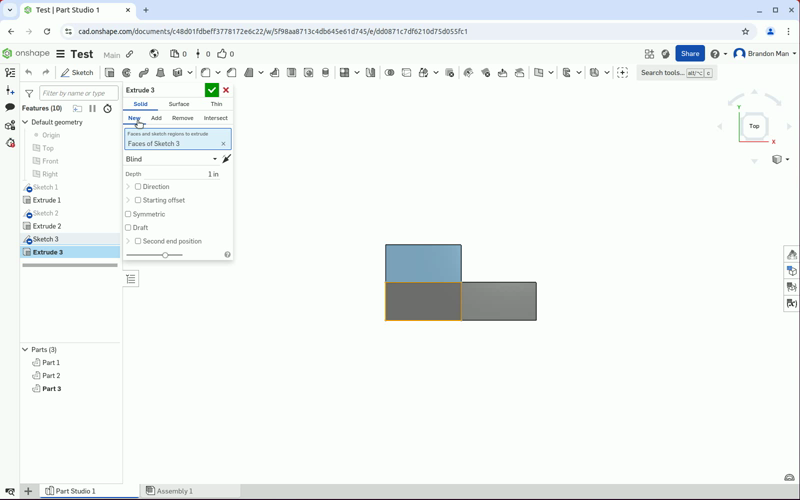
click(137, 120)
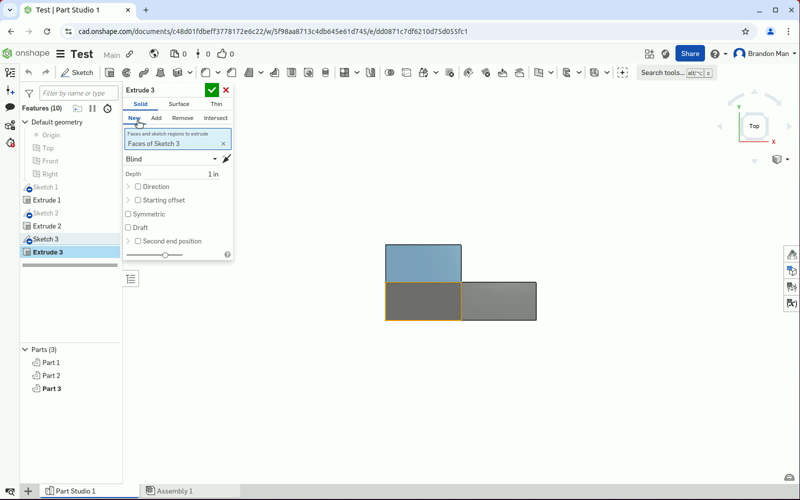
key(tab, 4)
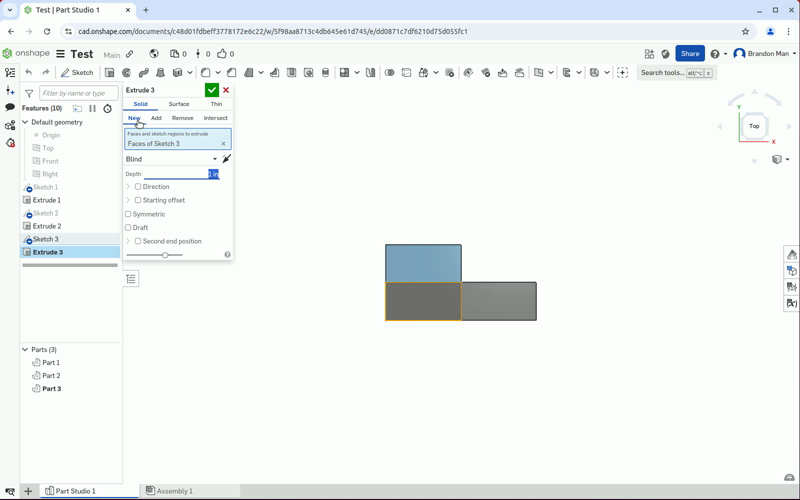
text(1.926)
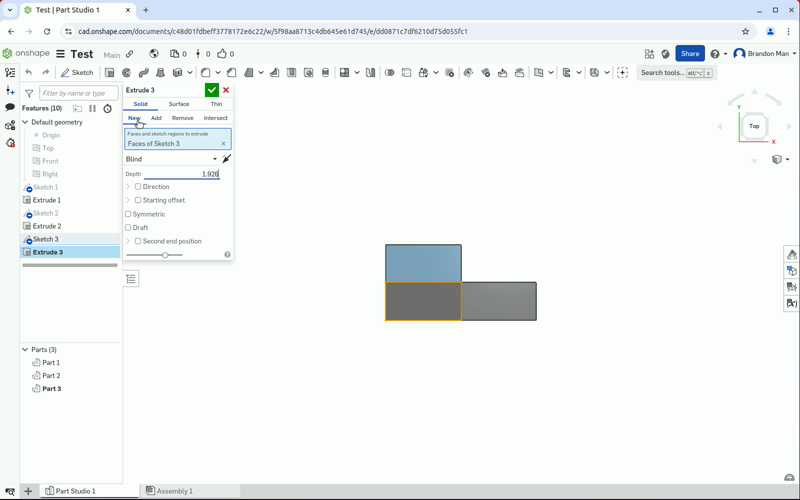
key(enter)
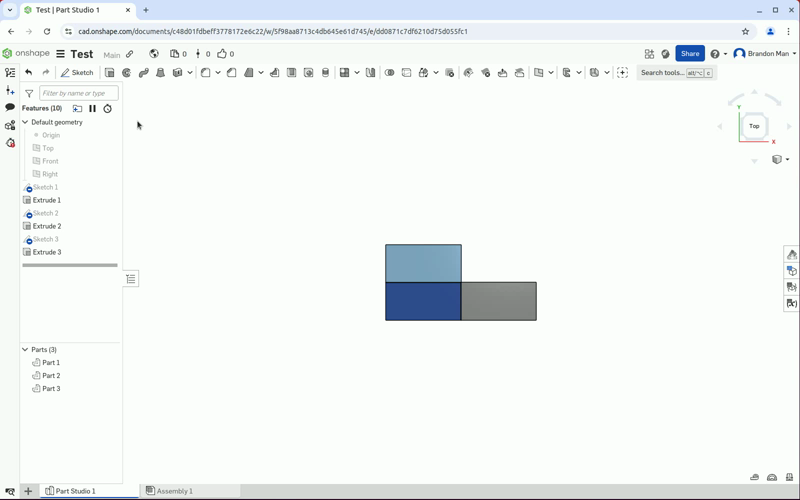
key(shift+h)
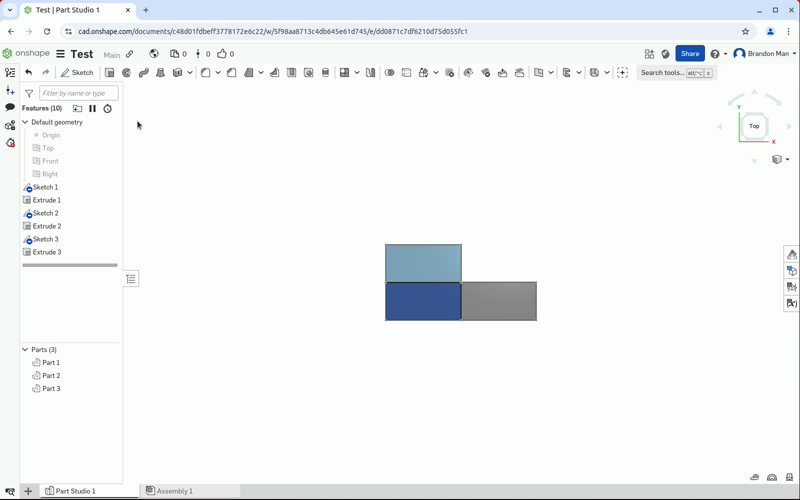
key(shift+h)
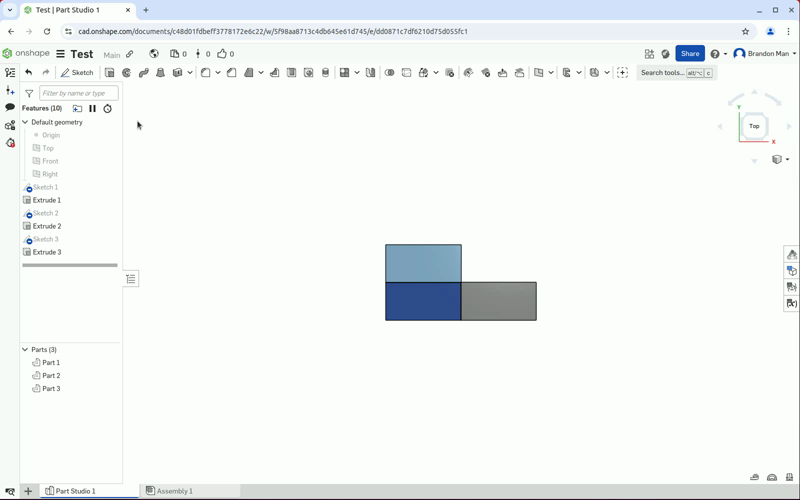
mouse_move(73, 189)
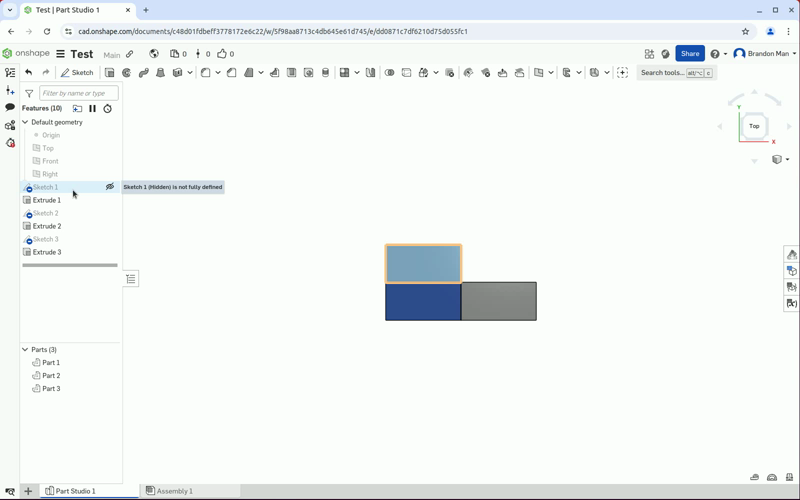
click(73, 189)
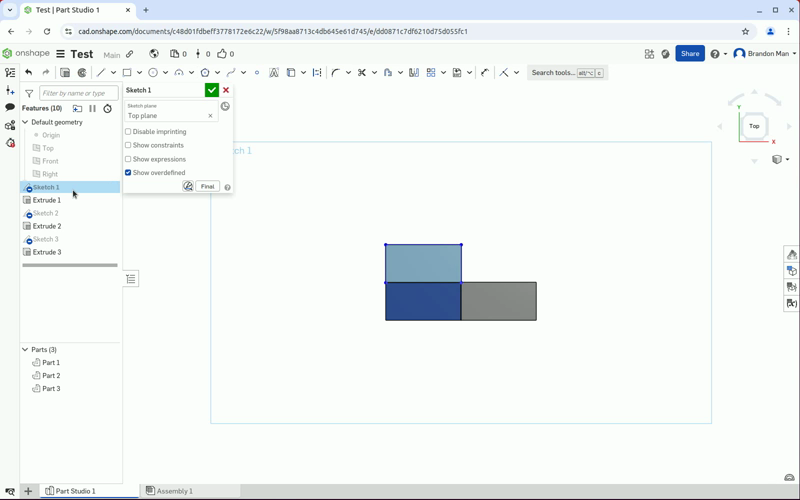
mouse_move(229, 92)
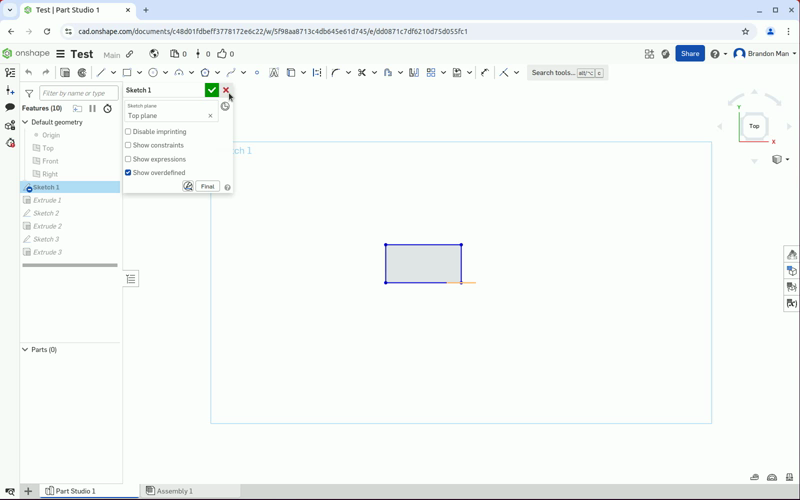
click(229, 92)
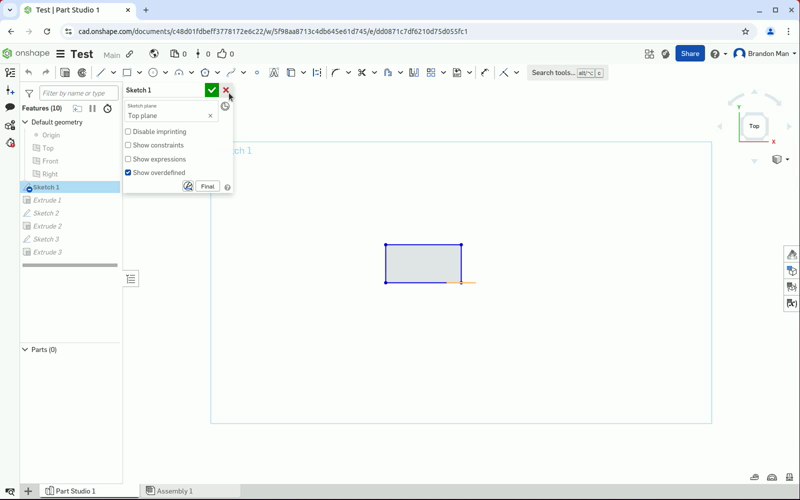
key(shift+s)
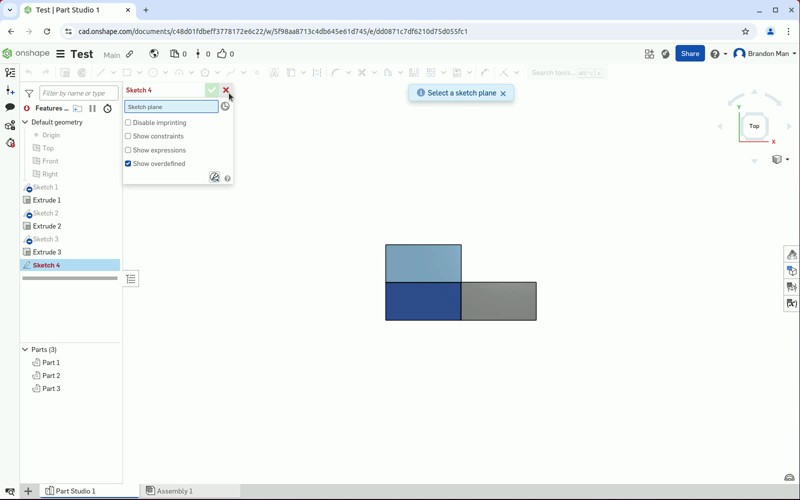
mouse_move(73, 150)
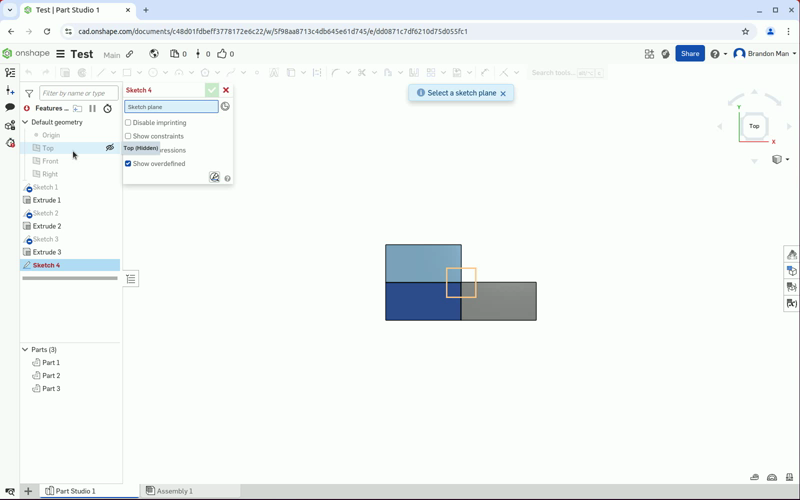
click(73, 150)
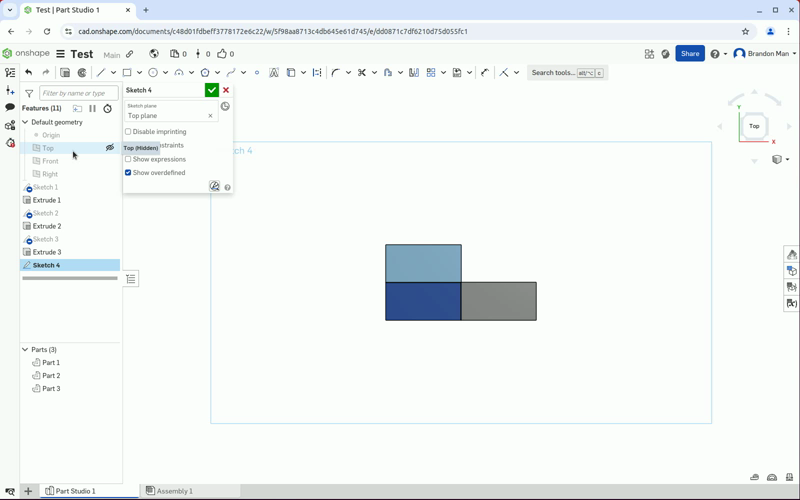
mouse_move(73, 352)
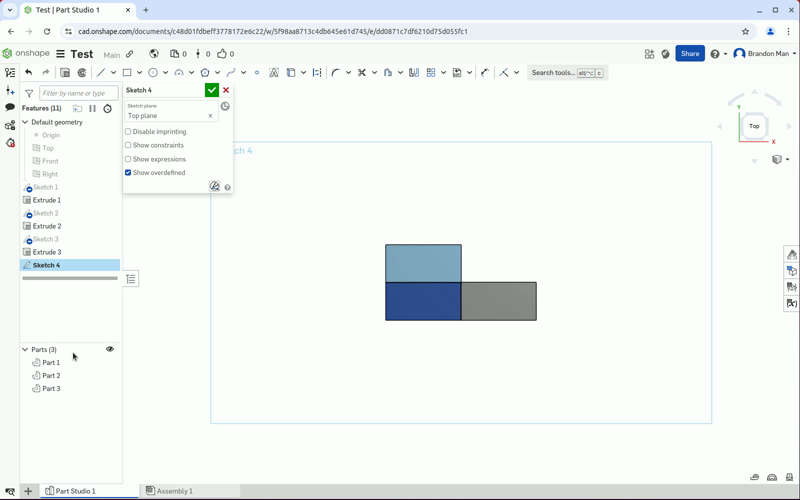
key(y)
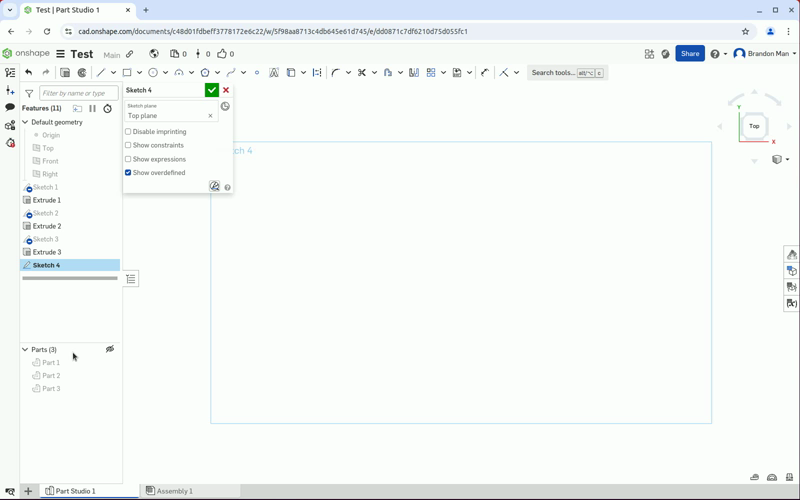
key(l)
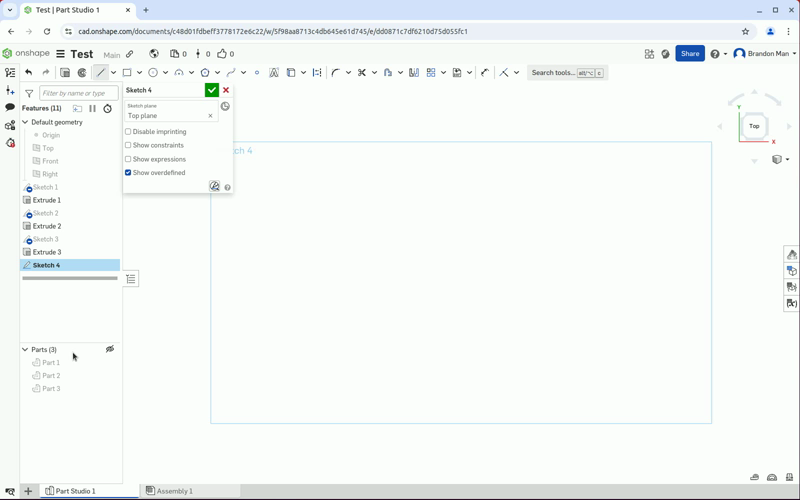
key_down(shift)
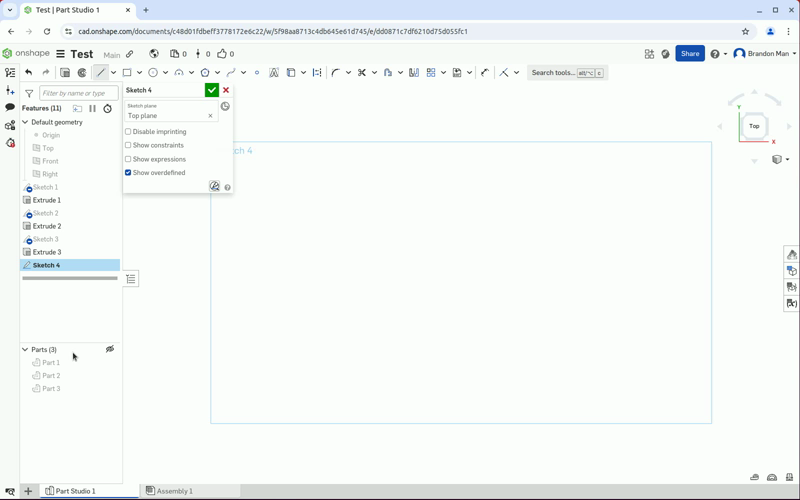
mouse_move(385, 320)
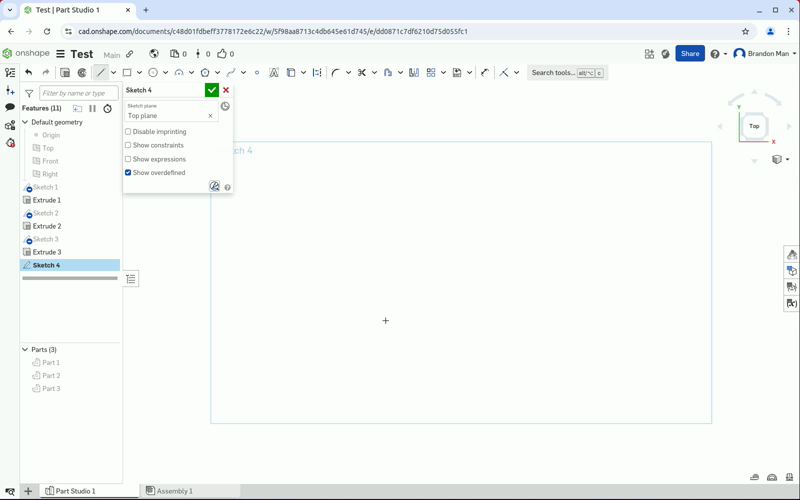
click(385, 320)
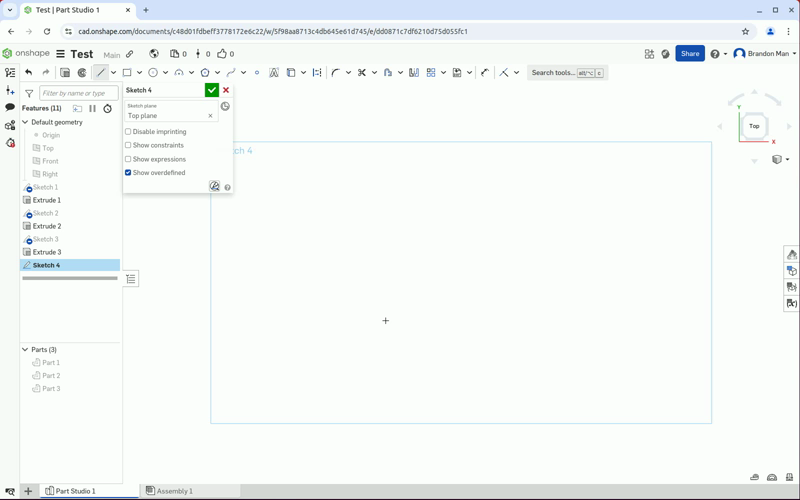
key_up(shift)
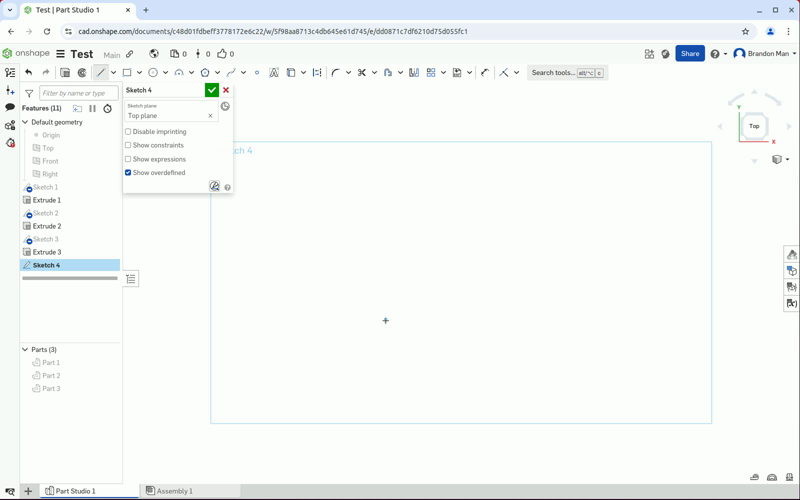
key_down(shift)
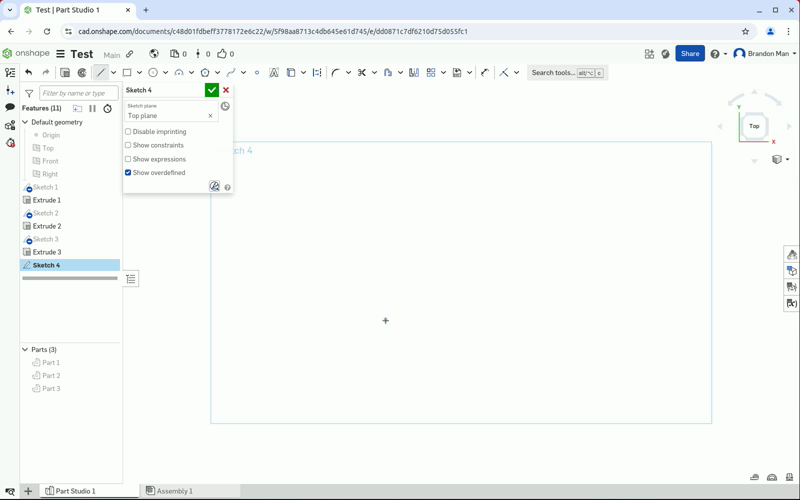
mouse_move(415, 320)
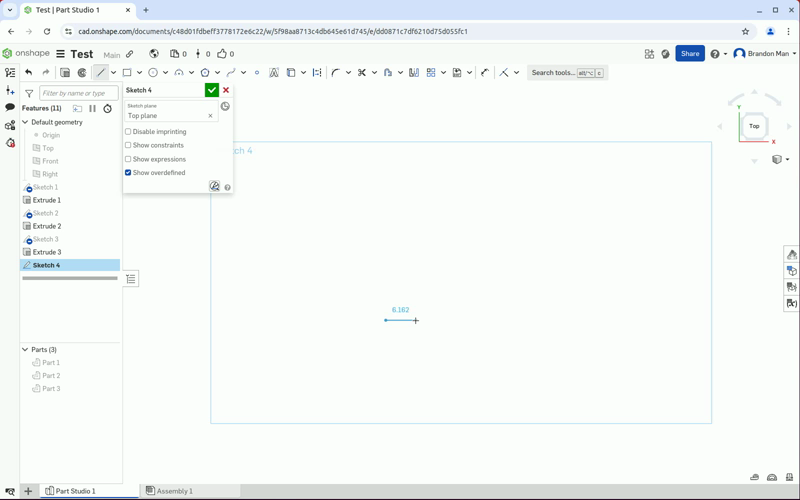
mouse_move(385, 282)
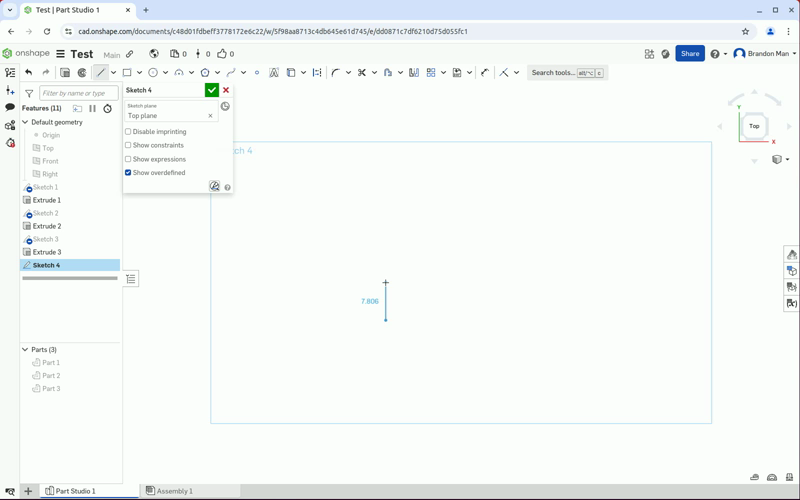
click(385, 282)
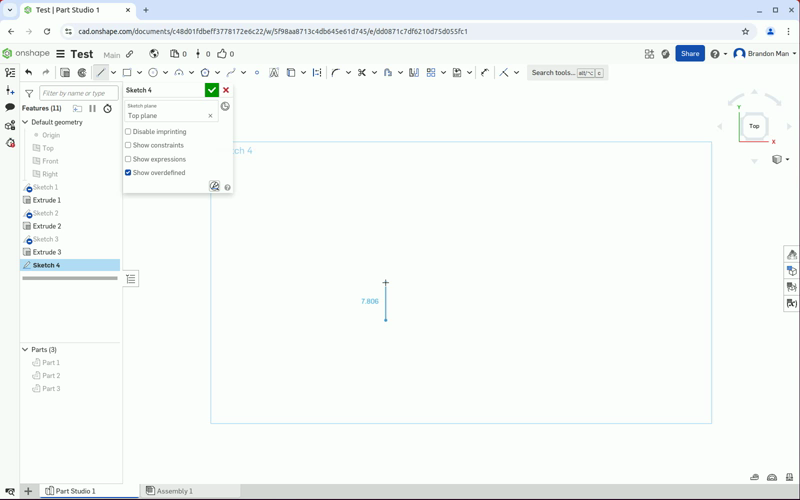
key_up(shift)
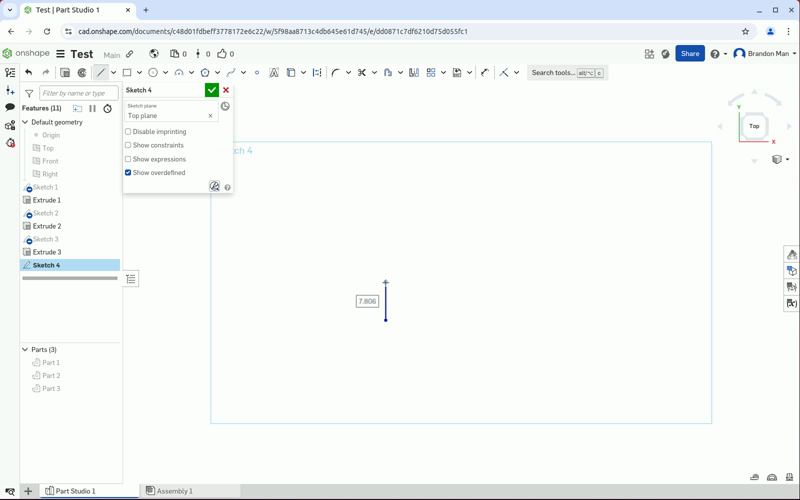
key_down(shift)
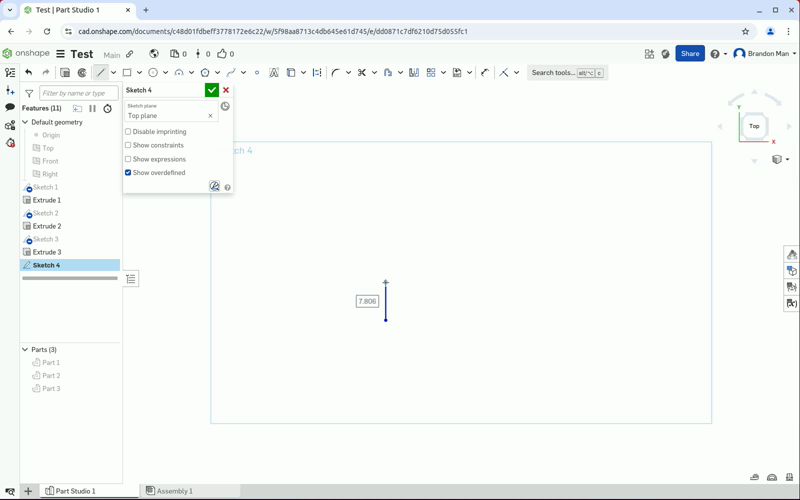
mouse_move(415, 282)
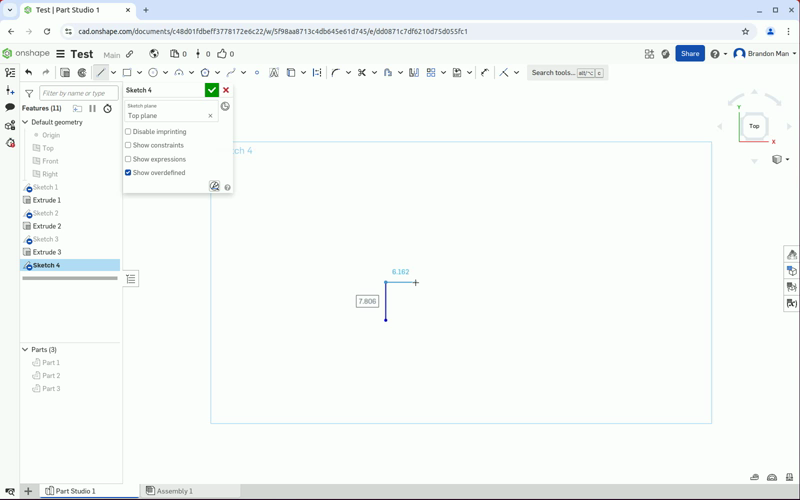
mouse_move(385, 245)
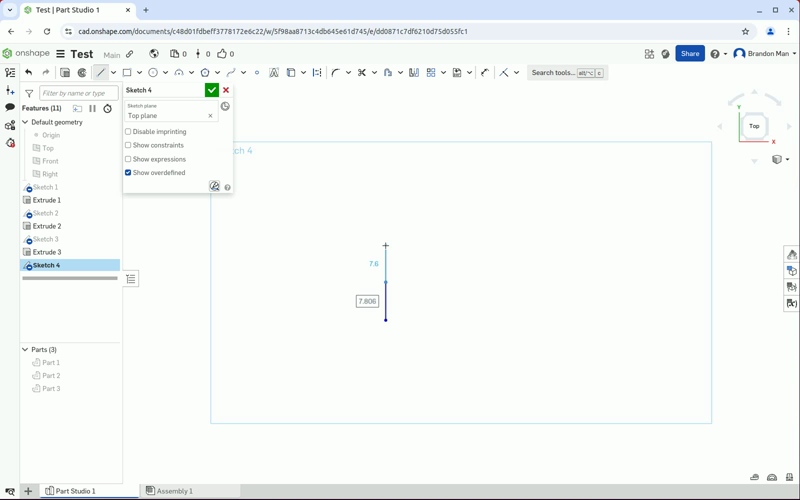
click(385, 245)
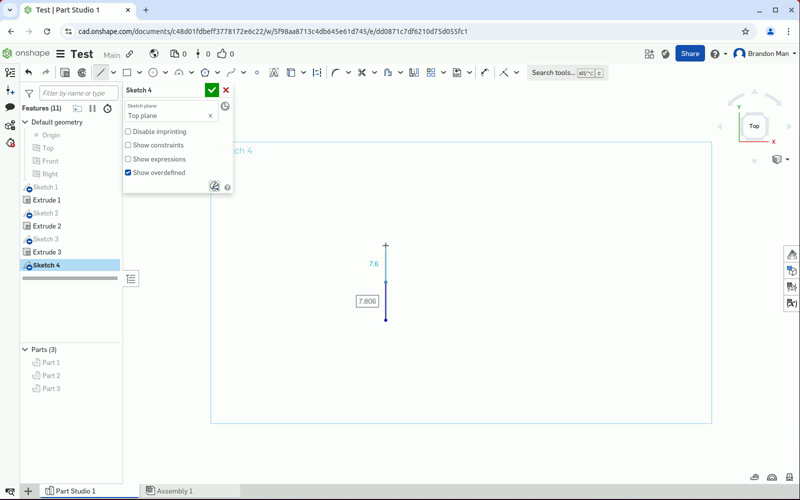
key_up(shift)
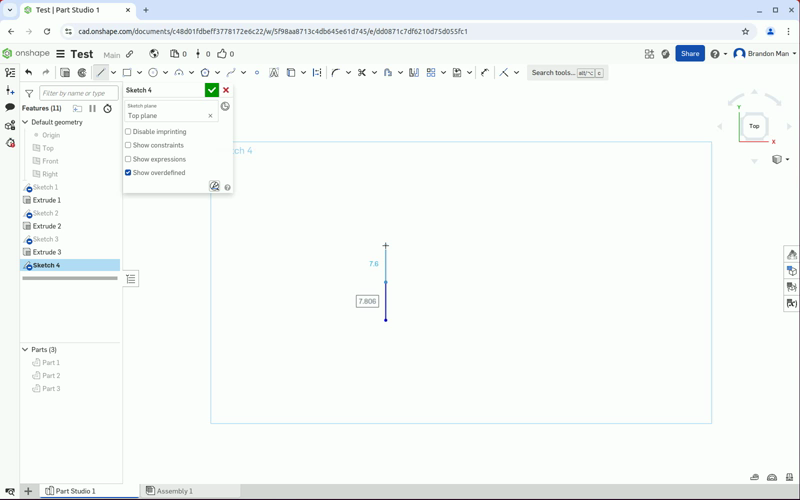
key(esc)
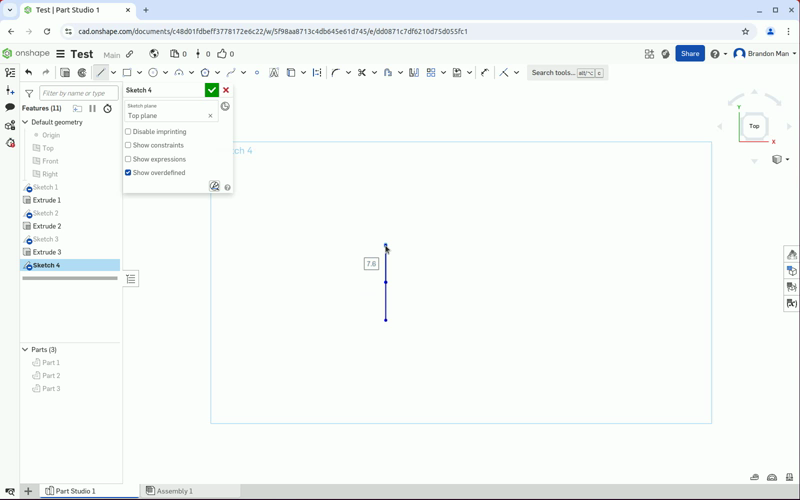
key(a)
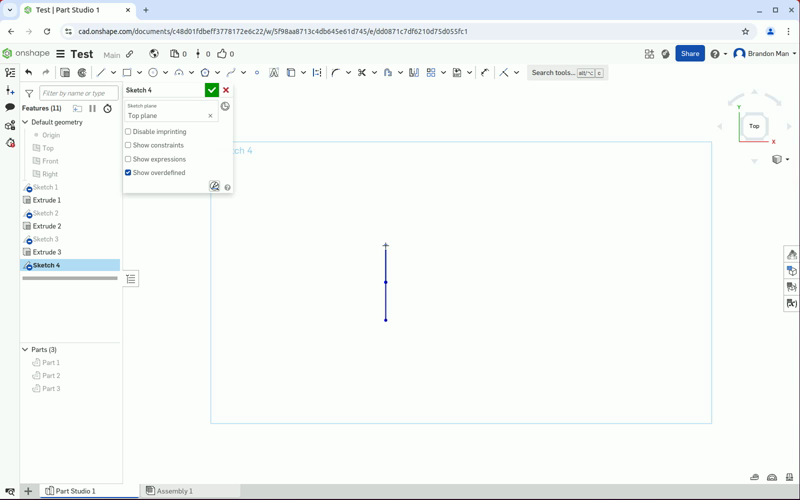
mouse_move(385, 245)
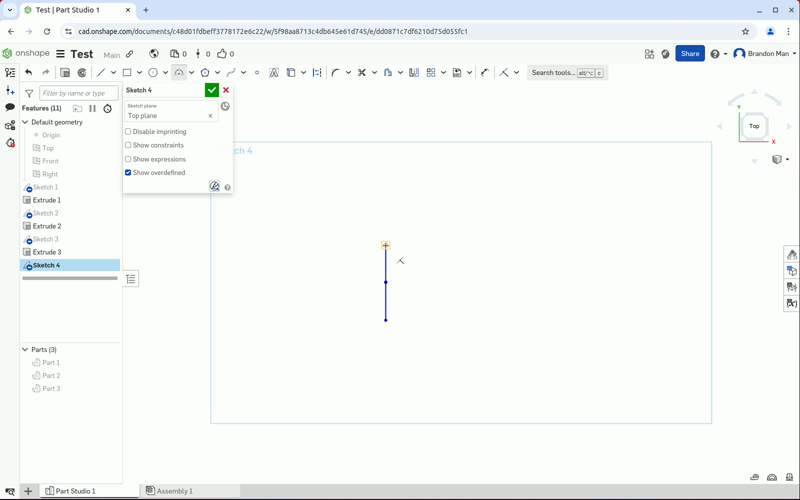
click(385, 245)
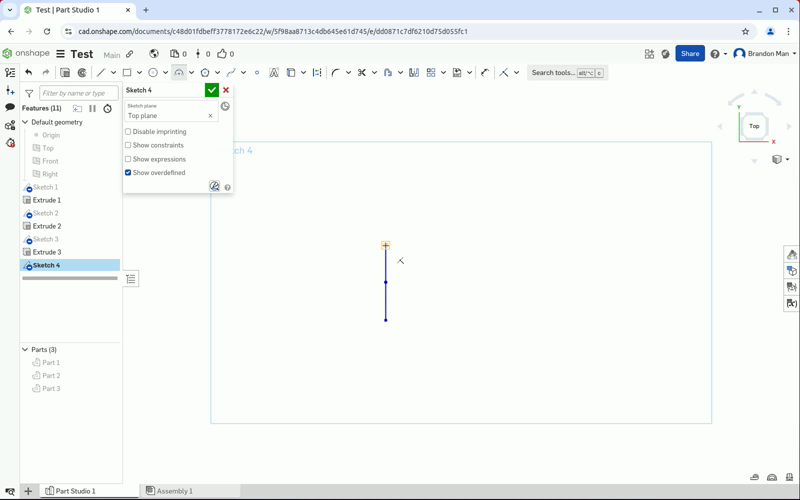
mouse_move(385, 320)
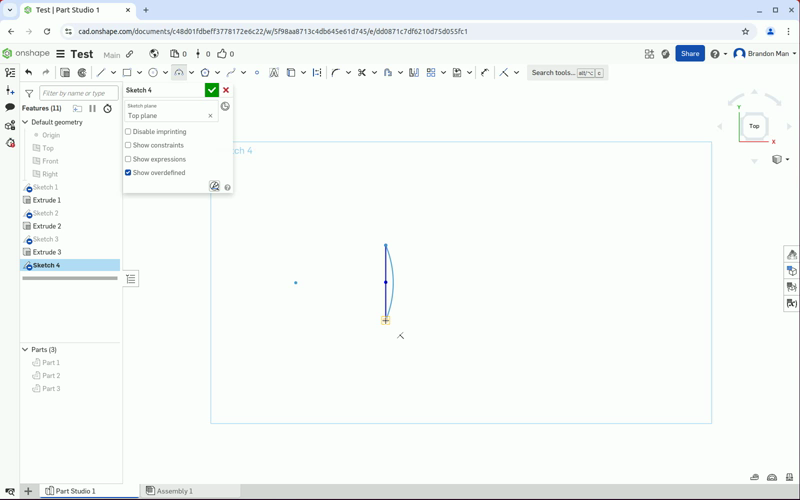
click(385, 320)
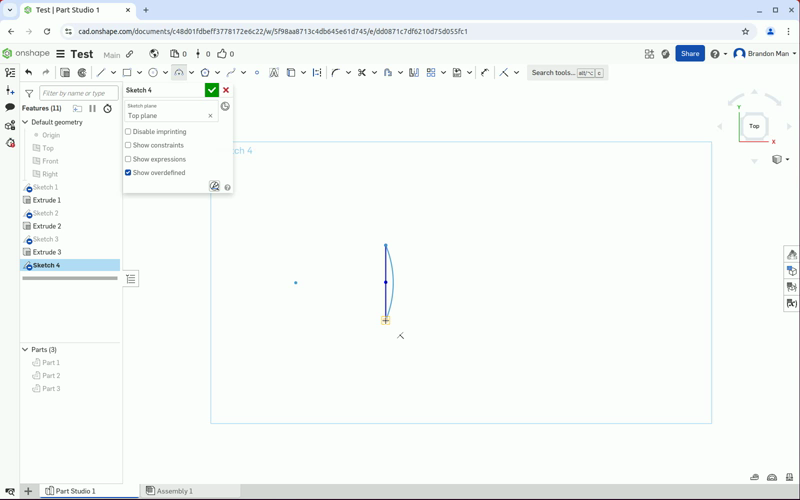
key_down(shift)
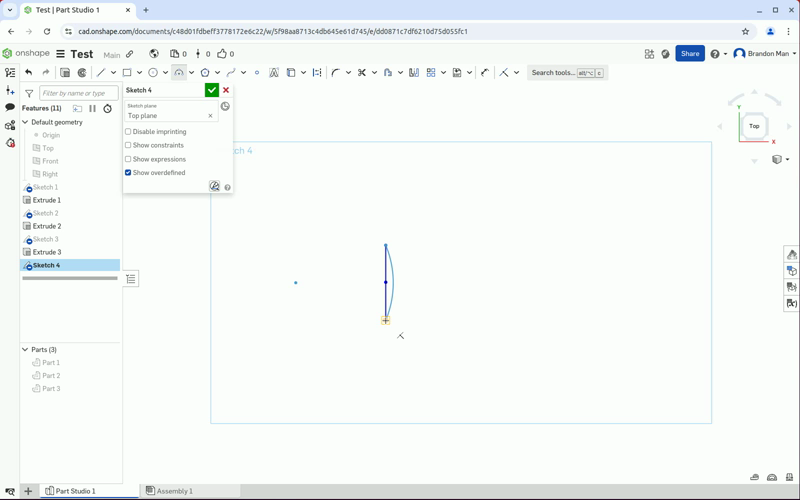
mouse_move(347, 282)
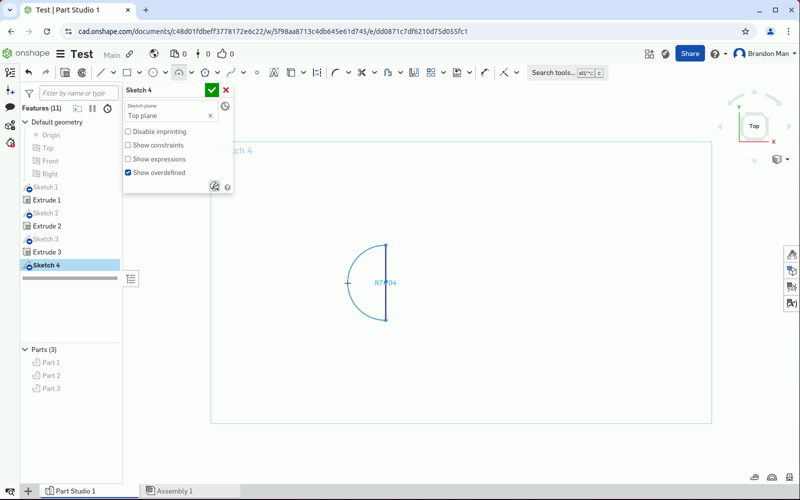
click(347, 282)
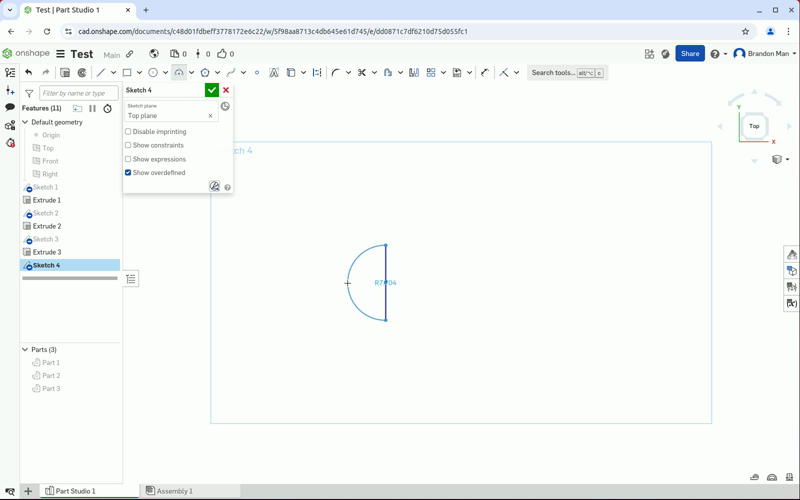
key_up(shift)
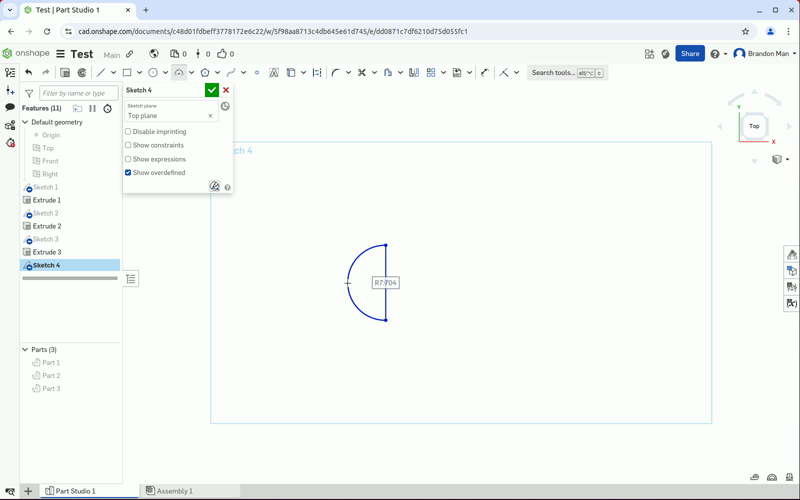
key(esc)
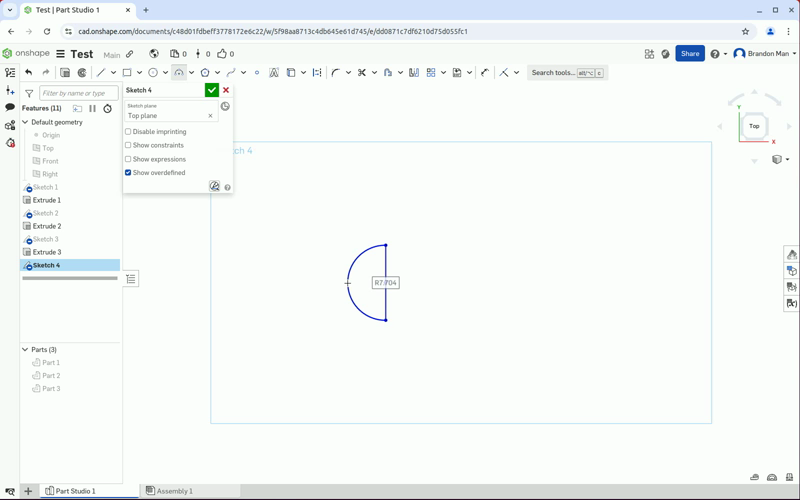
mouse_move(375, 300)
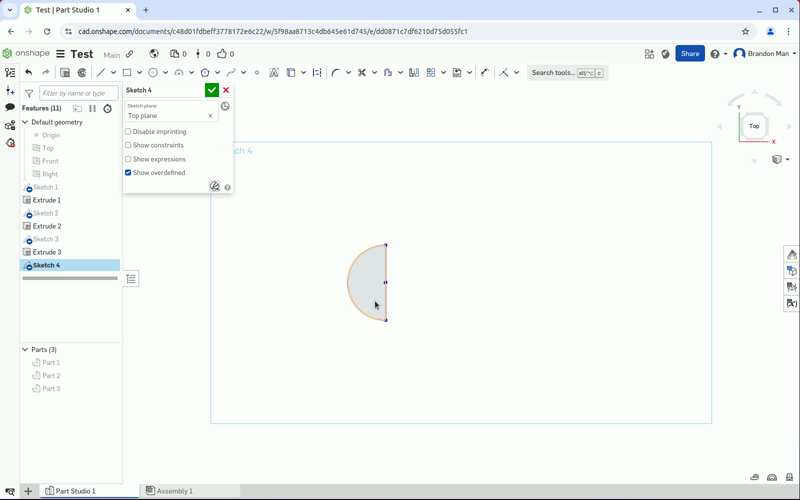
scroll(6)
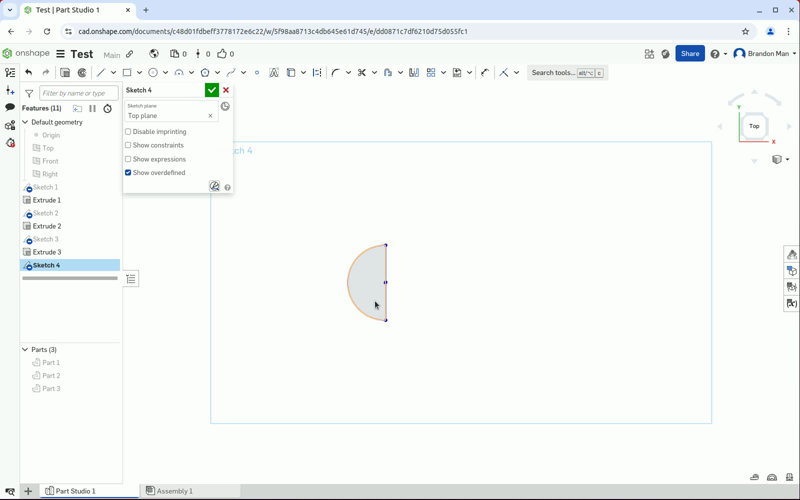
scroll(6)
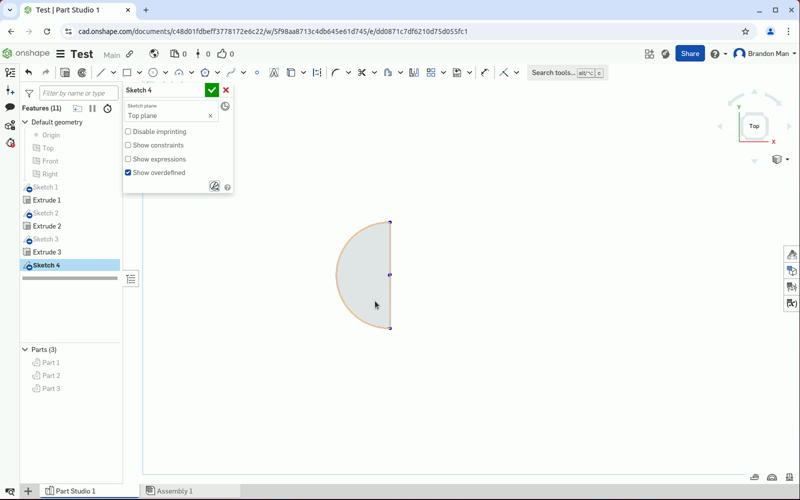
scroll(6)
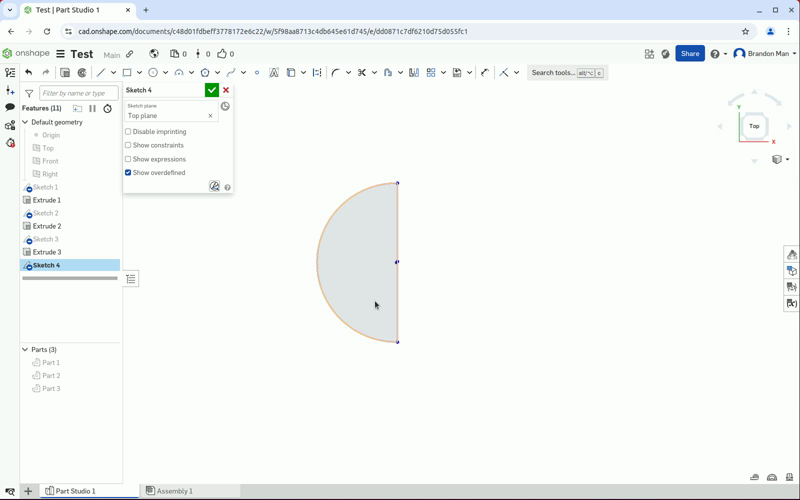
scroll(6)
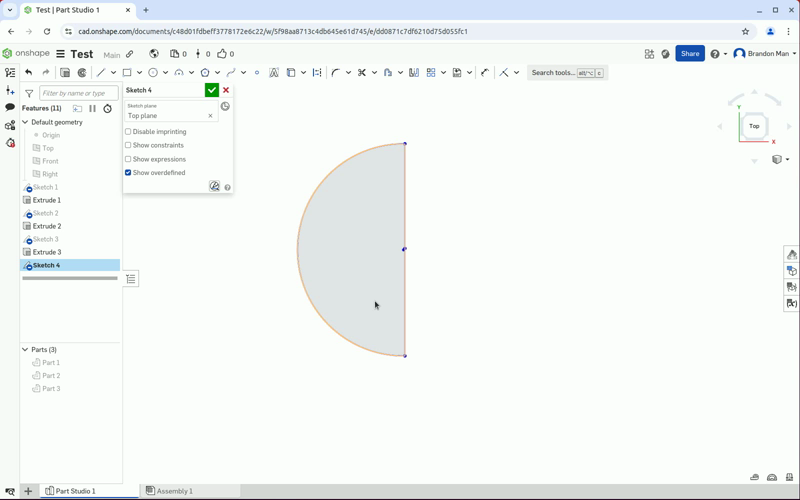
scroll(6)
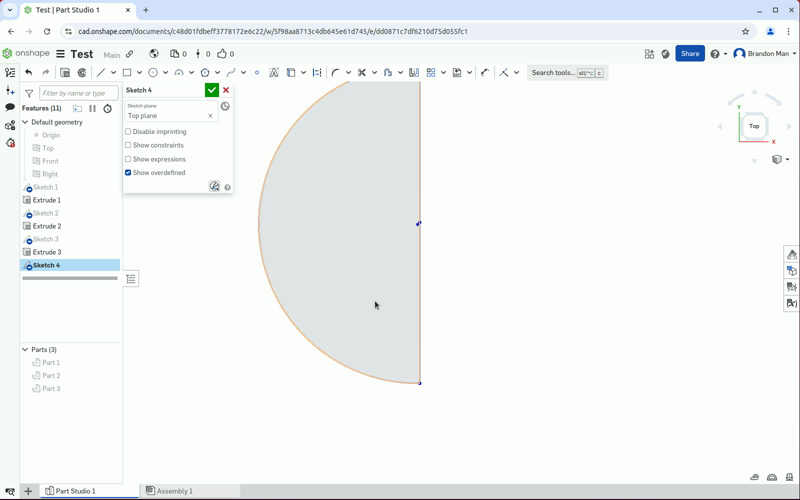
scroll(6)
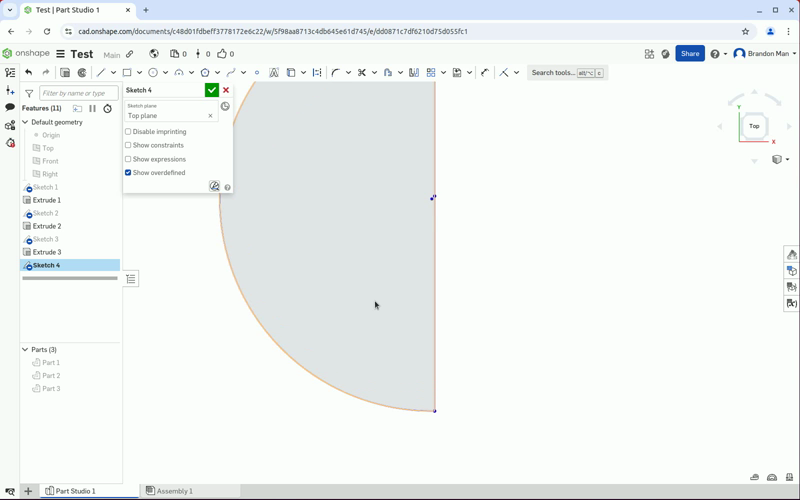
scroll(6)
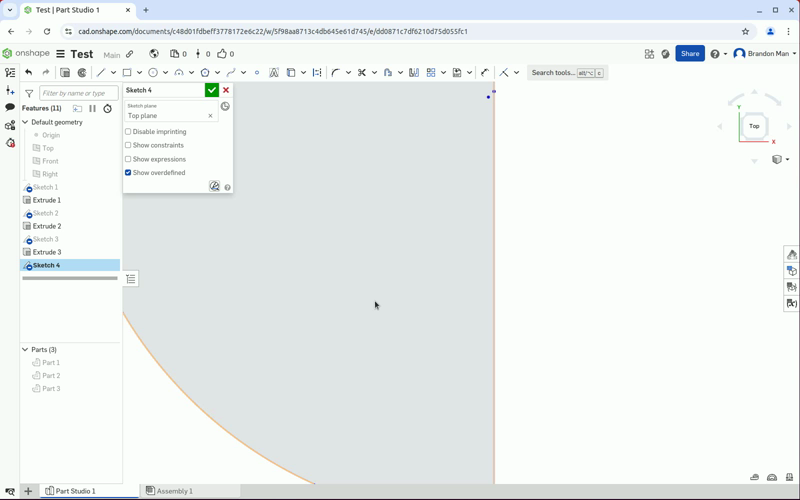
click(375, 300)
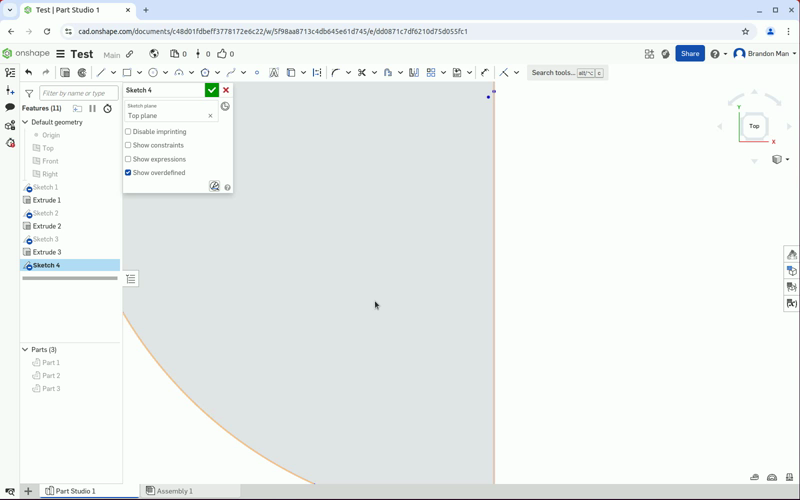
scroll(-6)
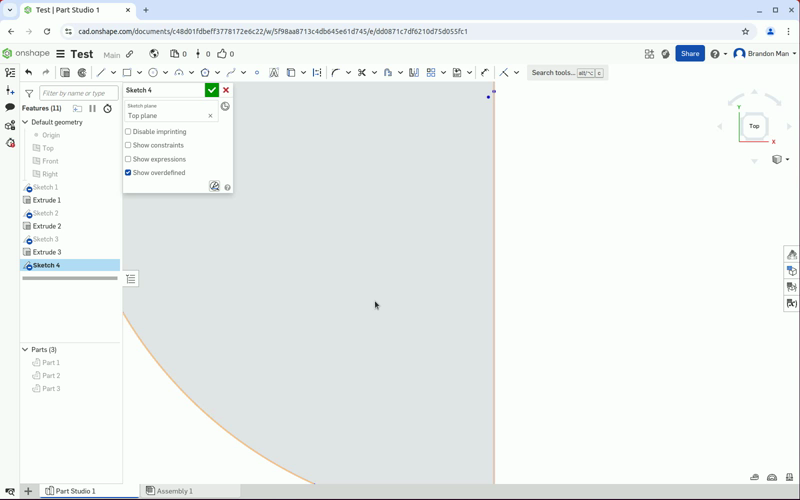
scroll(-6)
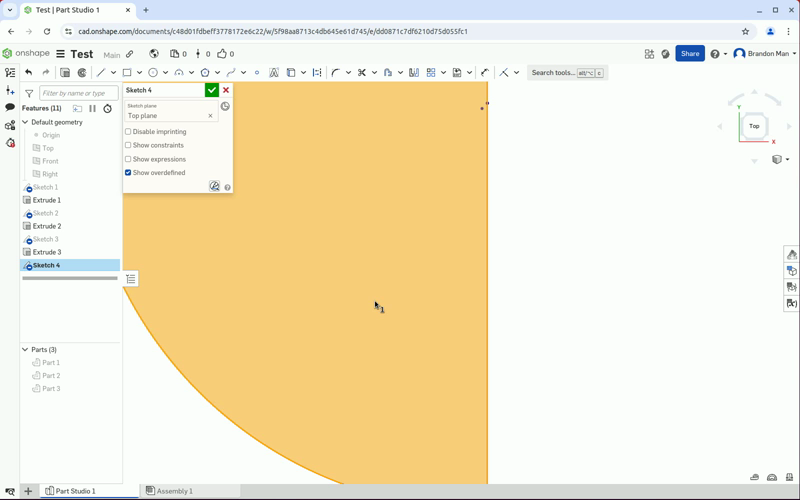
scroll(-6)
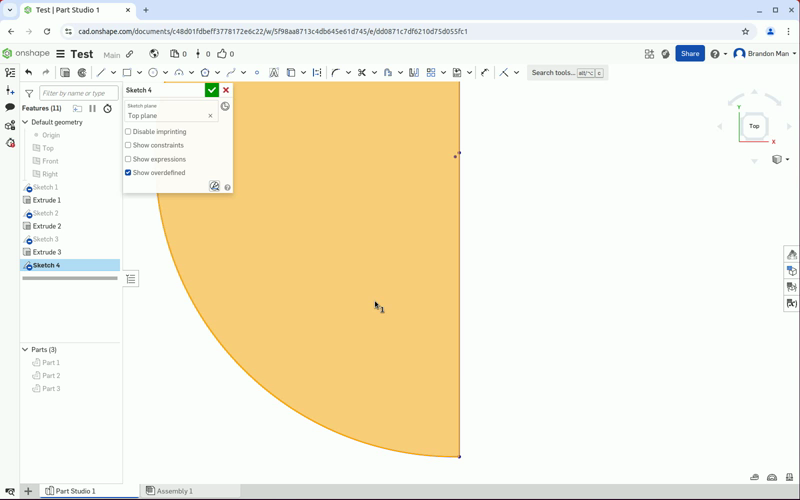
scroll(-6)
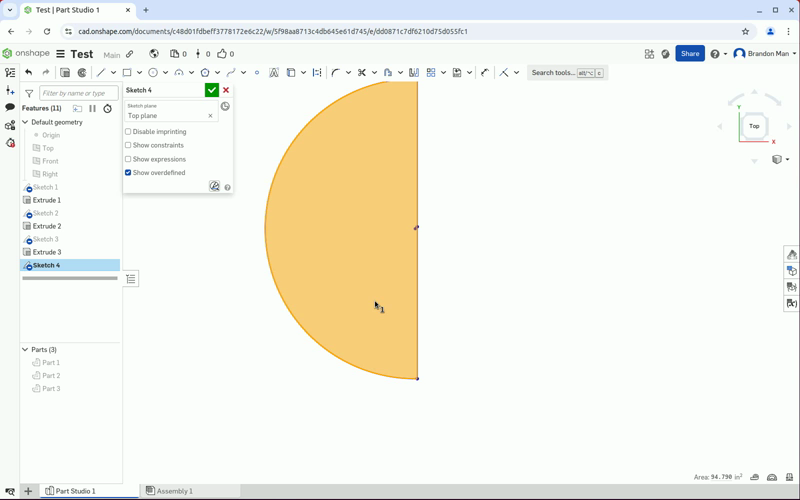
scroll(-6)
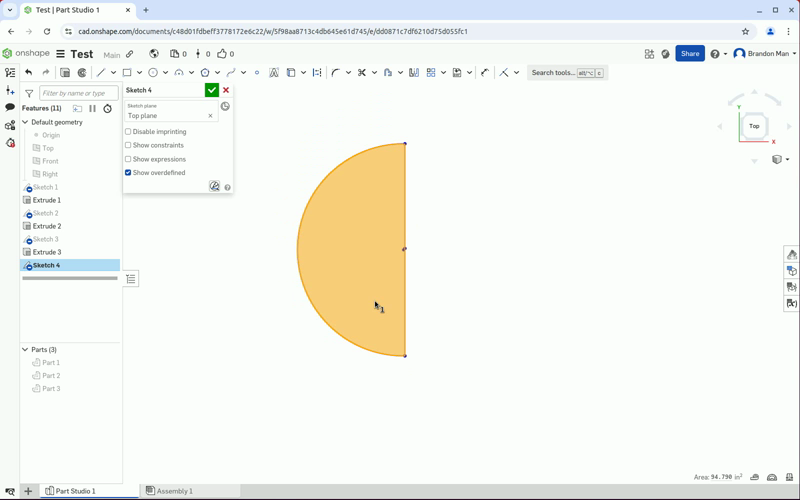
scroll(-6)
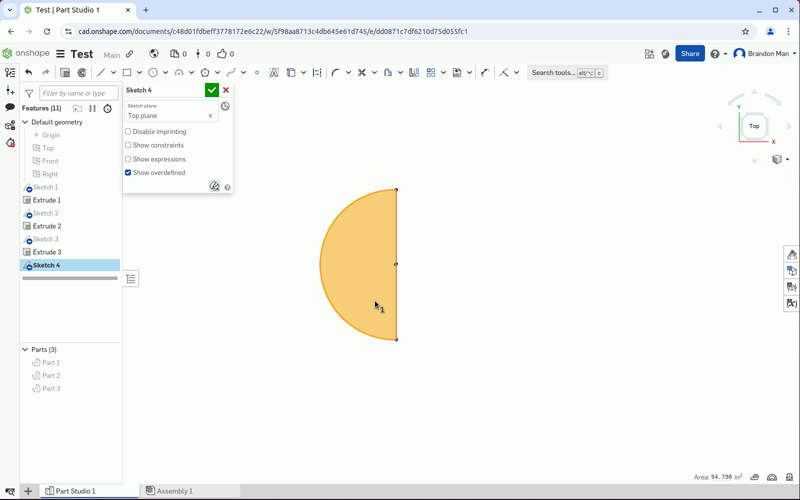
scroll(-6)
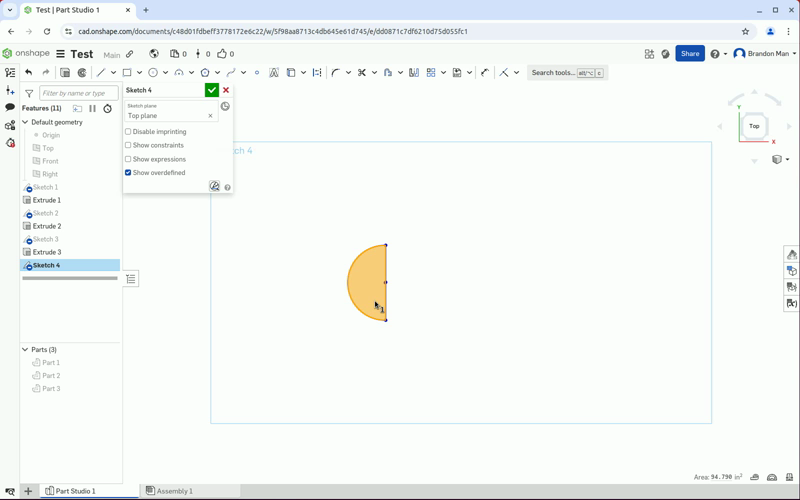
mouse_move(73, 352)
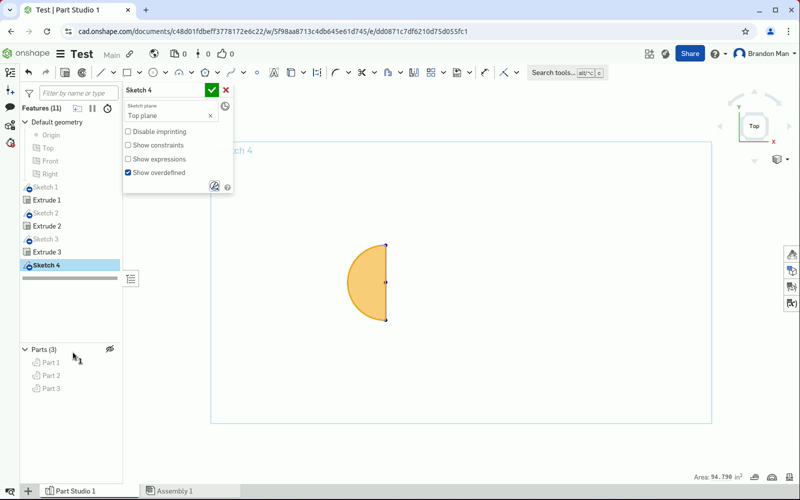
key(shift+y)
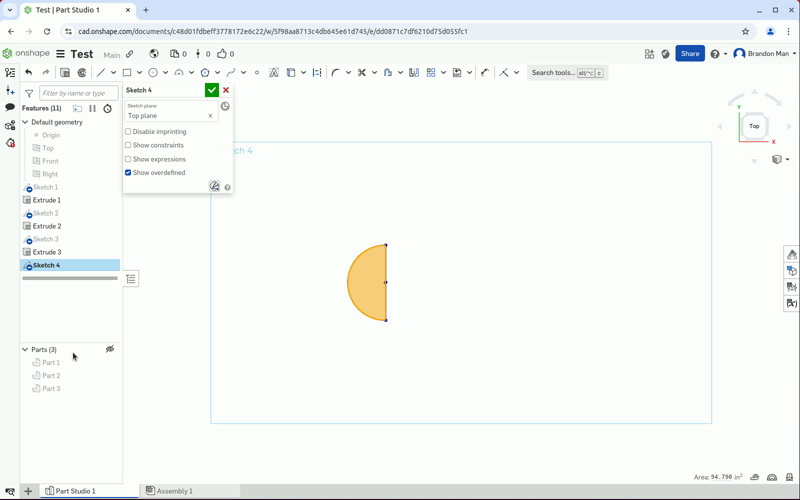
key(shift+e)
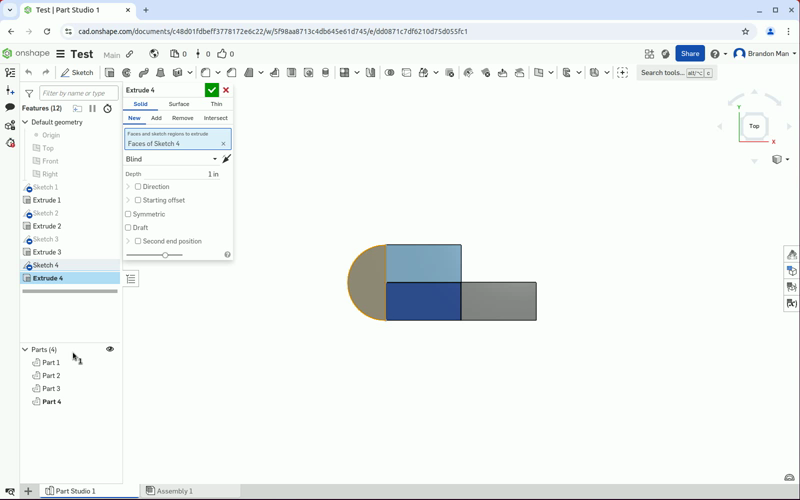
mouse_move(143, 106)
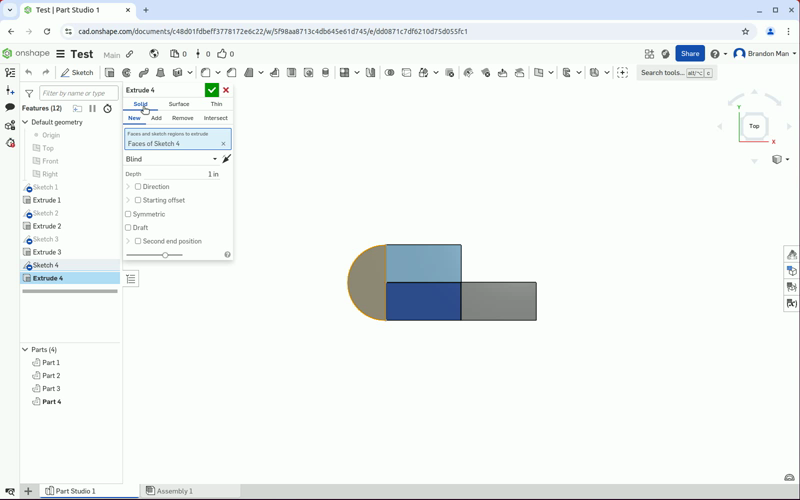
click(143, 106)
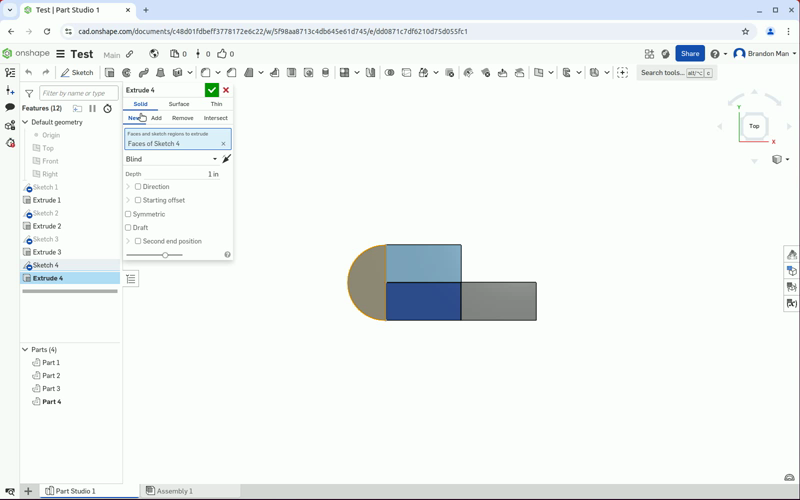
mouse_move(137, 120)
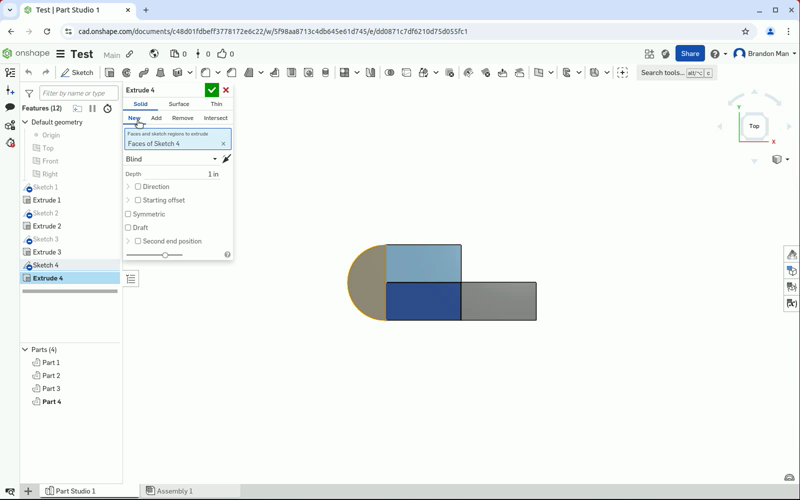
click(137, 120)
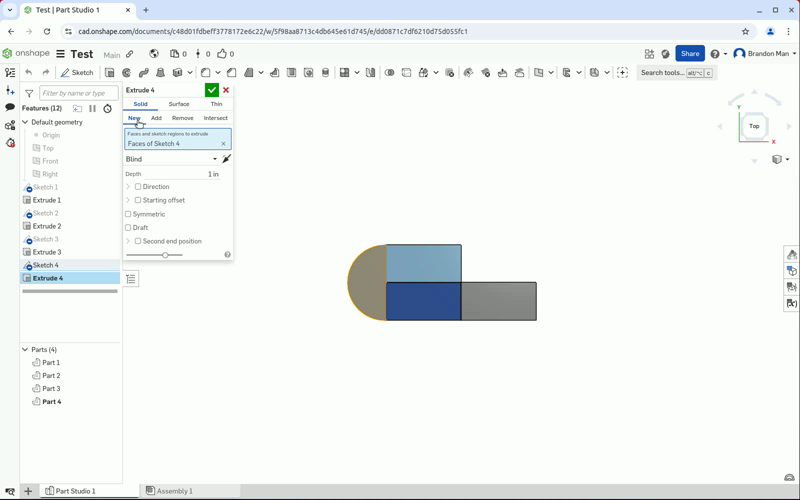
key(tab, 4)
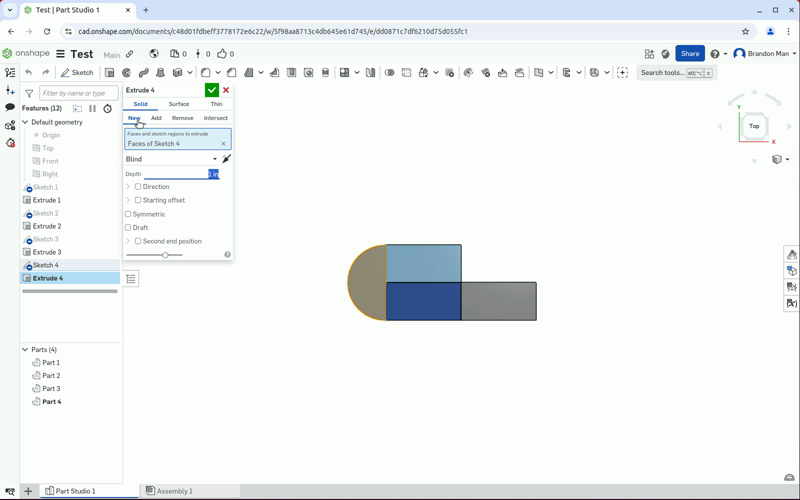
text(1.926)
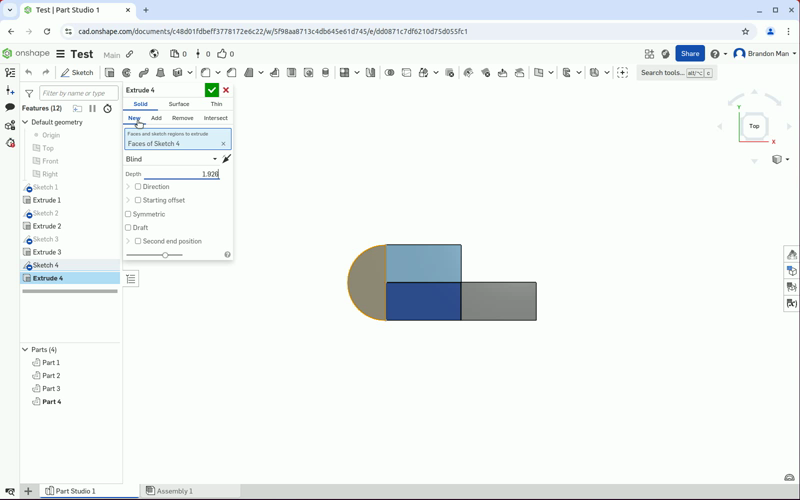
key(enter)
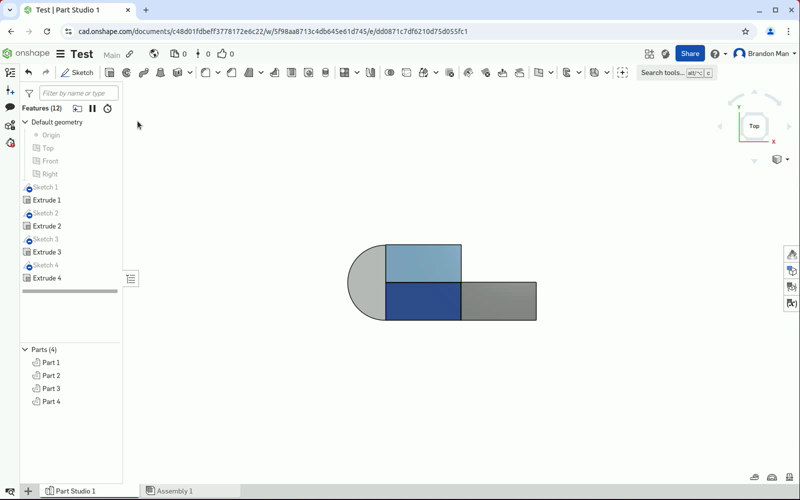
key(shift+h)
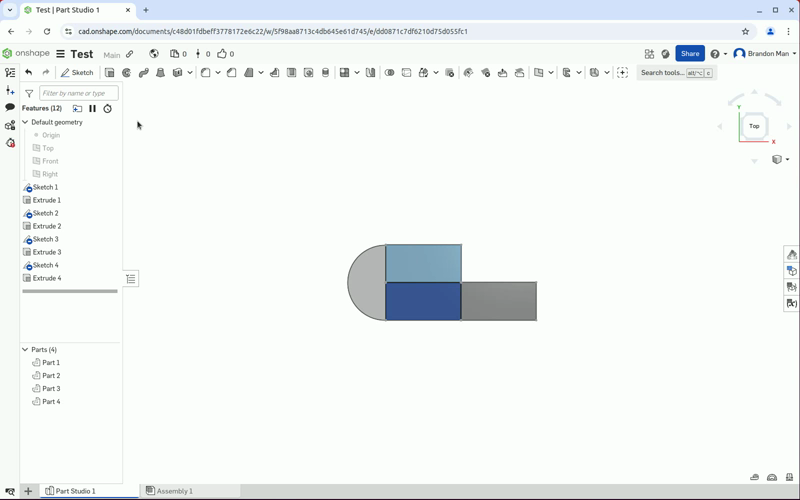
key(shift+h)
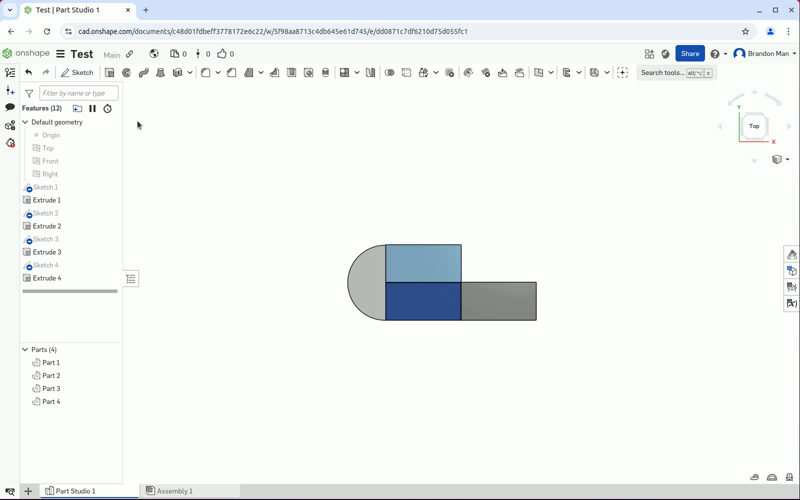
mouse_move(73, 189)
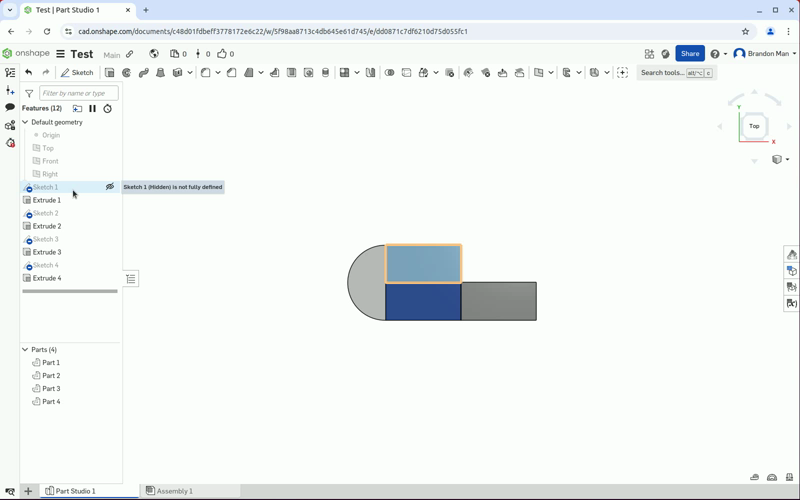
click(73, 189)
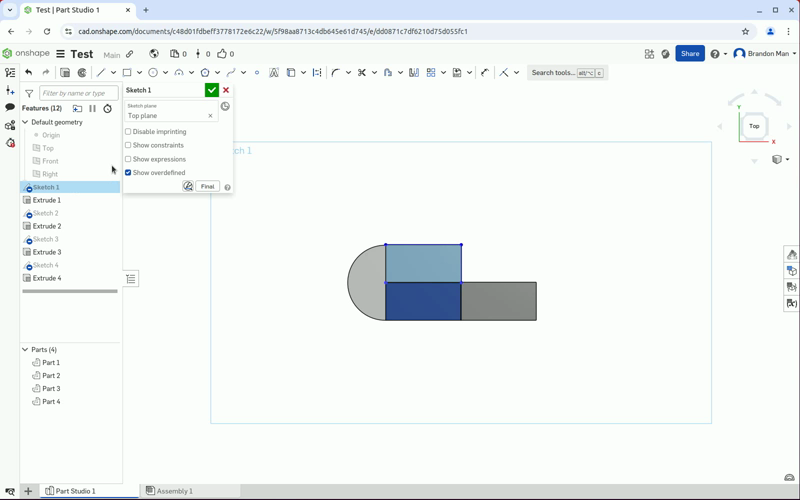
mouse_move(229, 92)
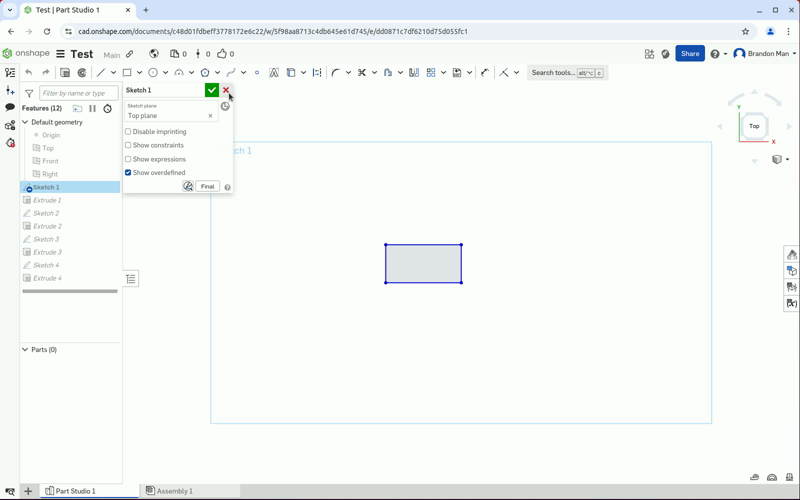
click(229, 92)
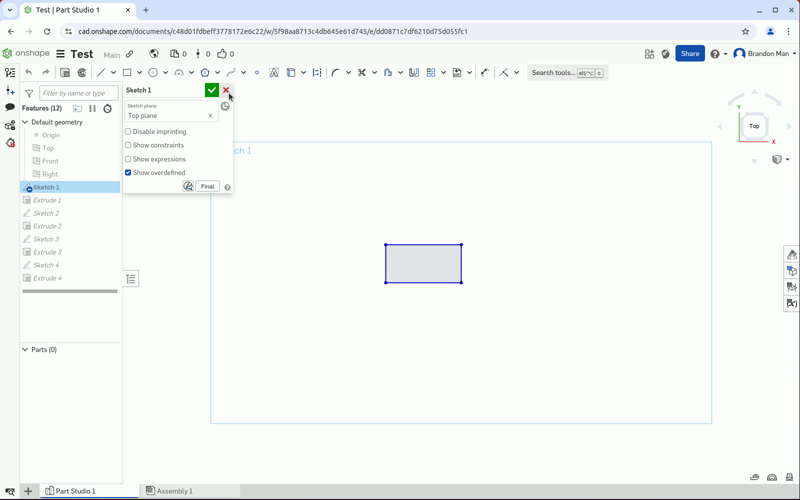
key(shift+s)
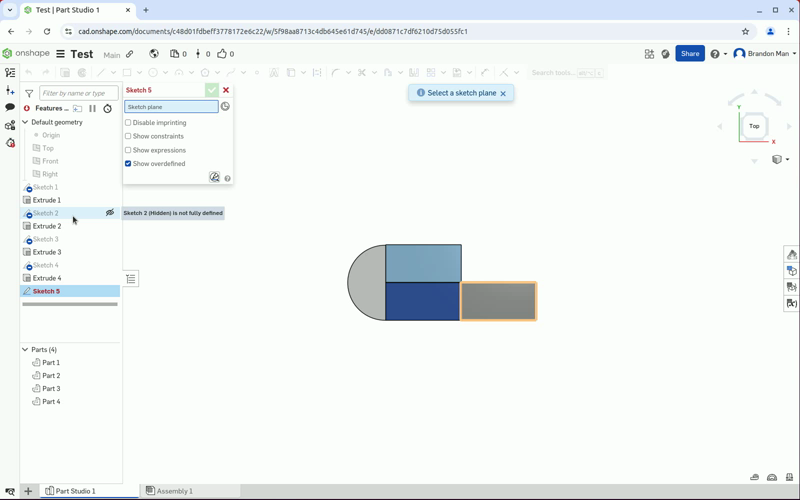
scroll(3)
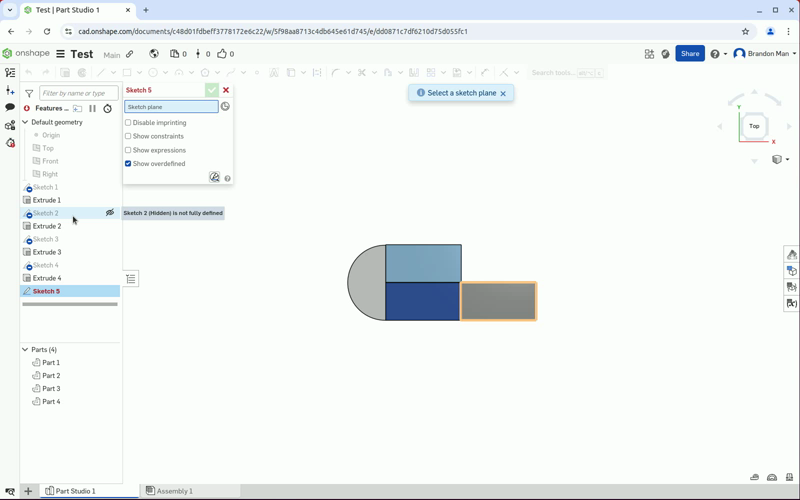
mouse_move(73, 150)
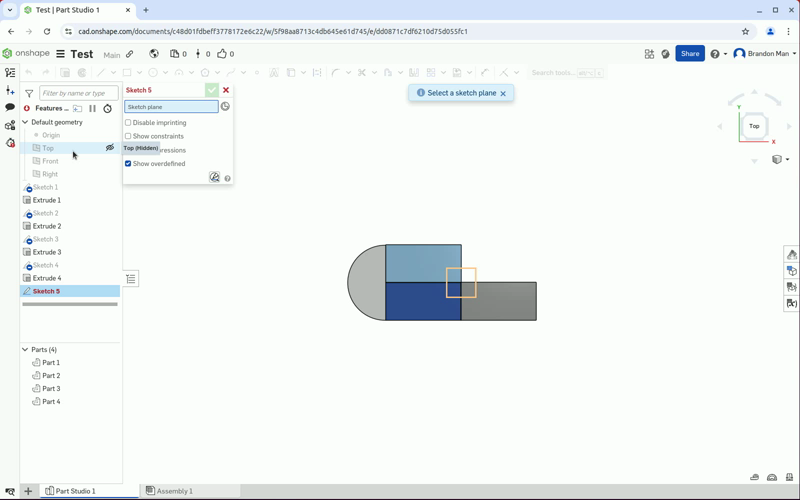
click(73, 150)
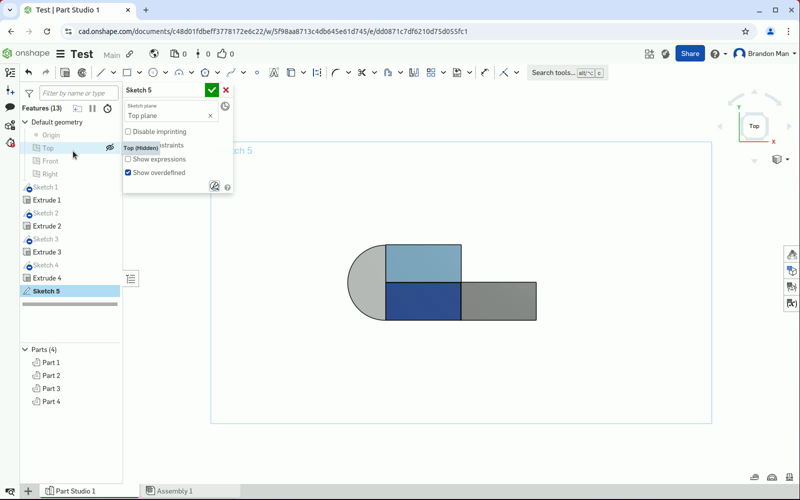
mouse_move(73, 352)
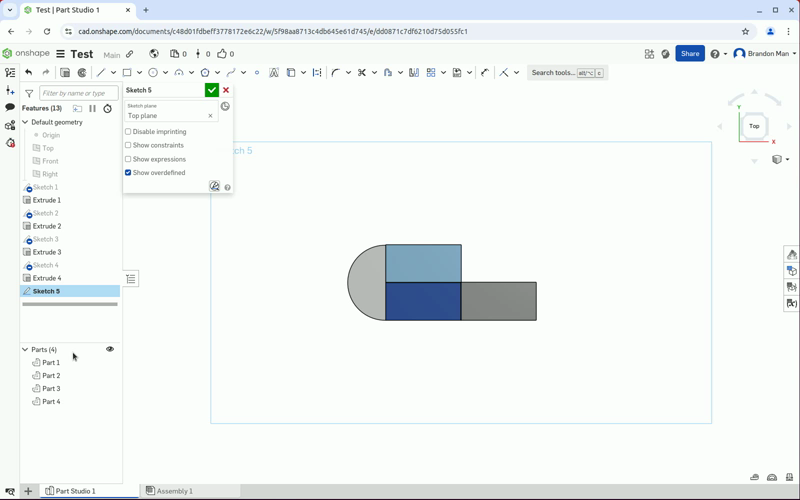
key(y)
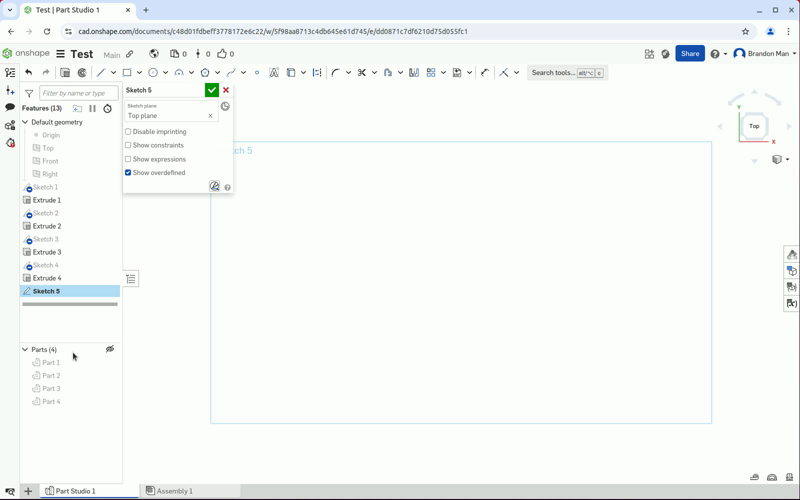
key(l)
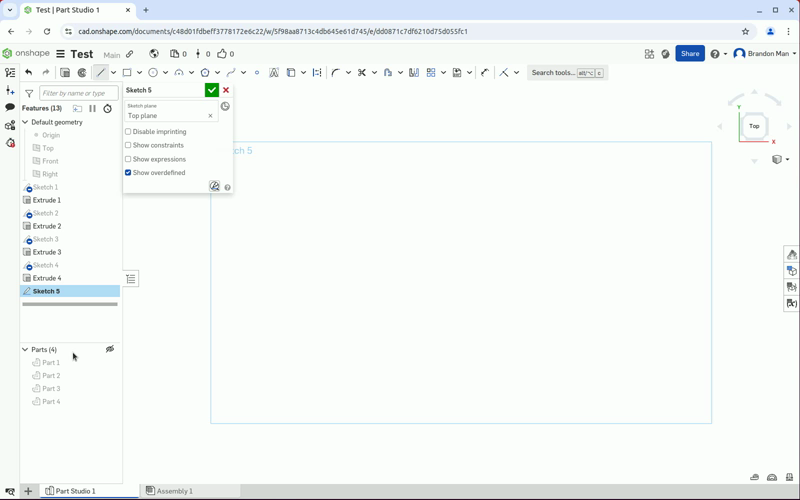
key_down(shift)
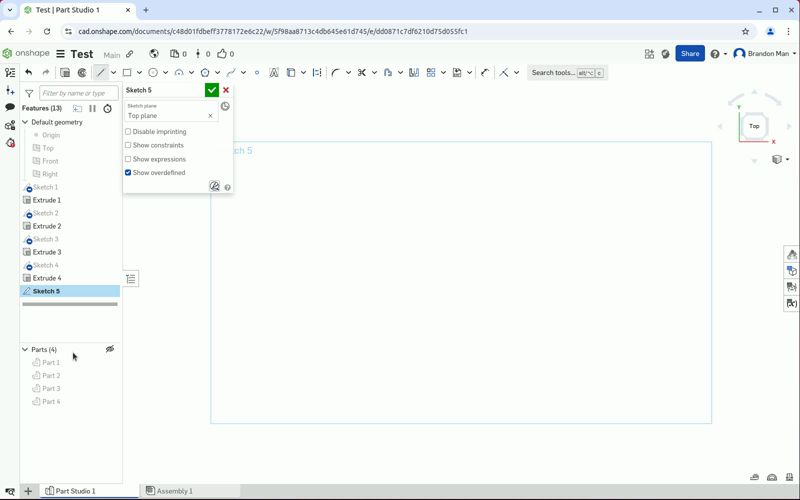
mouse_move(460, 282)
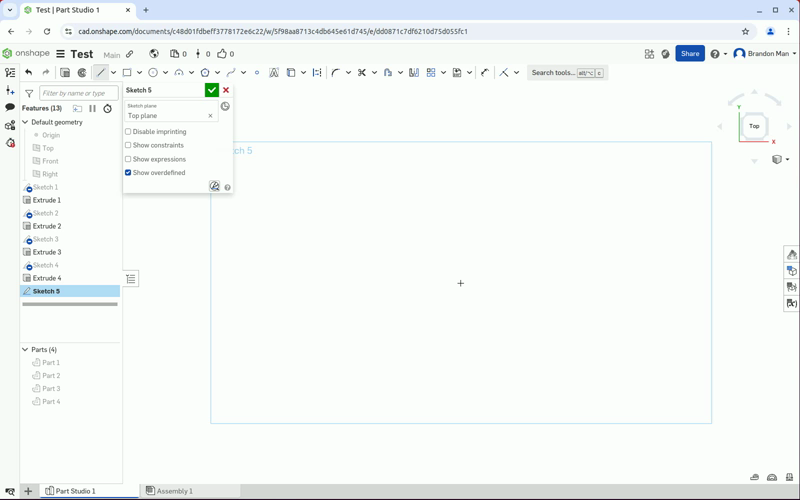
click(460, 282)
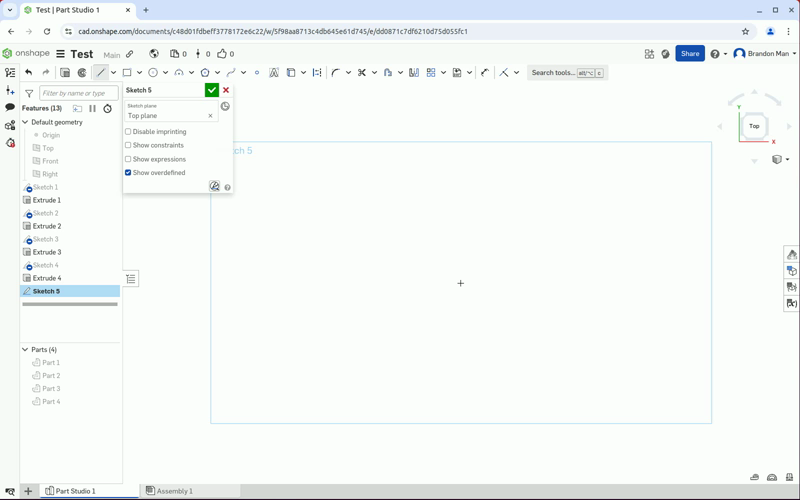
key_up(shift)
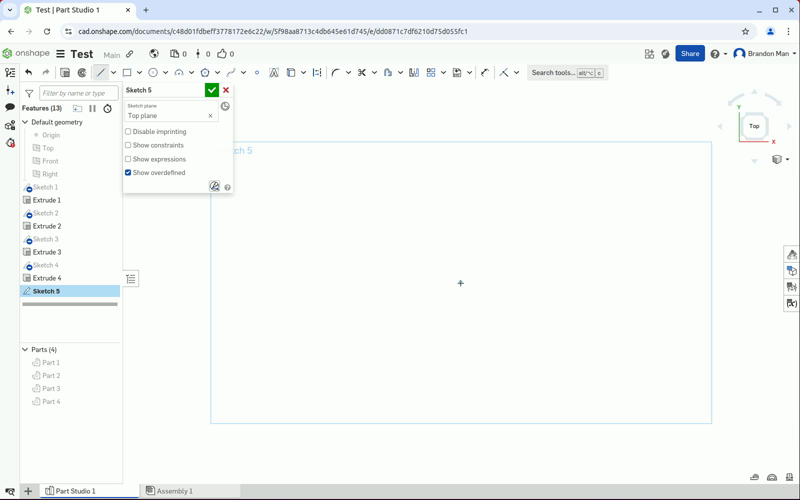
key_down(shift)
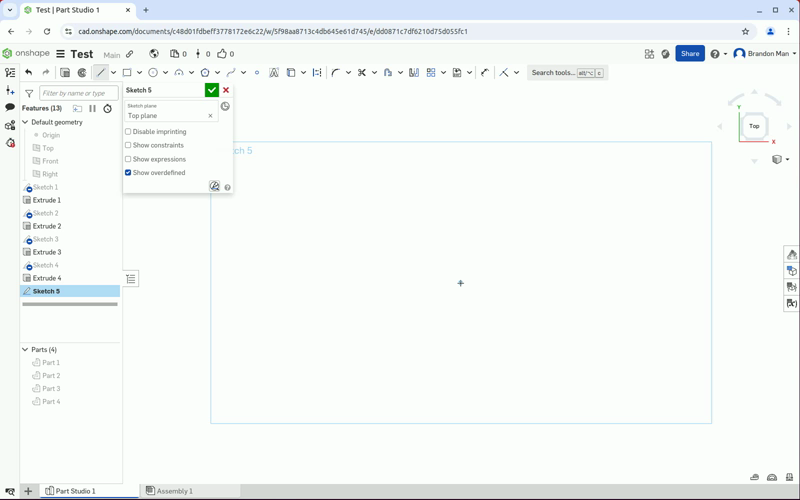
mouse_move(536, 282)
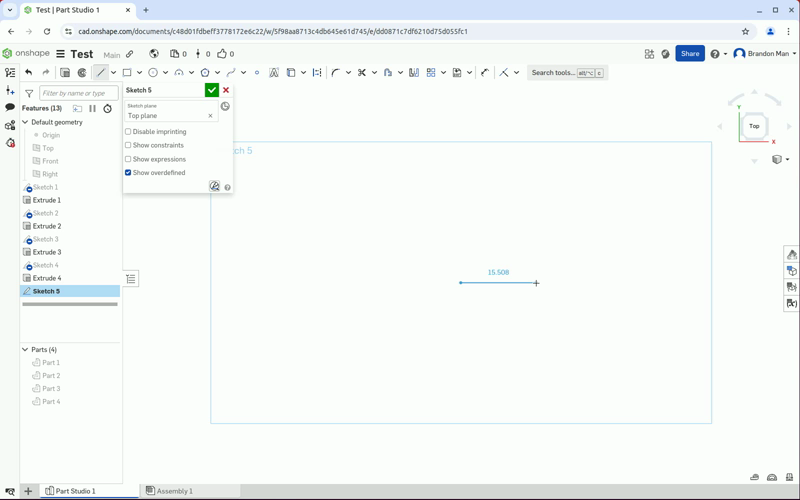
click(536, 282)
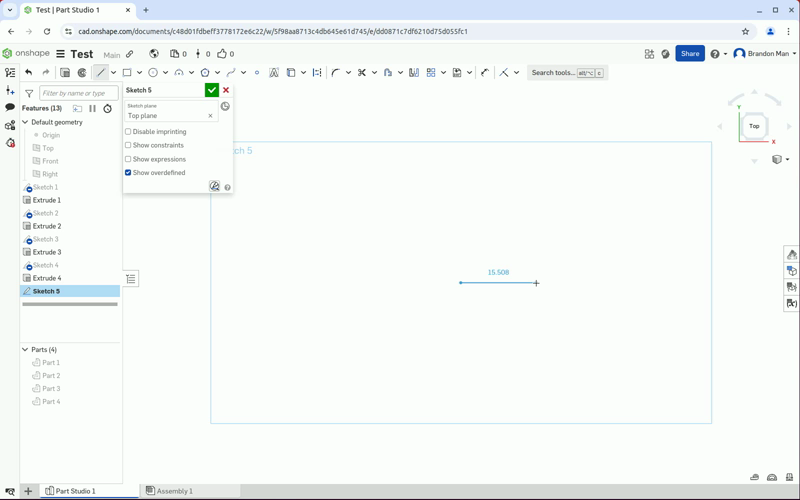
key_up(shift)
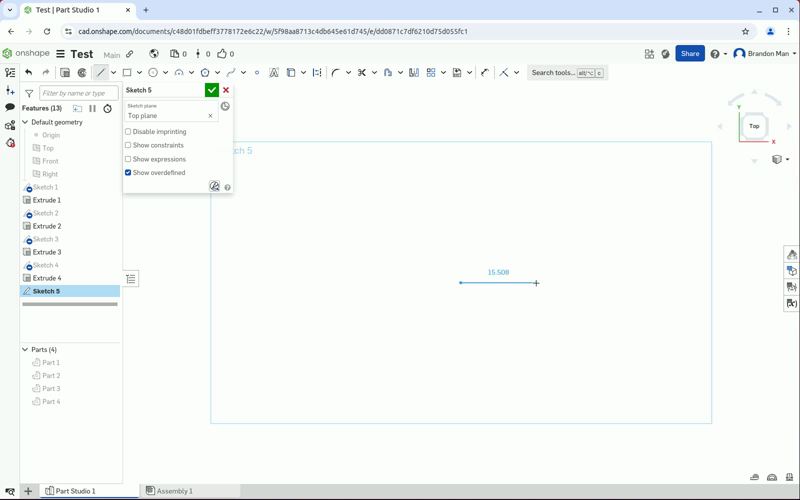
key_down(shift)
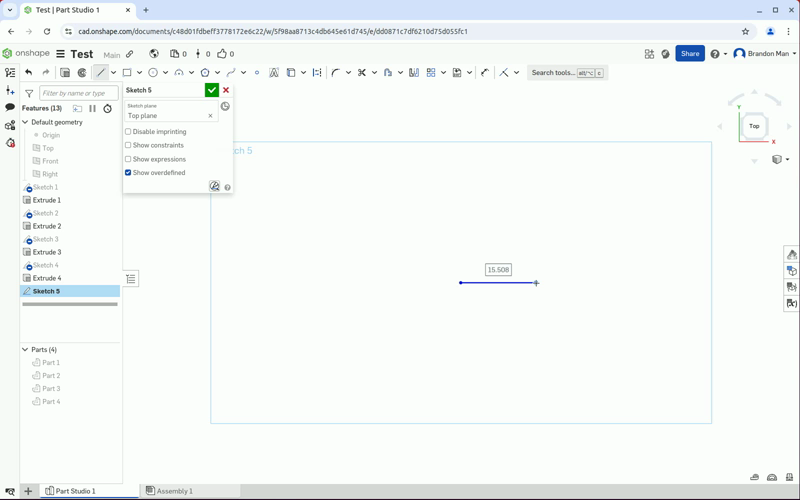
mouse_move(566, 282)
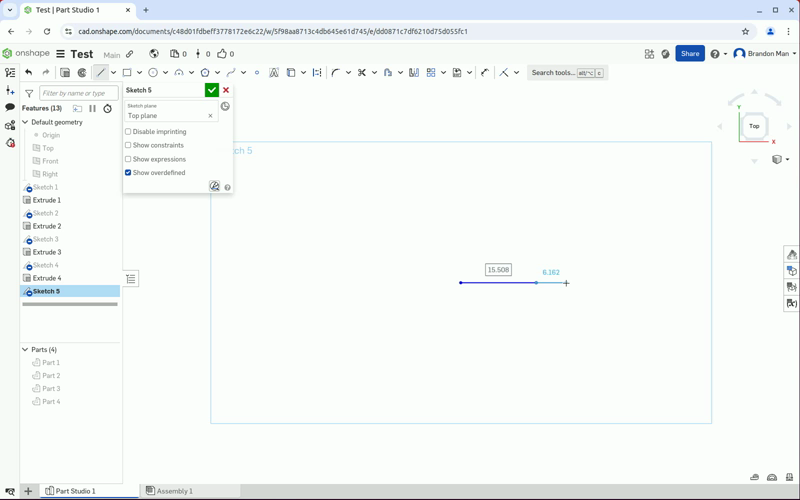
mouse_move(536, 244)
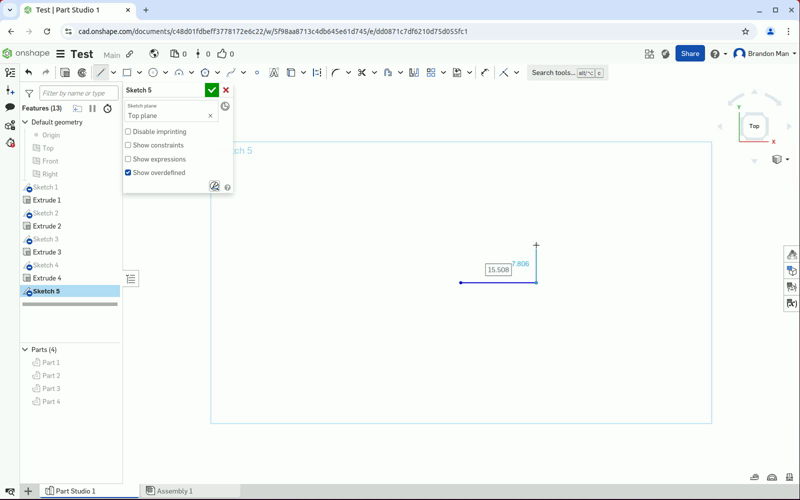
click(536, 244)
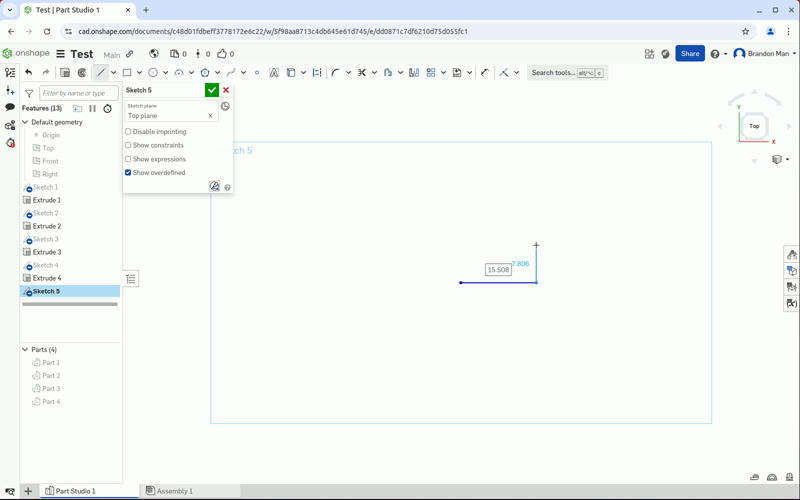
key_up(shift)
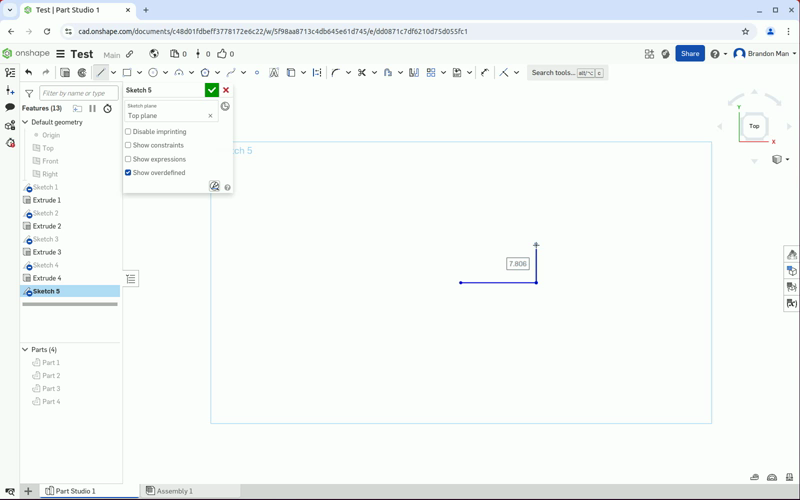
key_down(shift)
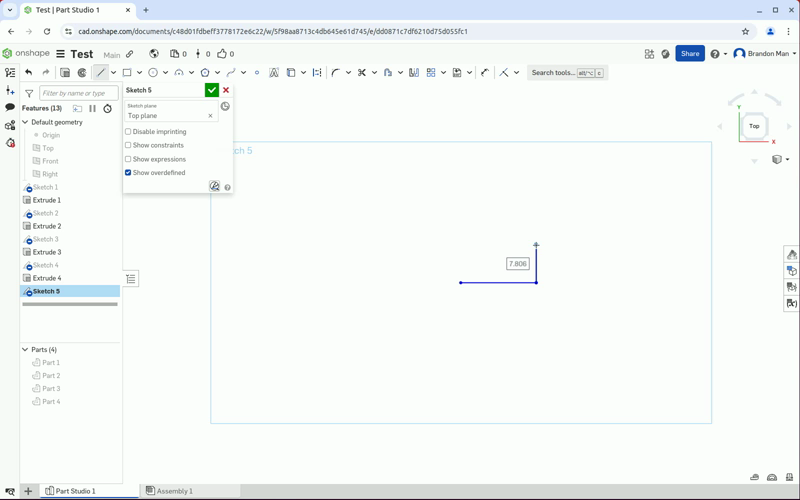
mouse_move(460, 244)
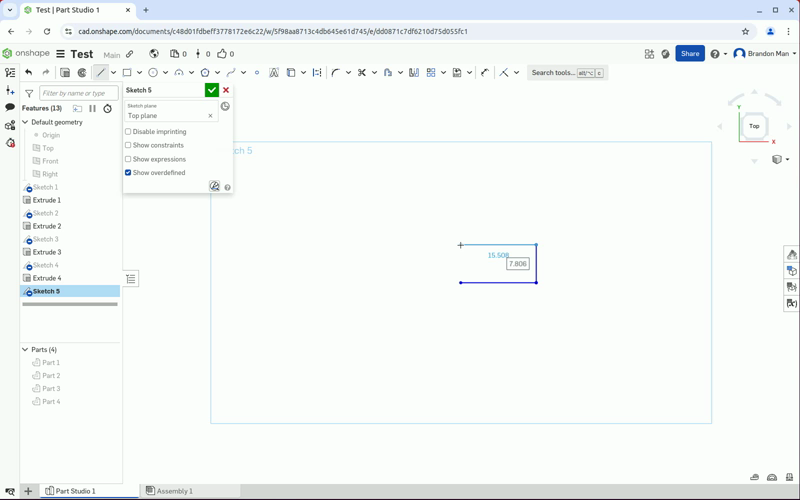
click(460, 244)
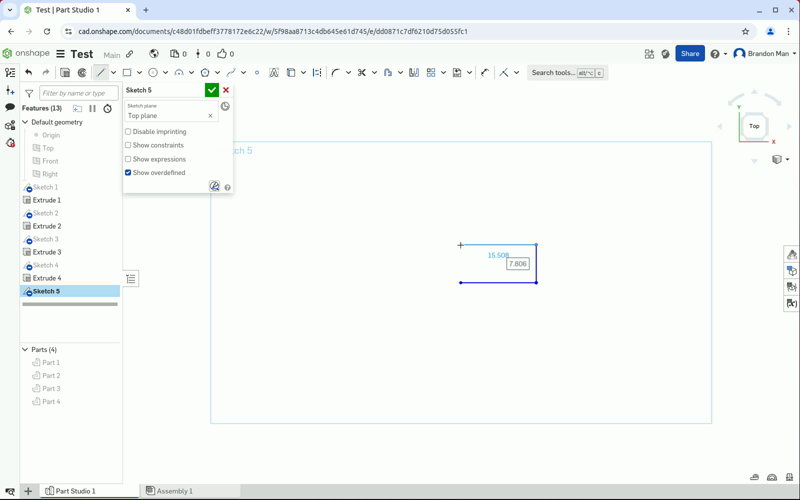
key_up(shift)
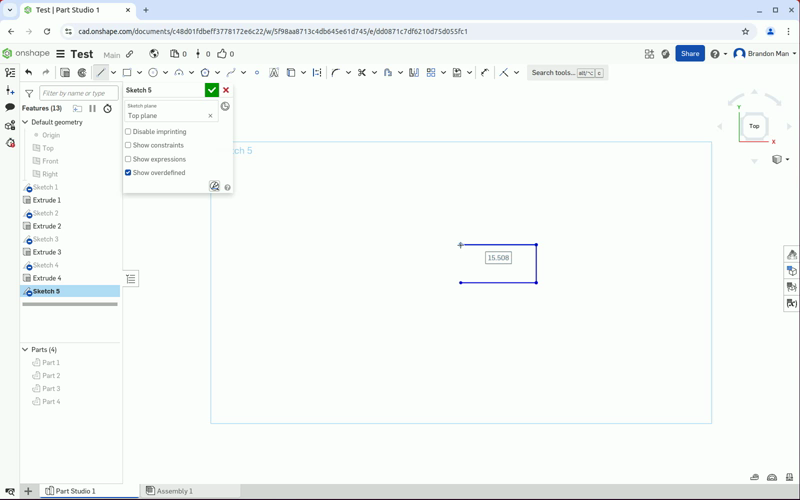
mouse_move(490, 244)
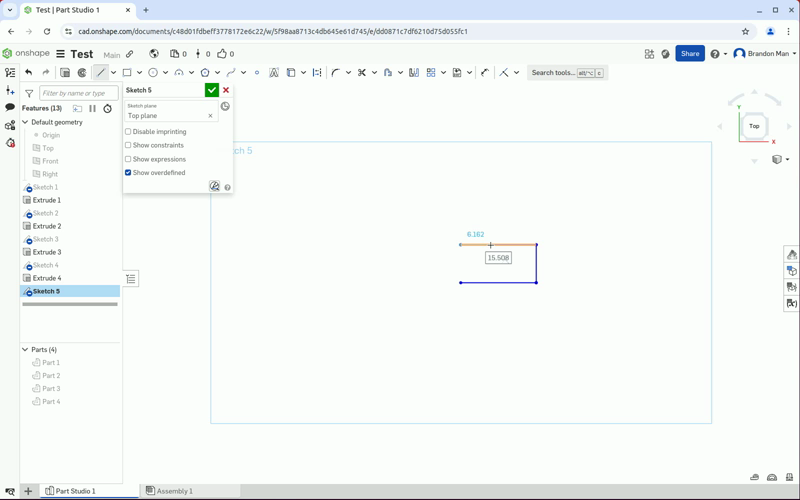
key_down(shift)
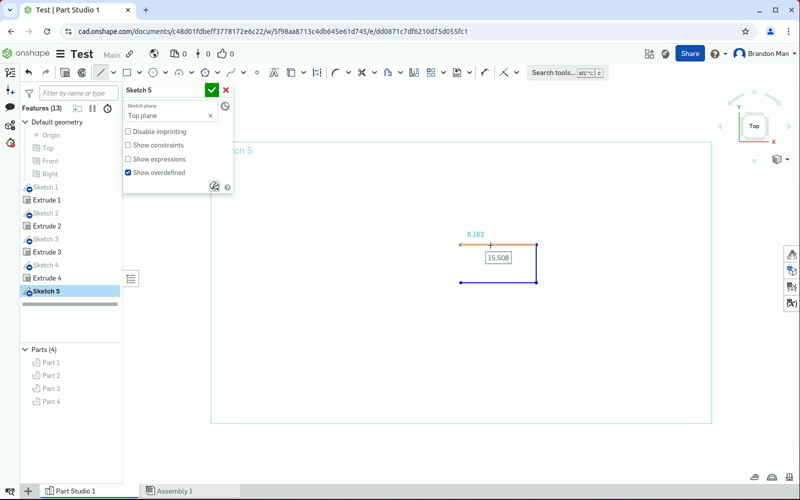
mouse_move(460, 282)
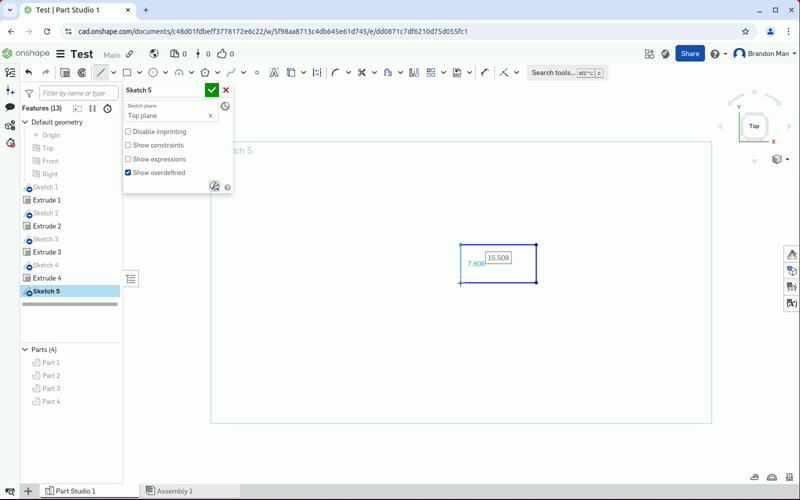
key_up(shift)
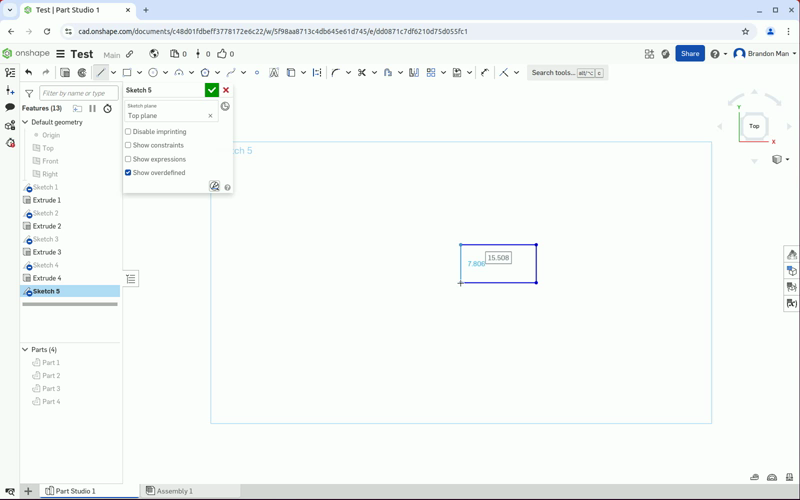
click(460, 282)
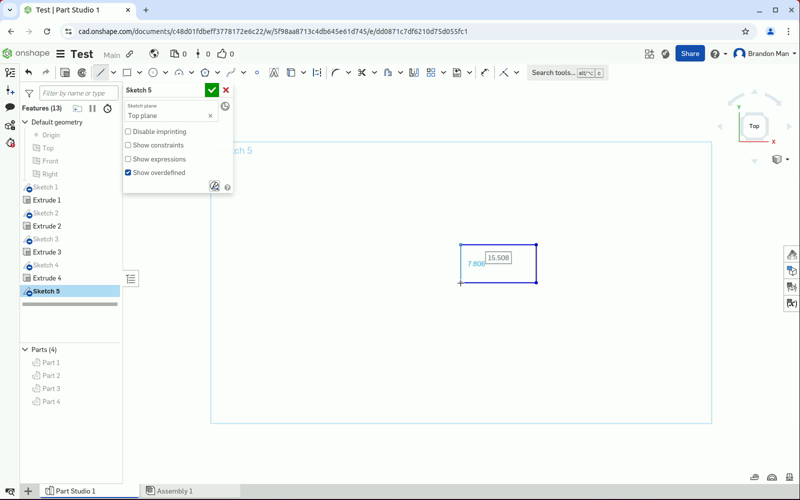
key(esc)
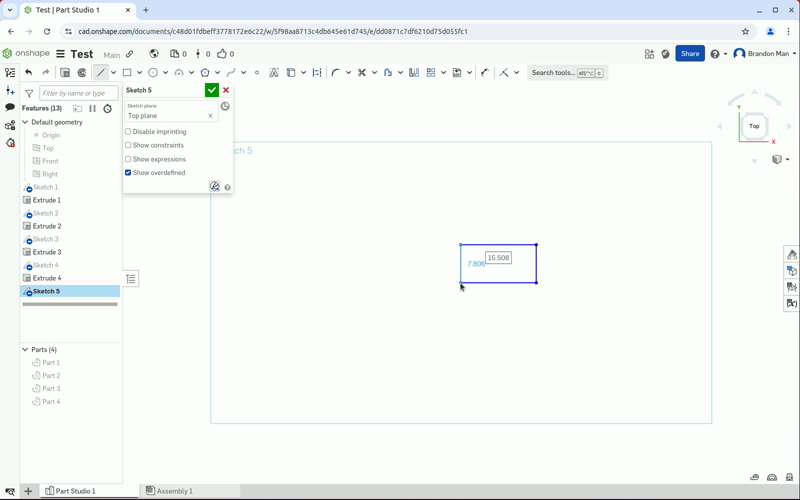
mouse_move(486, 267)
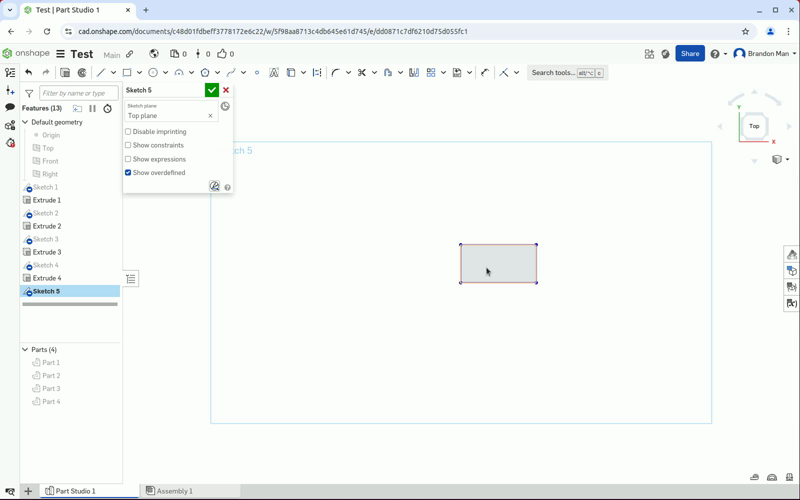
click(486, 267)
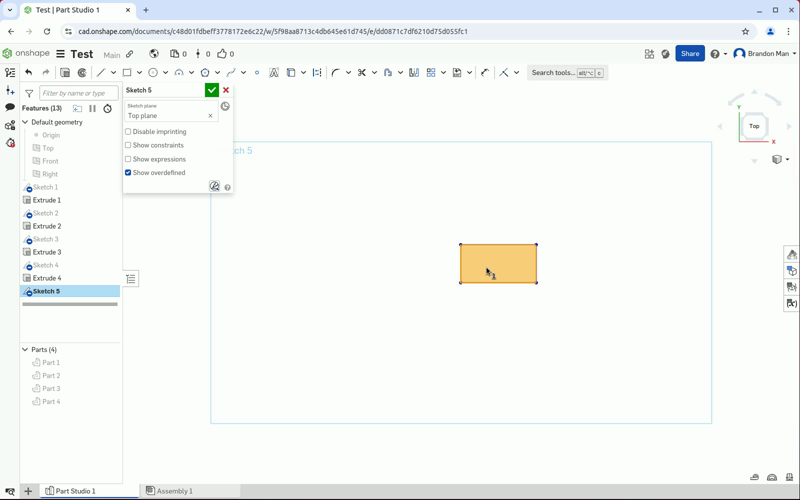
mouse_move(73, 352)
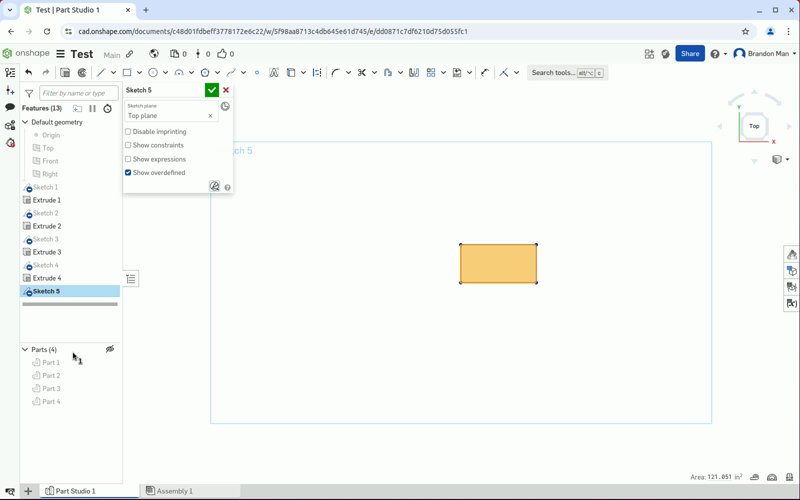
key(shift+y)
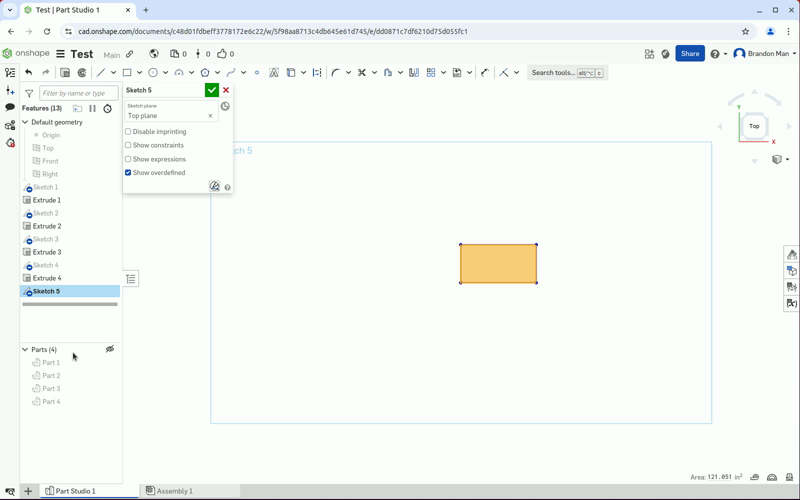
key(shift+e)
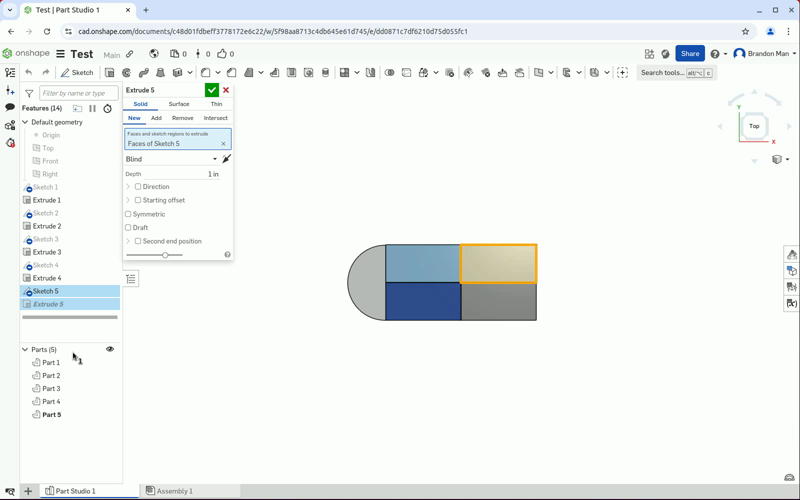
mouse_move(143, 106)
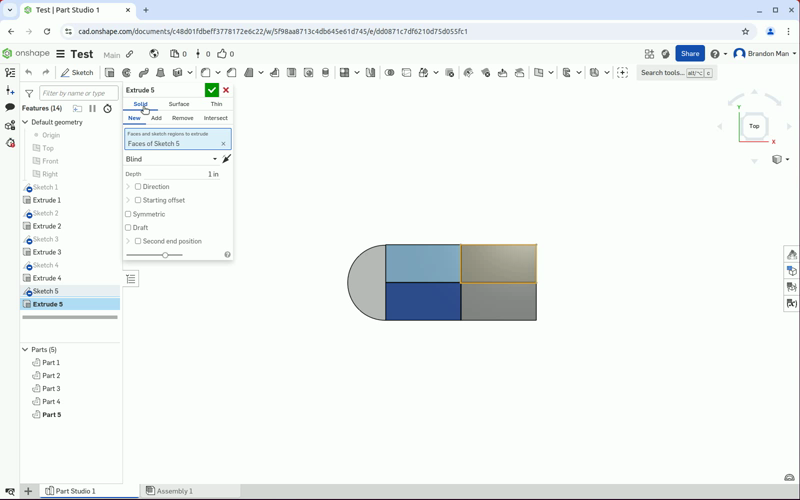
click(143, 106)
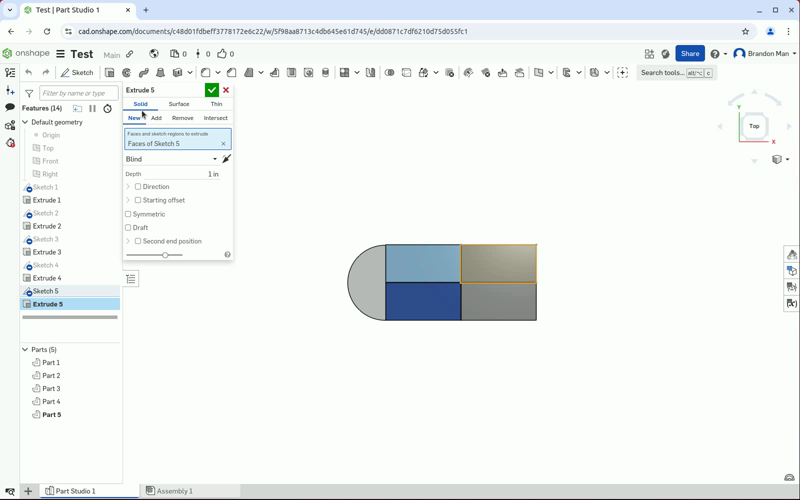
mouse_move(137, 120)
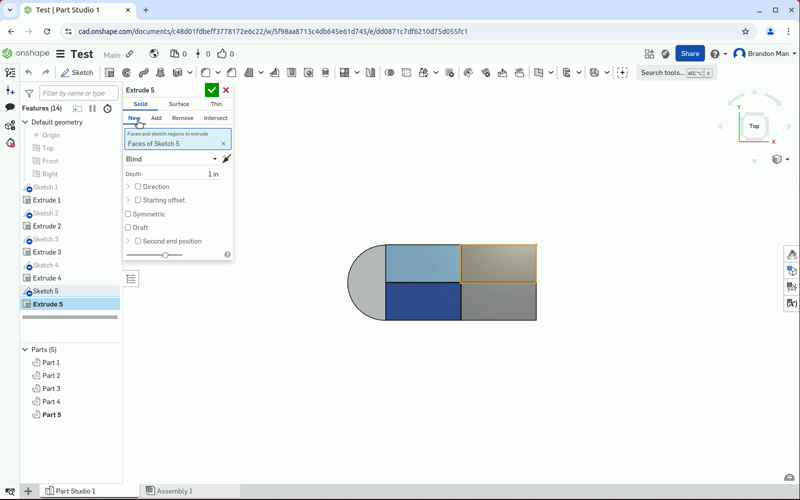
click(137, 120)
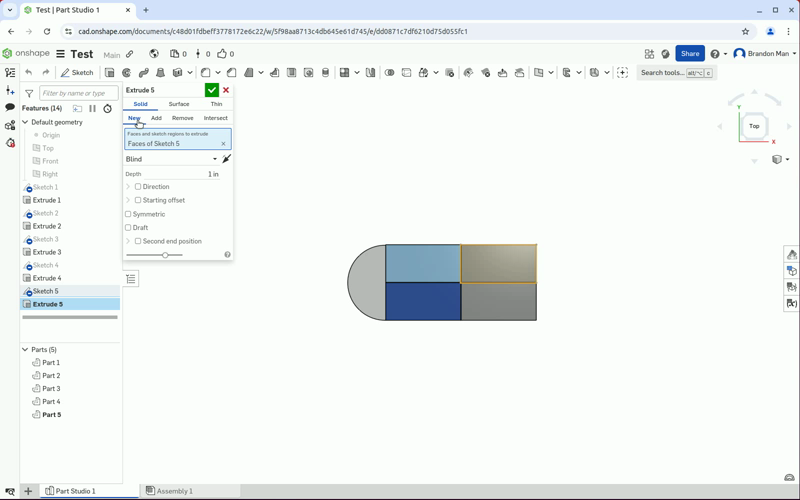
key(tab, 4)
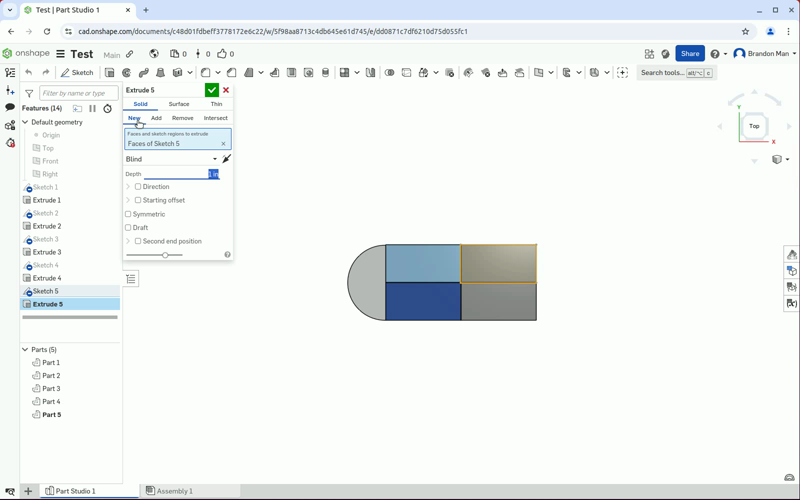
text(1.926)
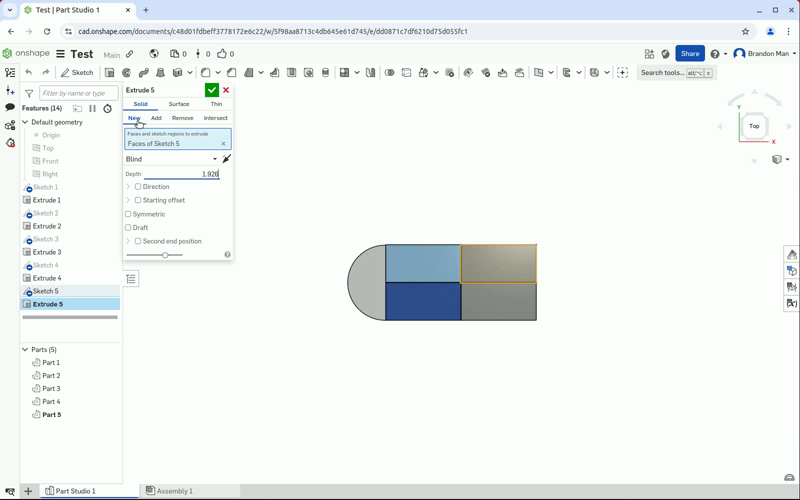
key(enter)
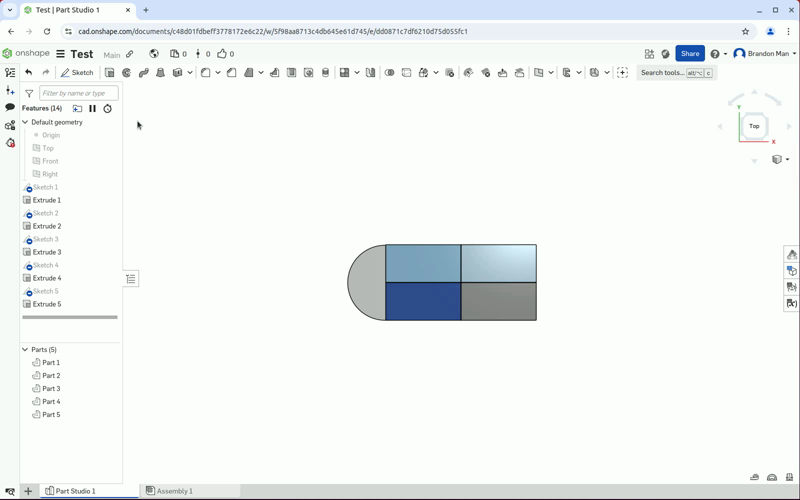
key(shift+h)
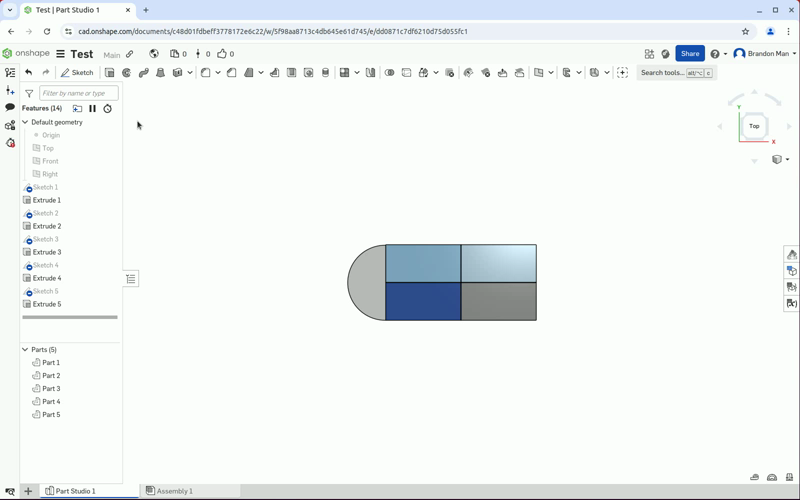
key(shift+h)
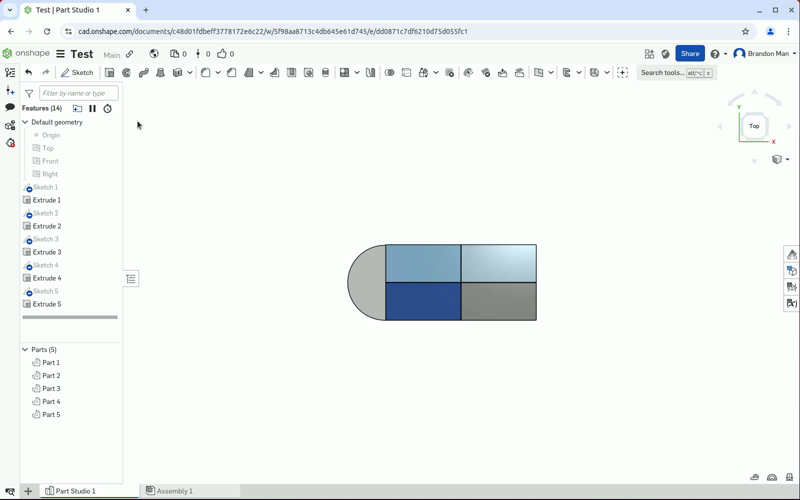
mouse_move(73, 189)
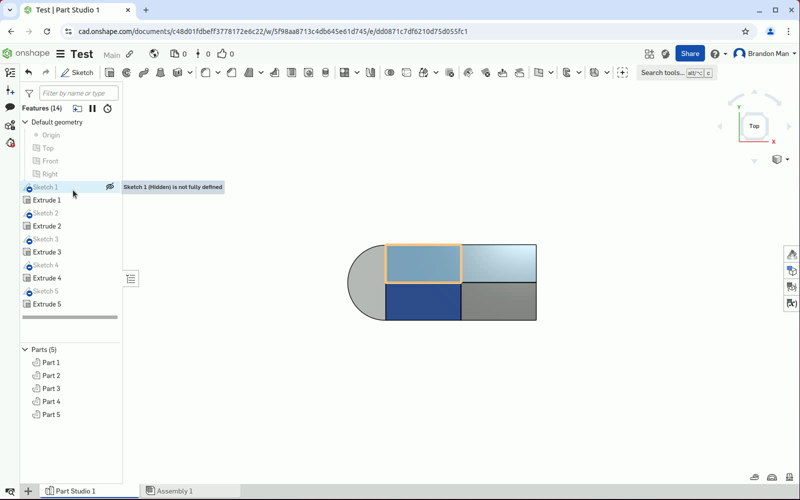
click(73, 189)
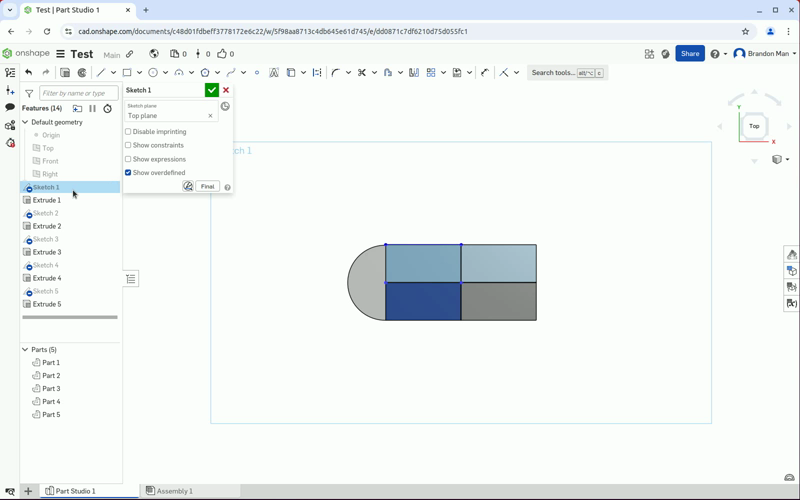
mouse_move(229, 92)
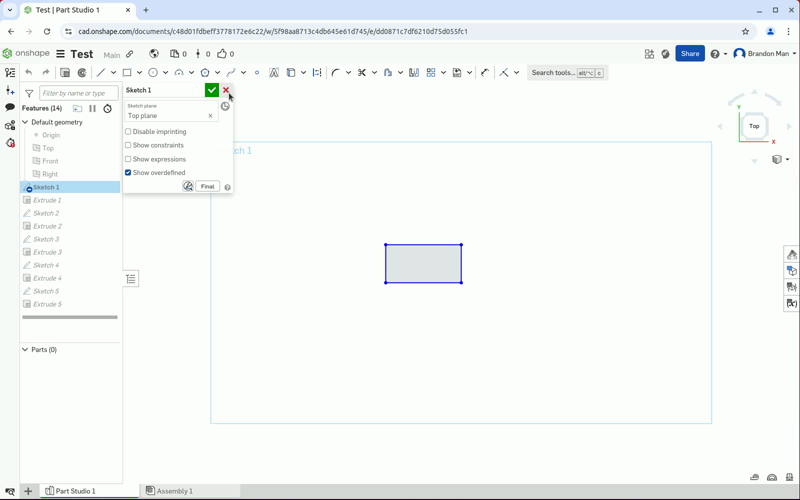
click(229, 92)
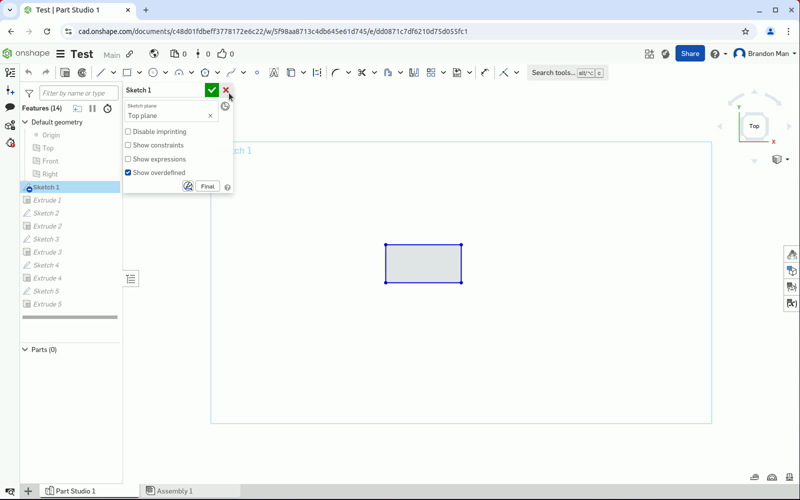
key(shift+s)
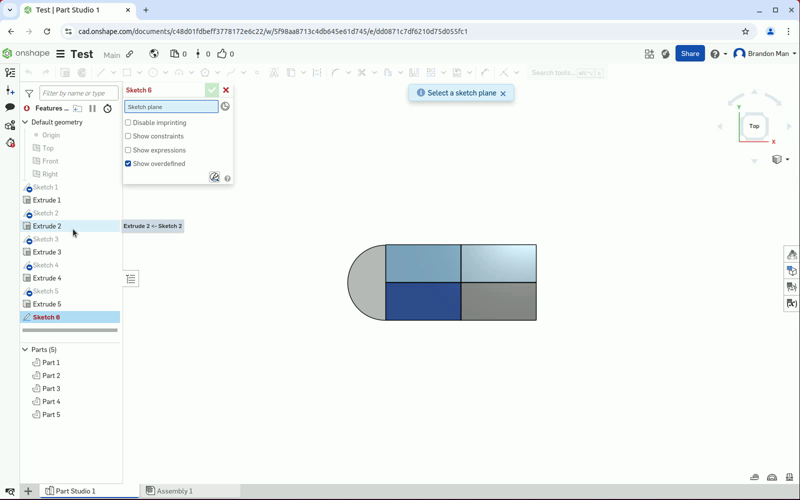
scroll(3)
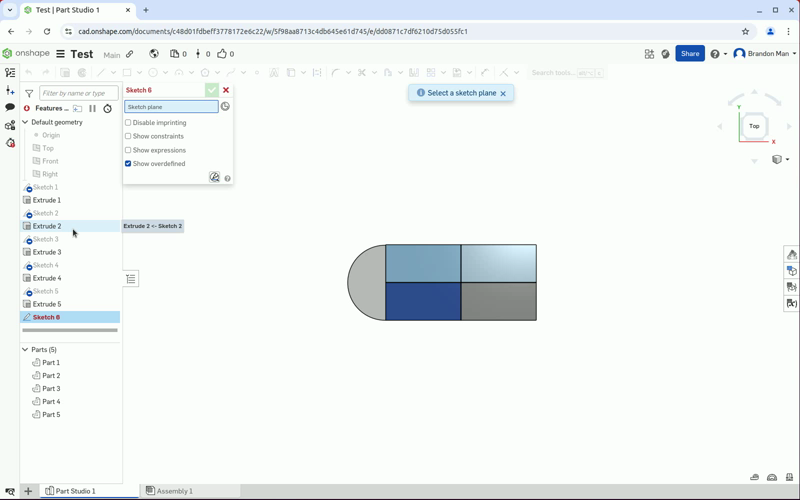
mouse_move(73, 150)
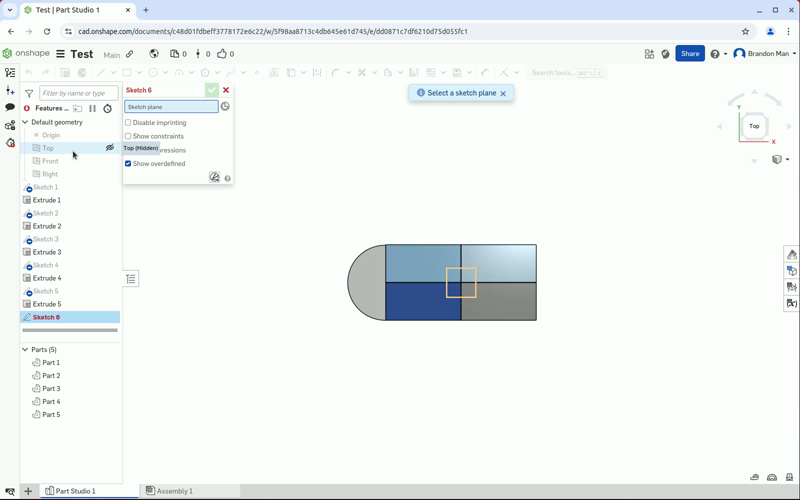
click(73, 150)
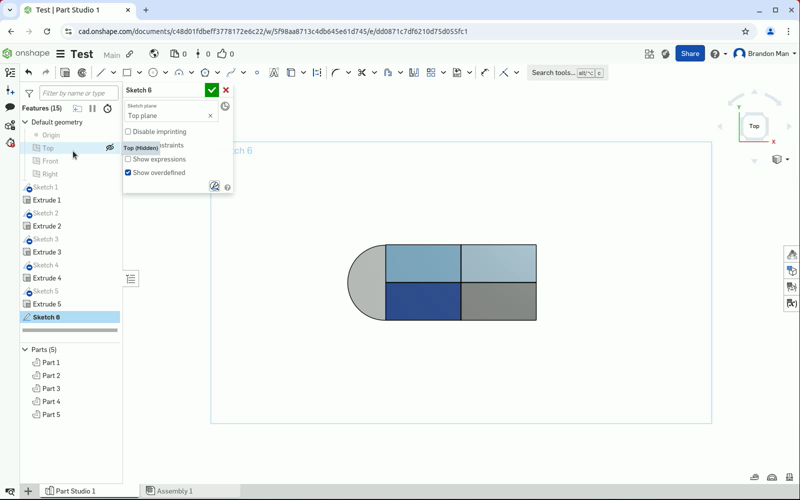
mouse_move(73, 352)
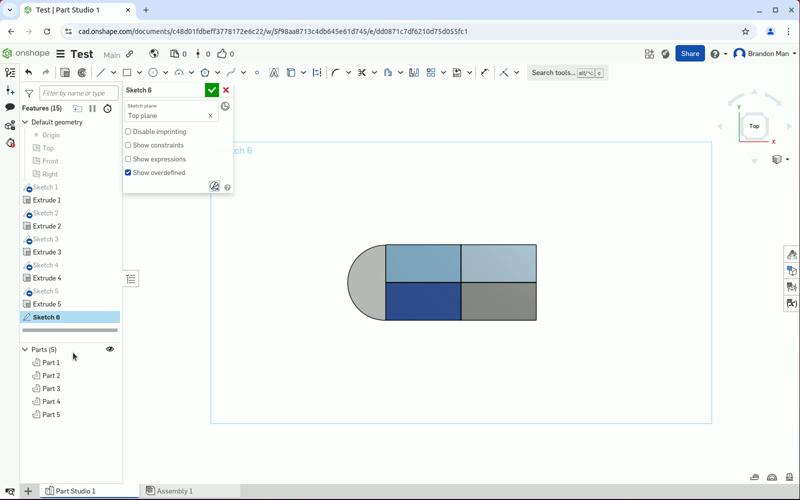
key(y)
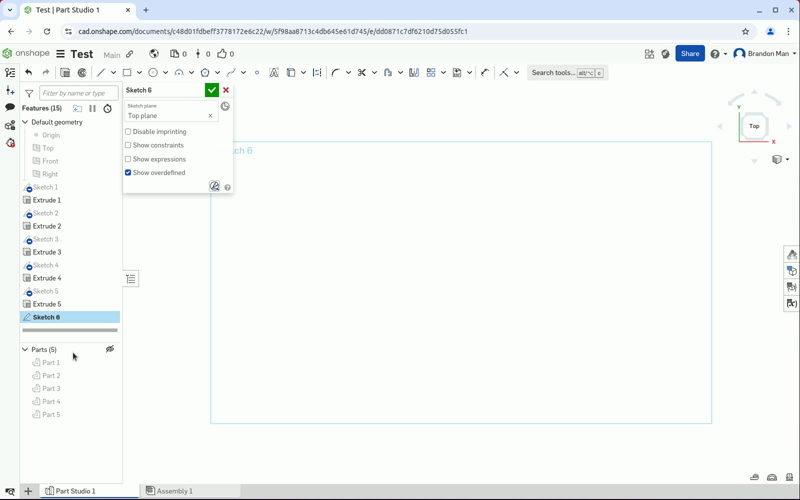
key(a)
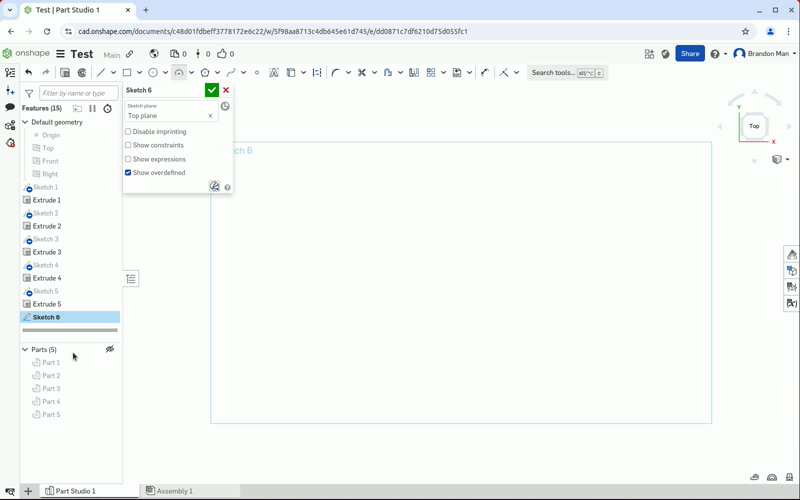
key_down(shift)
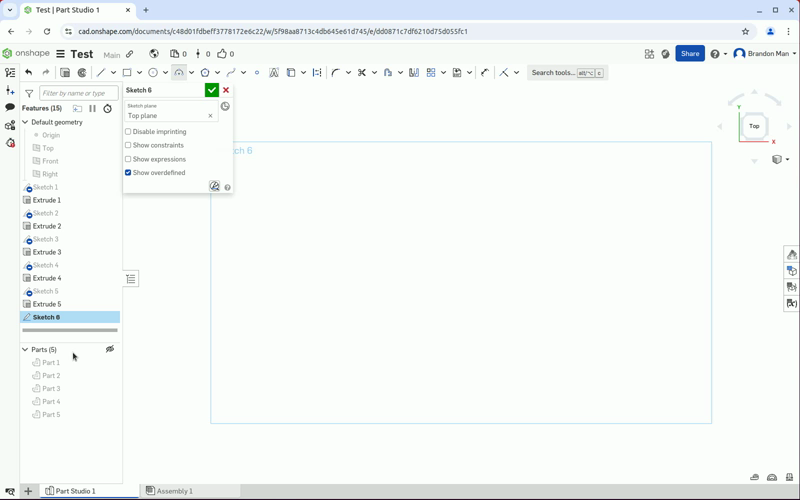
mouse_move(535, 320)
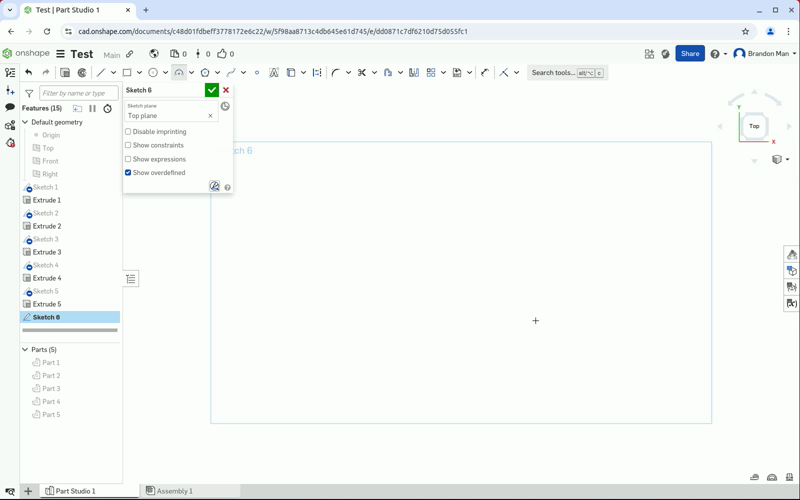
click(535, 320)
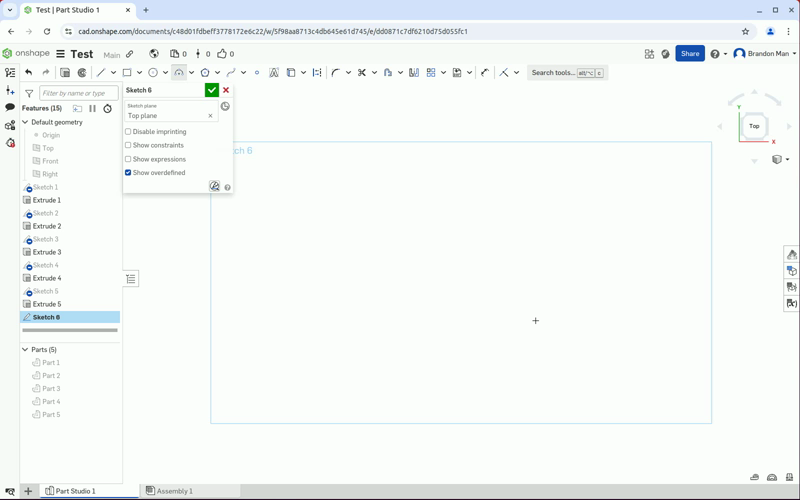
key_up(shift)
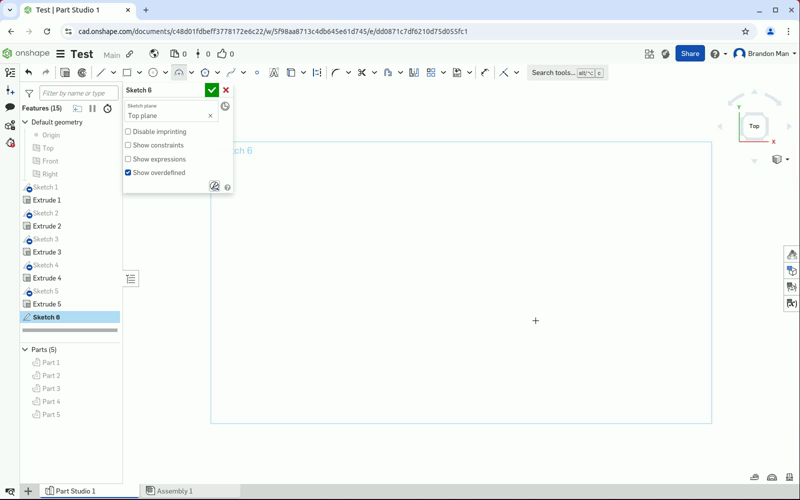
key_down(shift)
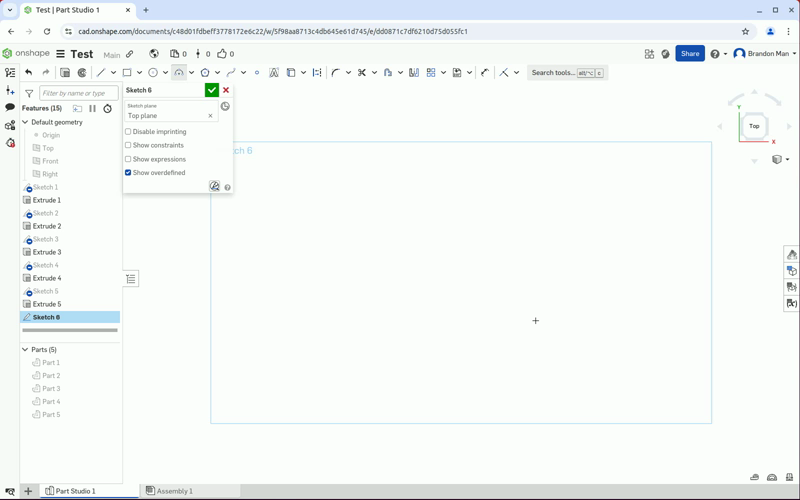
mouse_move(535, 245)
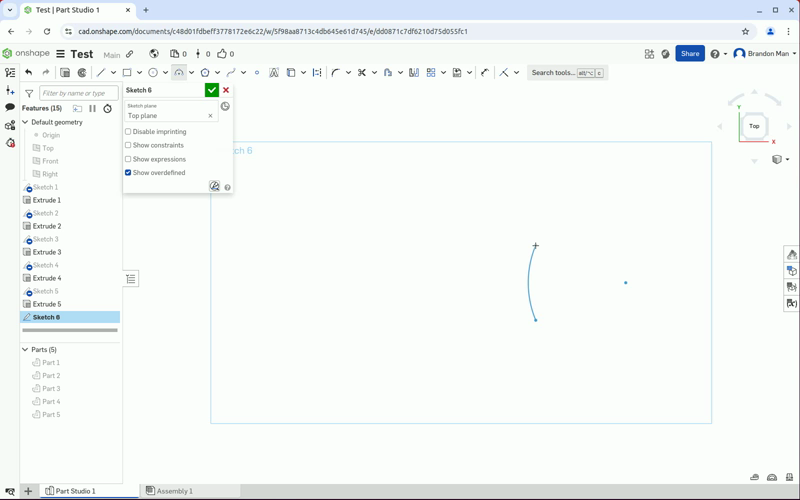
click(535, 245)
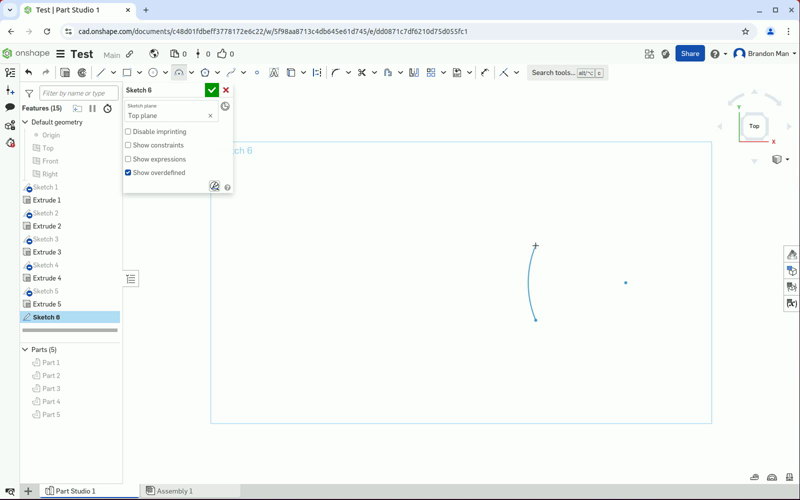
mouse_move(573, 282)
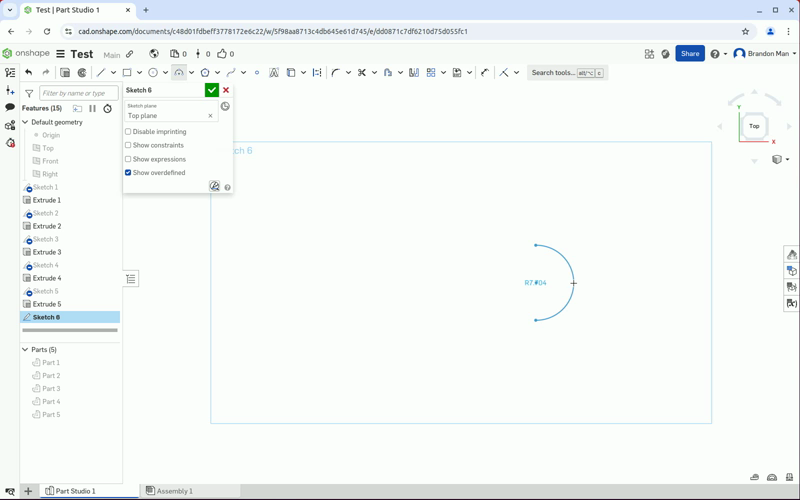
click(573, 282)
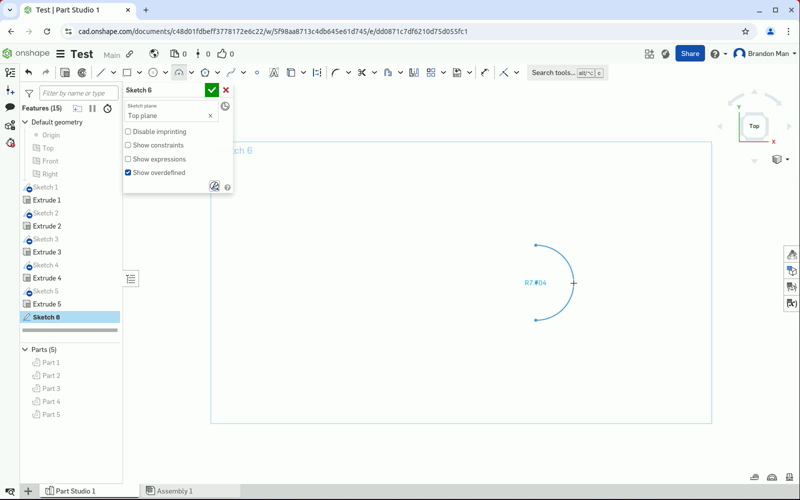
key_up(shift)
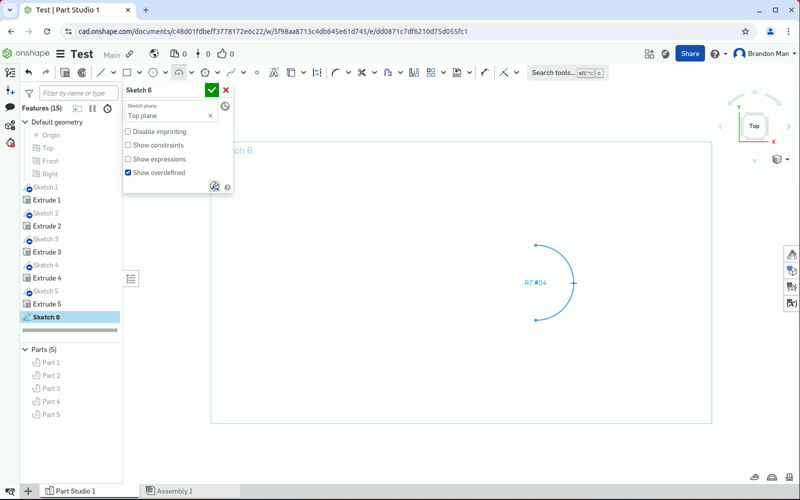
key(esc)
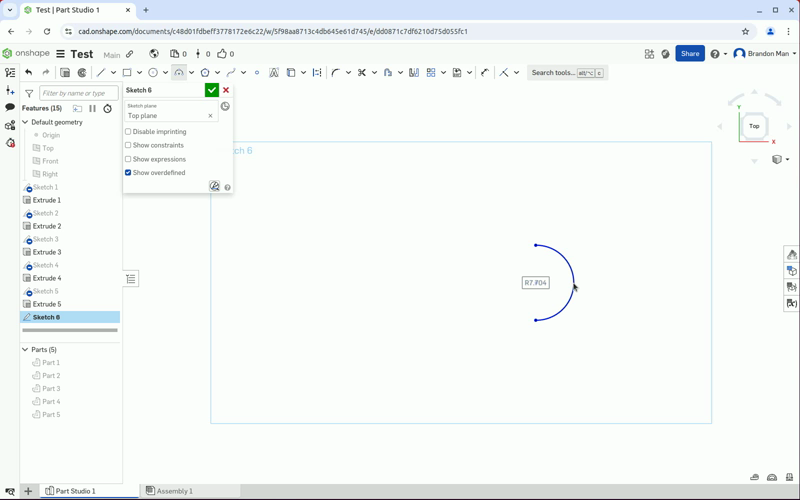
key(l)
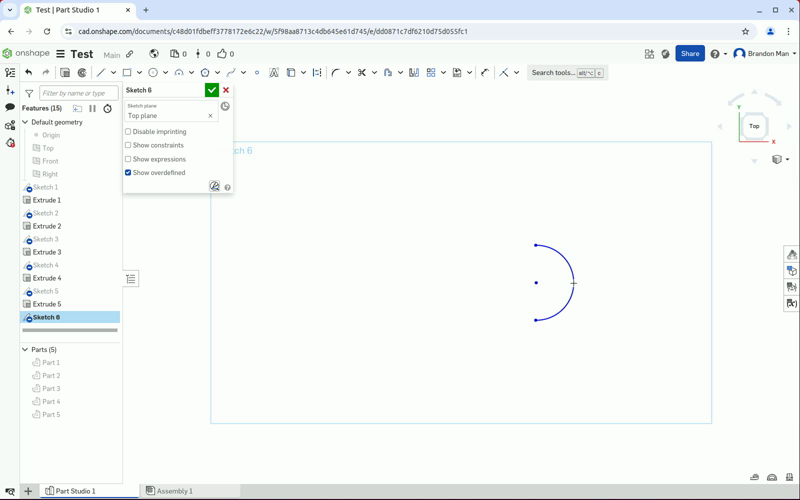
mouse_move(535, 245)
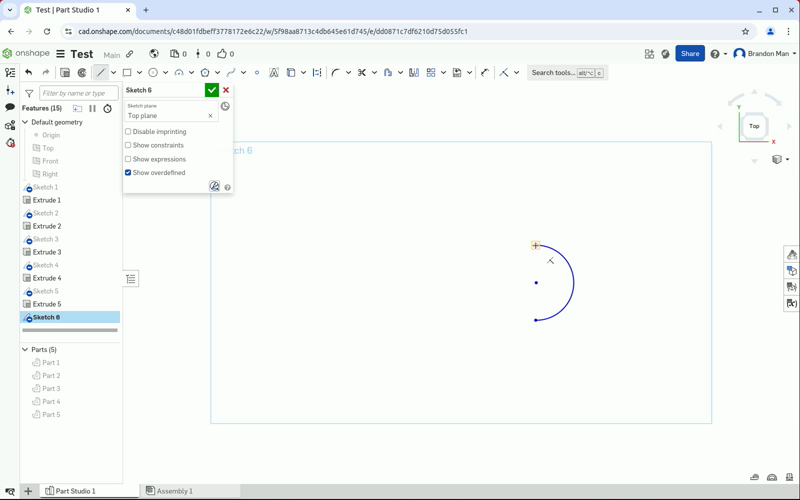
click(535, 245)
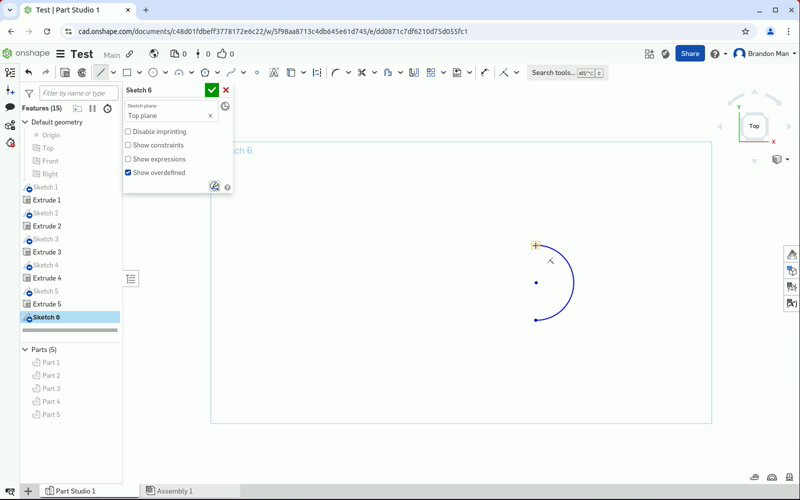
key_down(shift)
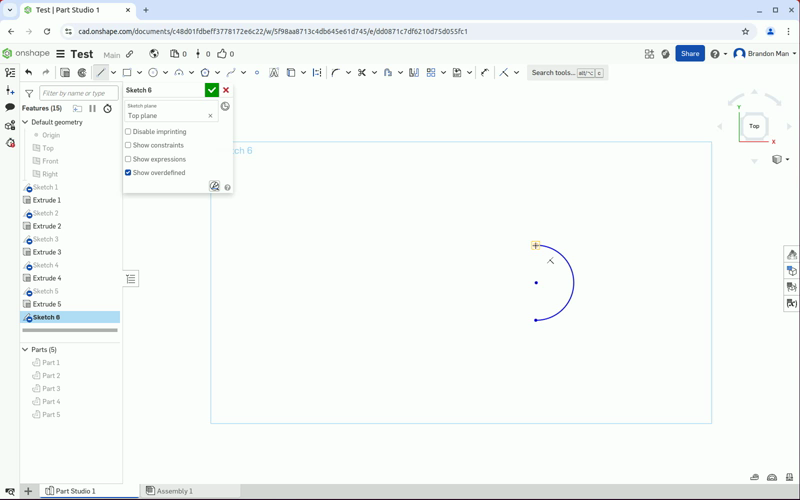
mouse_move(565, 245)
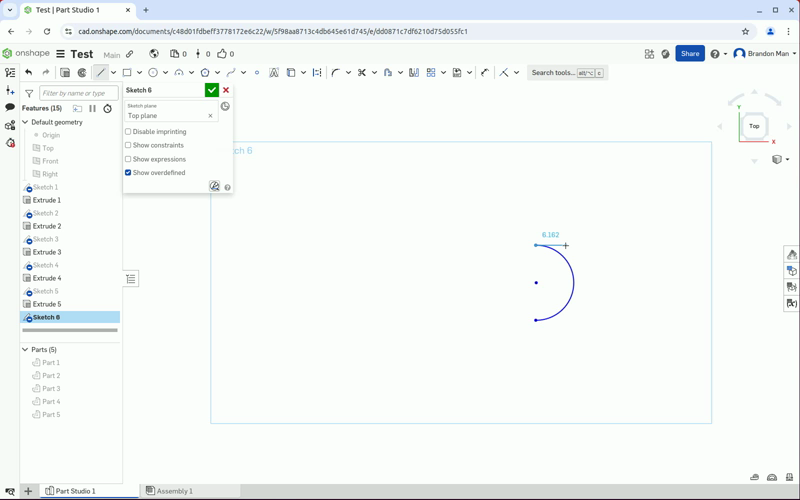
mouse_move(535, 282)
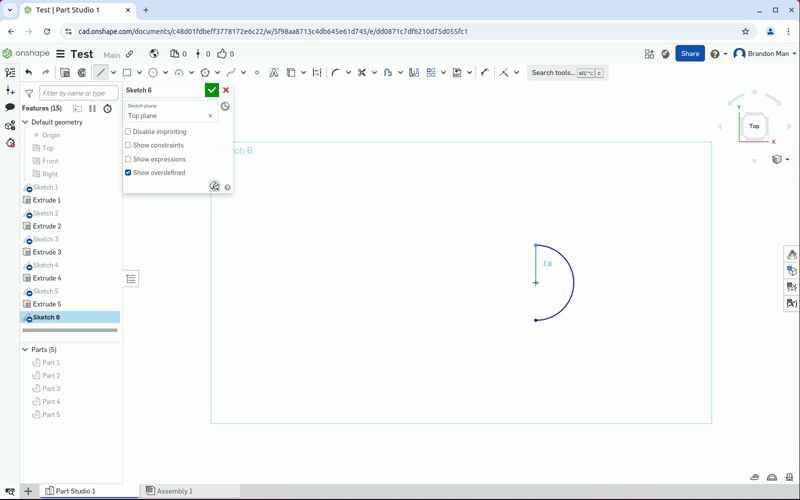
click(535, 282)
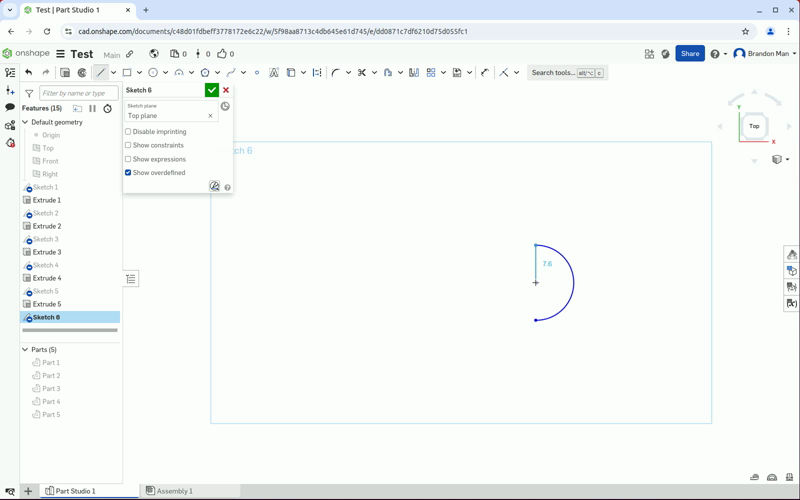
key_up(shift)
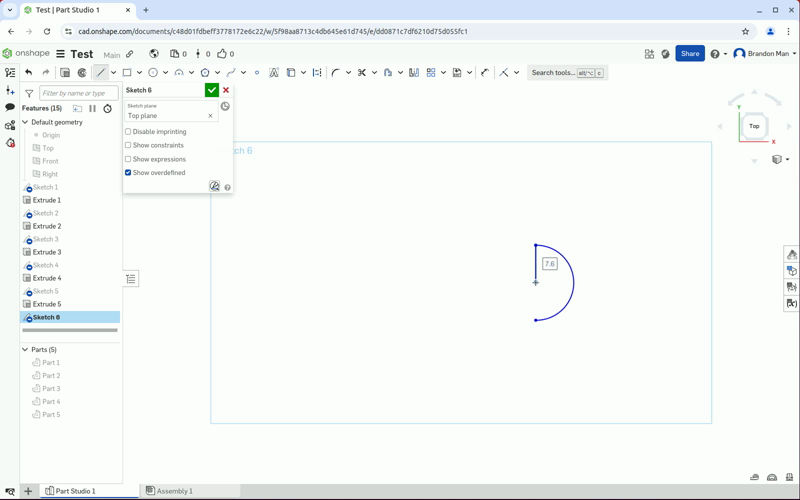
mouse_move(565, 282)
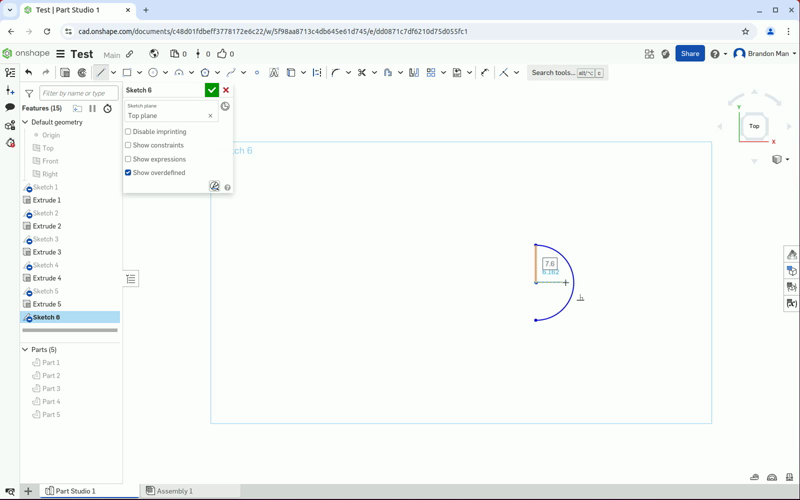
key_down(shift)
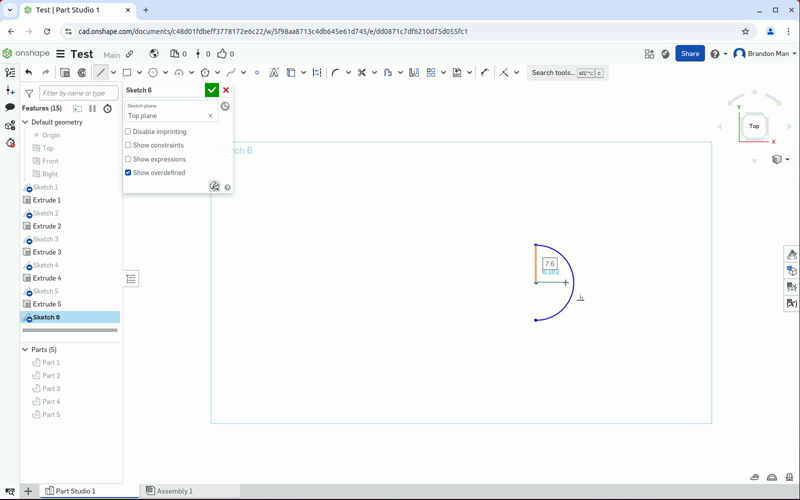
mouse_move(535, 320)
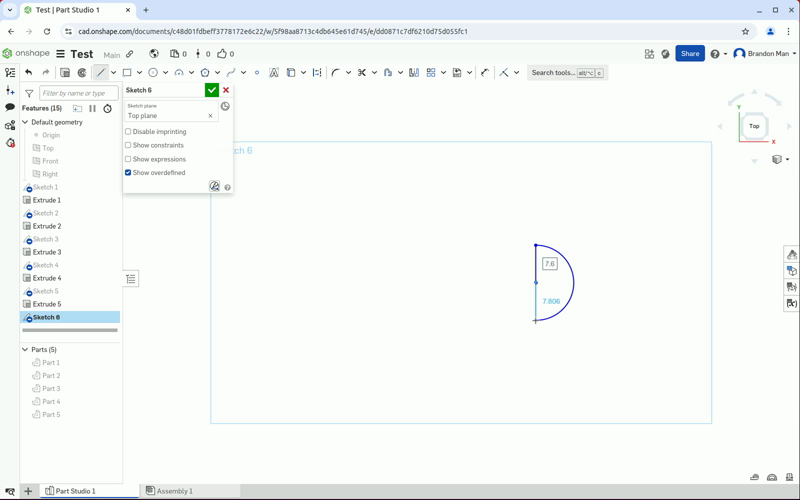
key_up(shift)
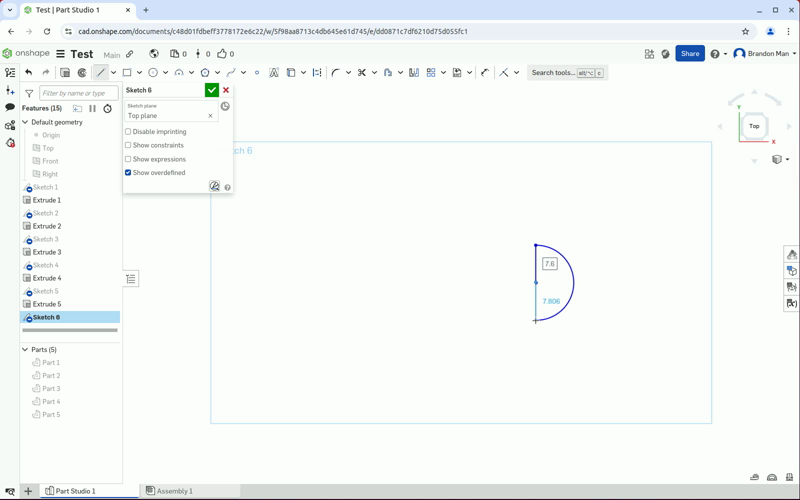
click(535, 320)
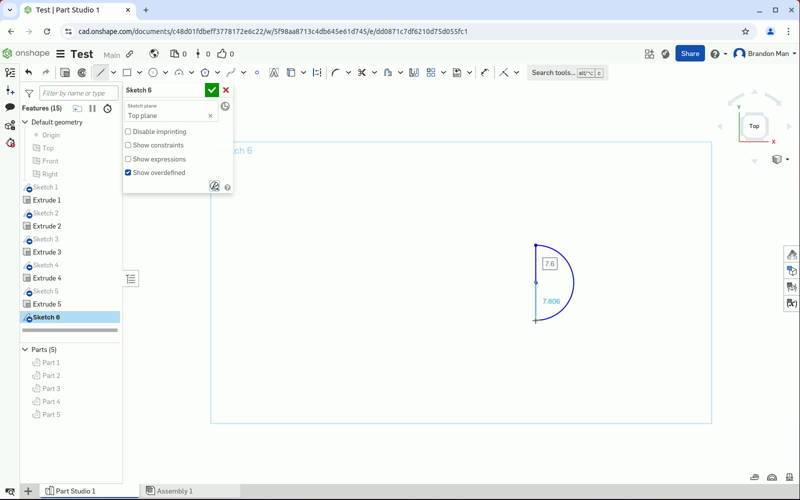
key(esc)
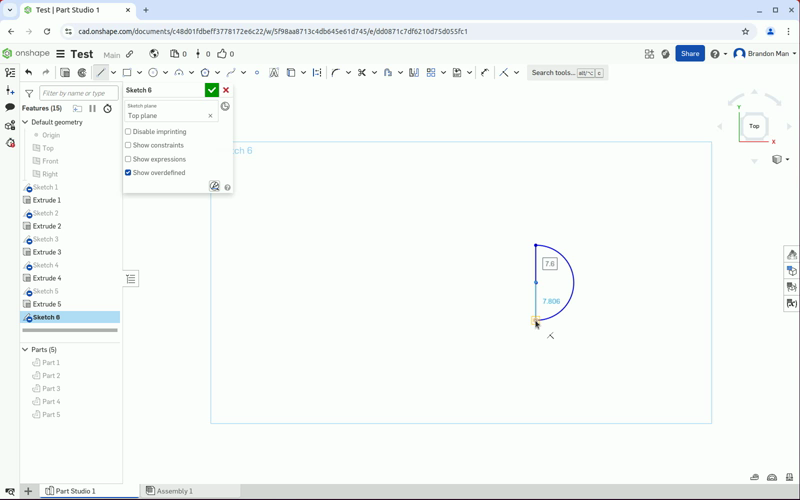
mouse_move(542, 284)
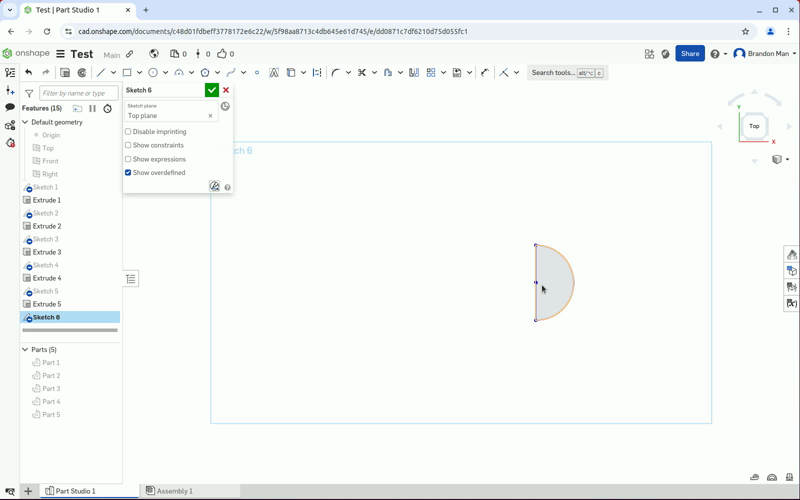
scroll(6)
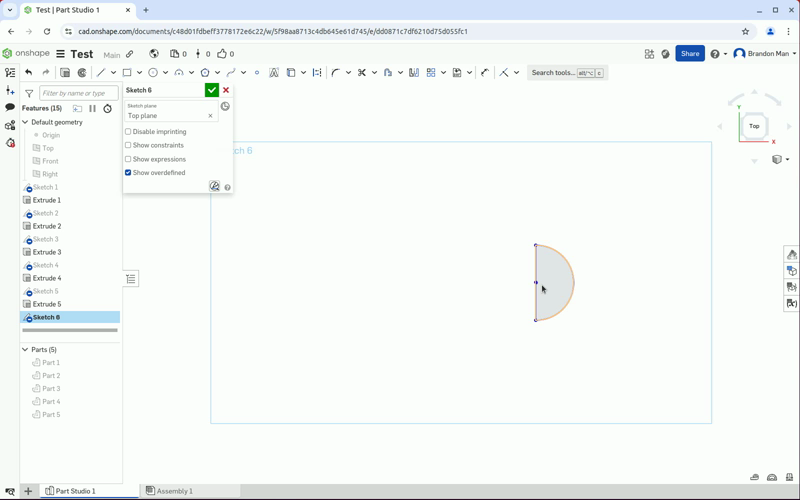
scroll(6)
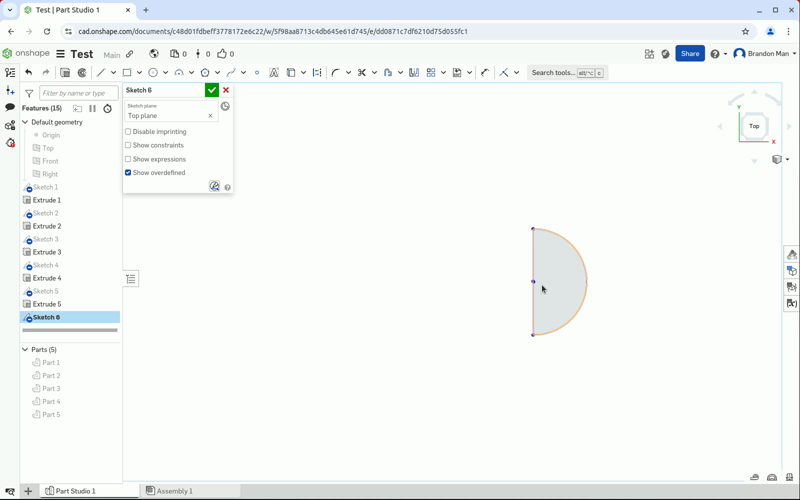
scroll(6)
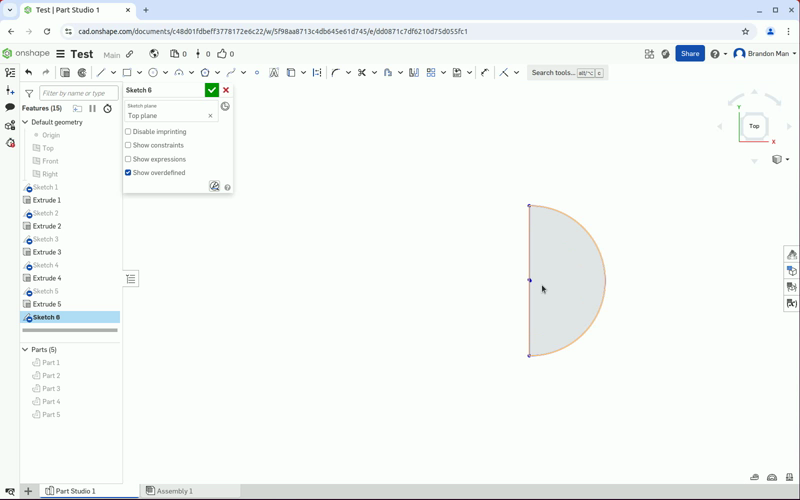
scroll(6)
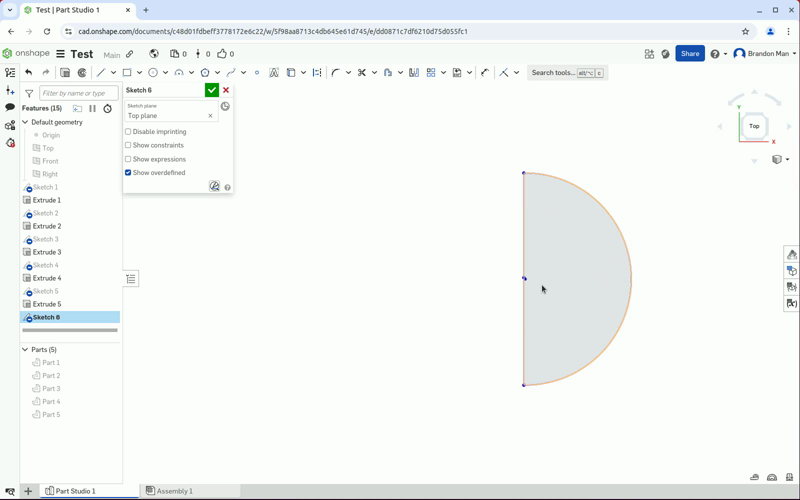
scroll(6)
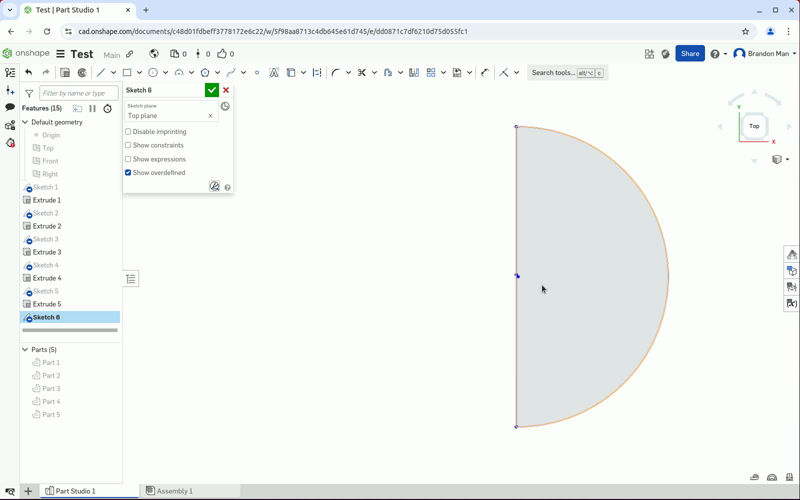
scroll(6)
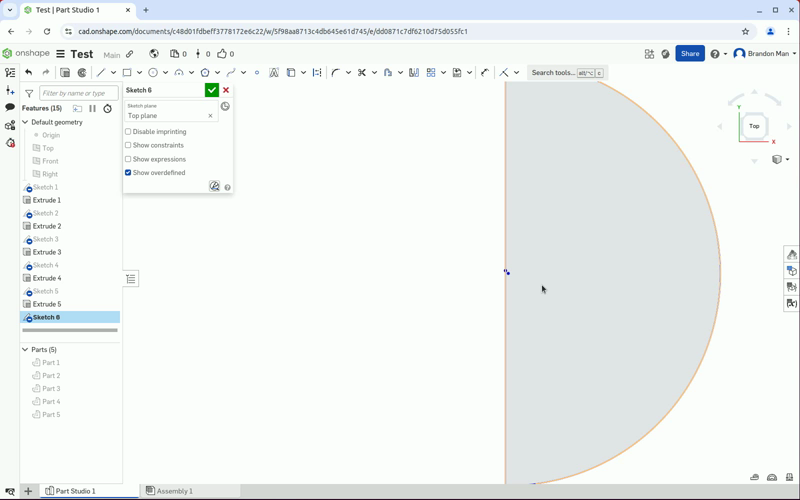
scroll(6)
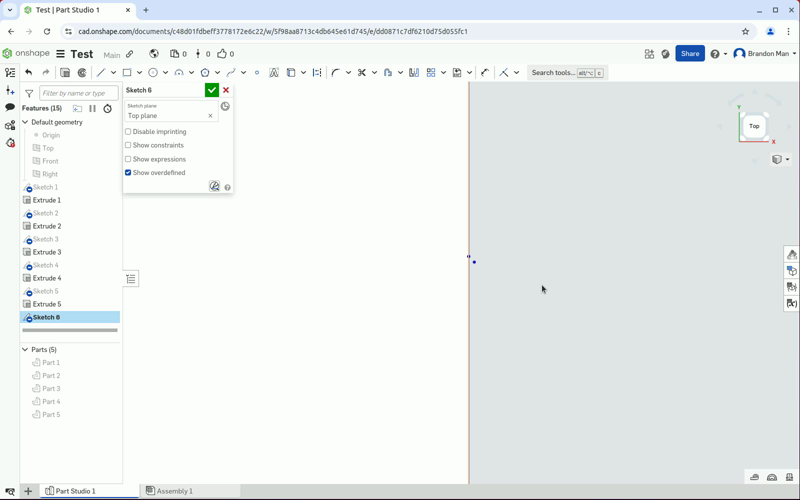
click(542, 284)
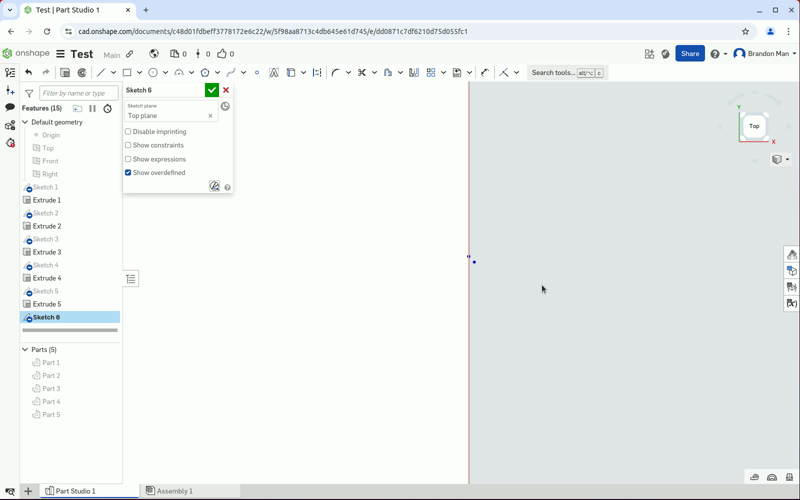
scroll(-6)
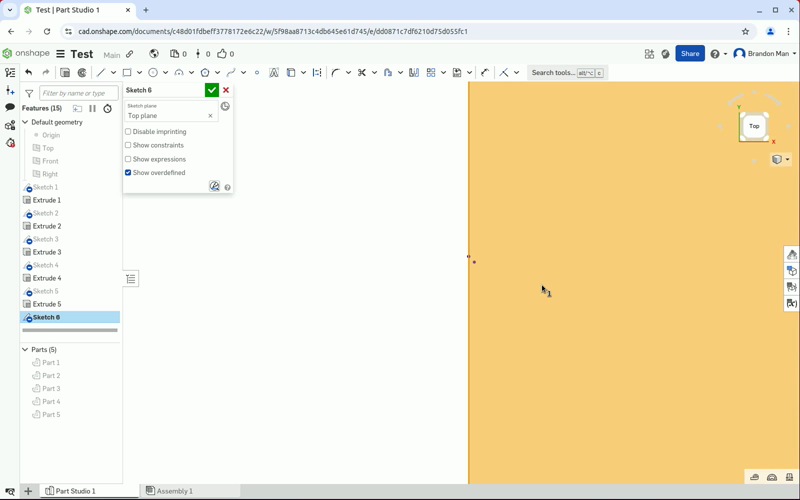
scroll(-6)
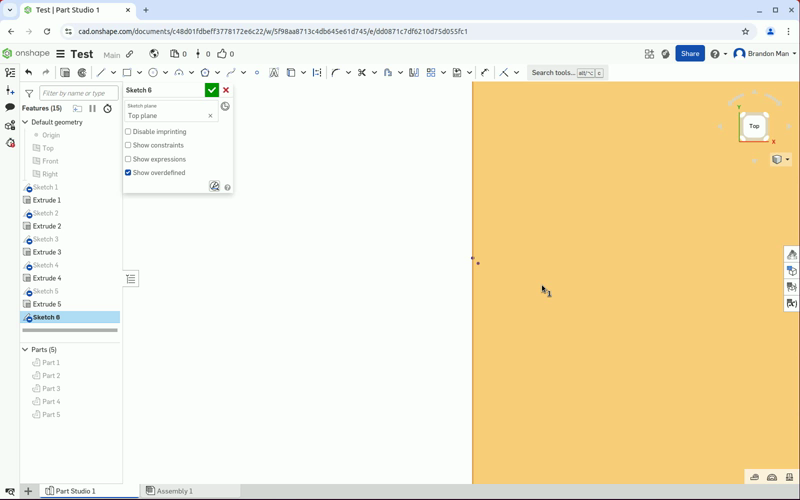
scroll(-6)
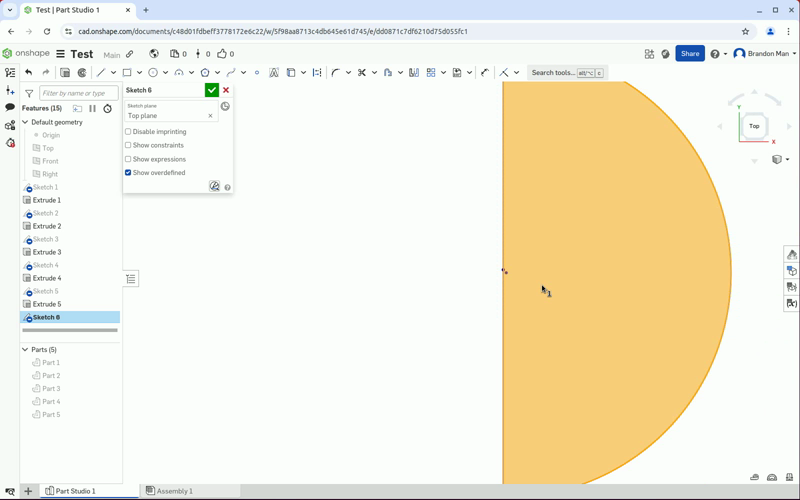
scroll(-6)
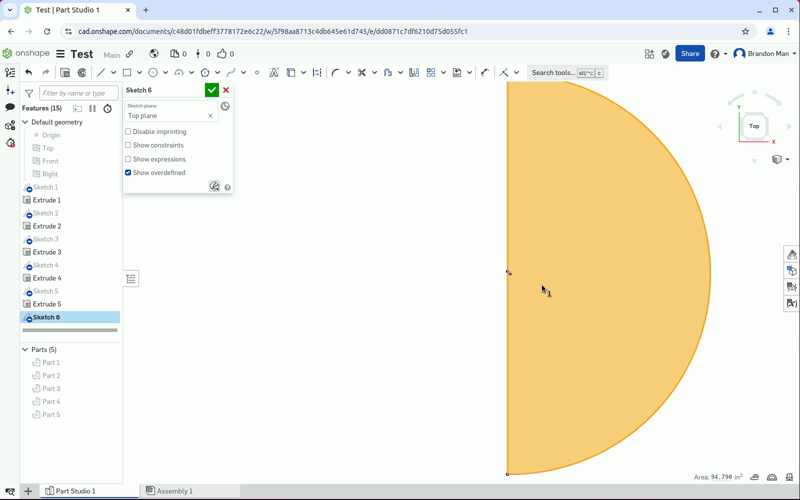
scroll(-6)
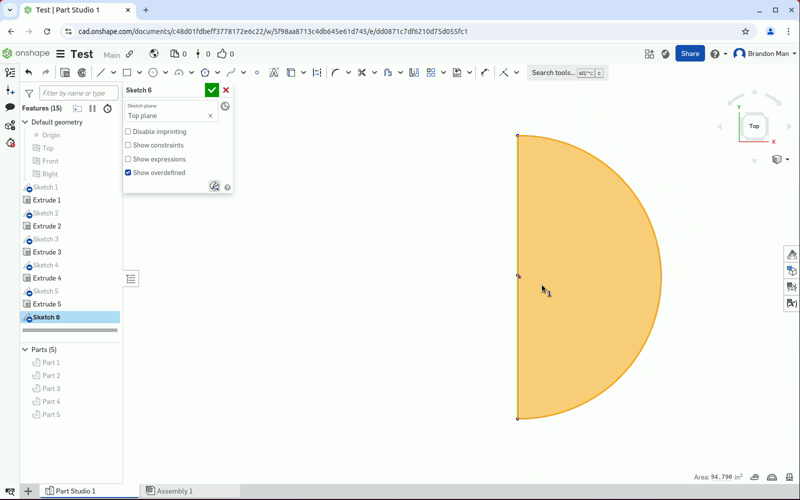
scroll(-6)
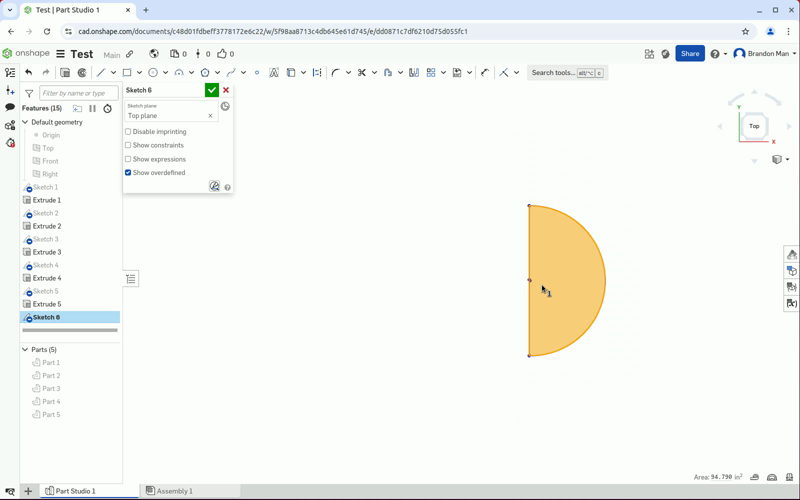
scroll(-6)
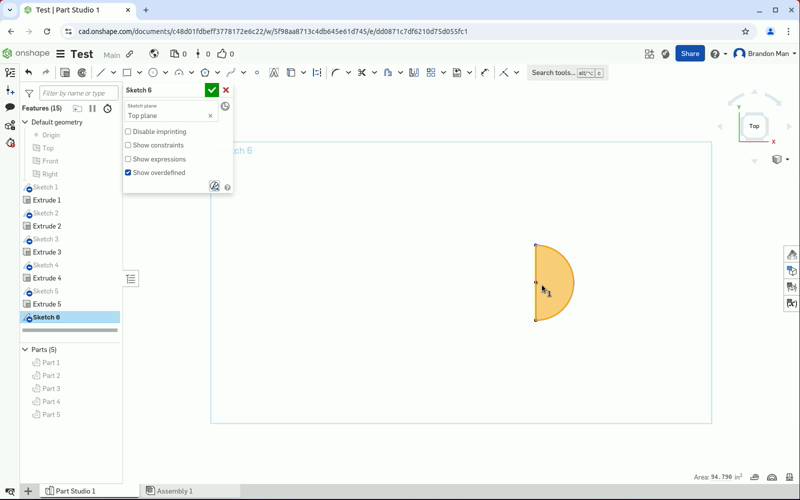
mouse_move(73, 352)
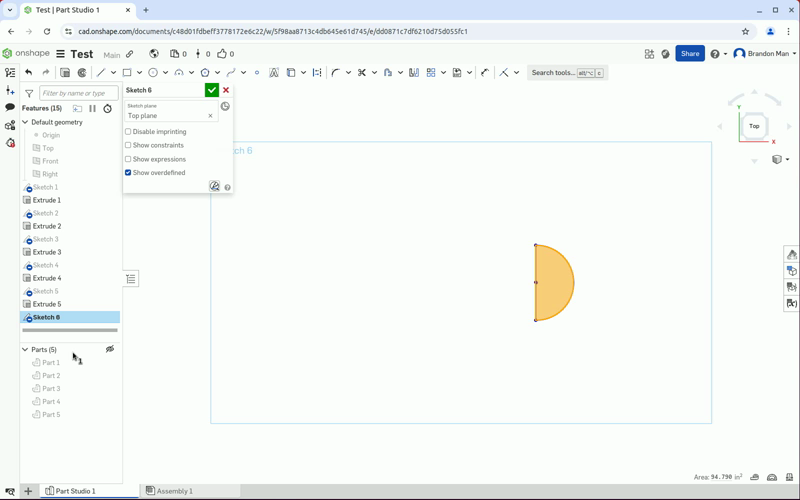
key(shift+y)
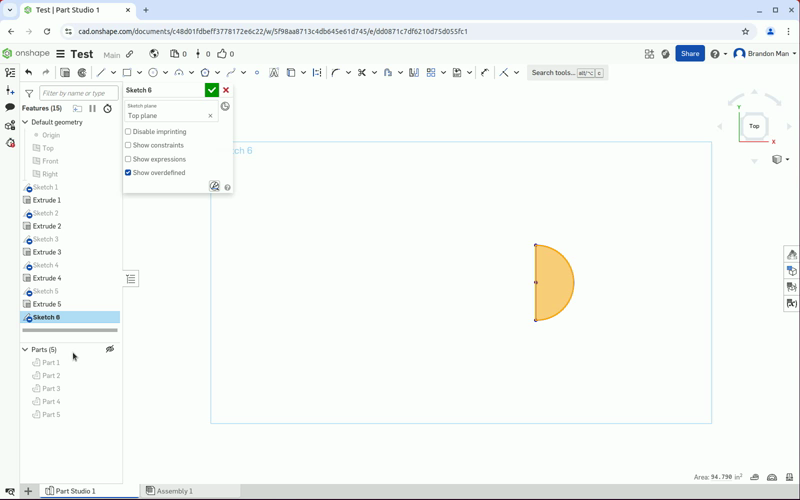
key(shift+e)
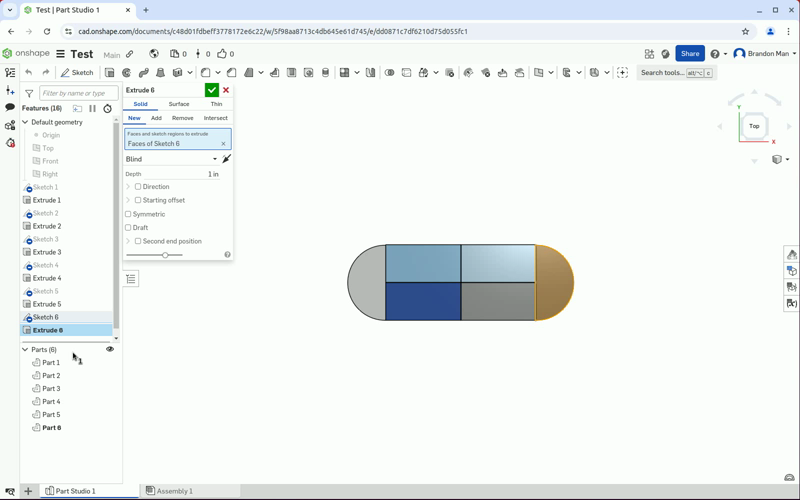
mouse_move(143, 106)
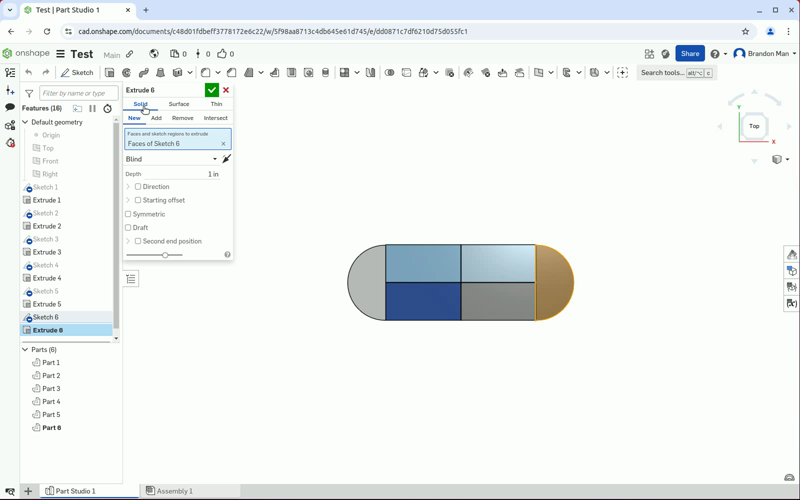
click(143, 106)
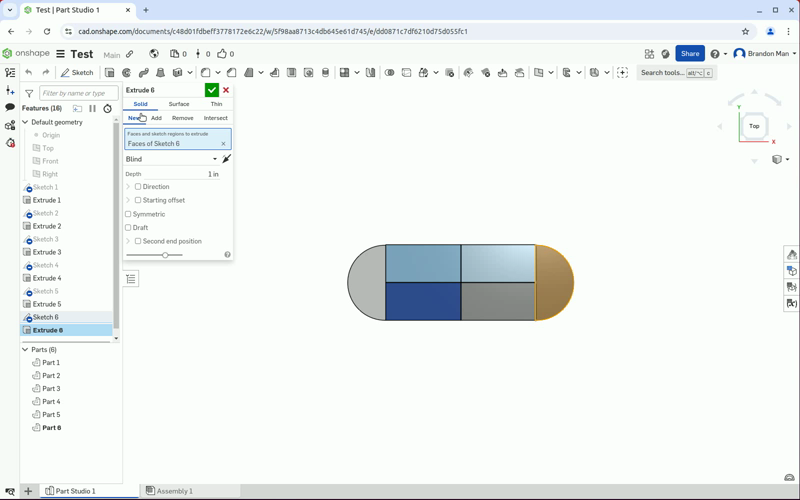
mouse_move(137, 120)
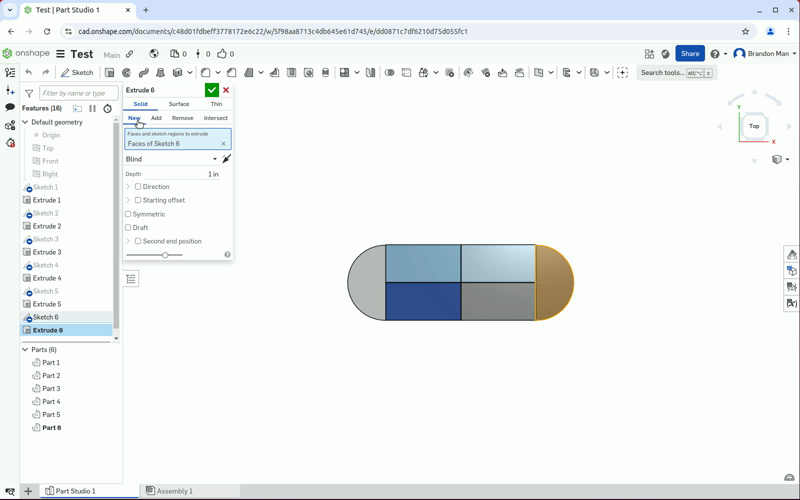
click(137, 120)
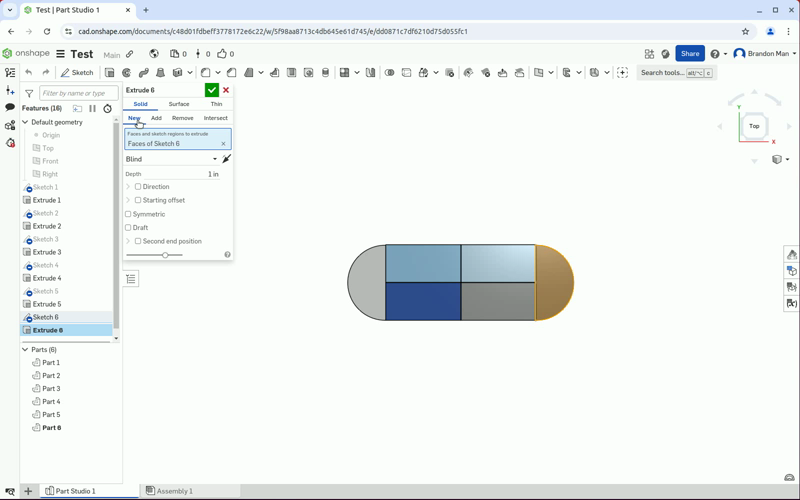
key(tab, 4)
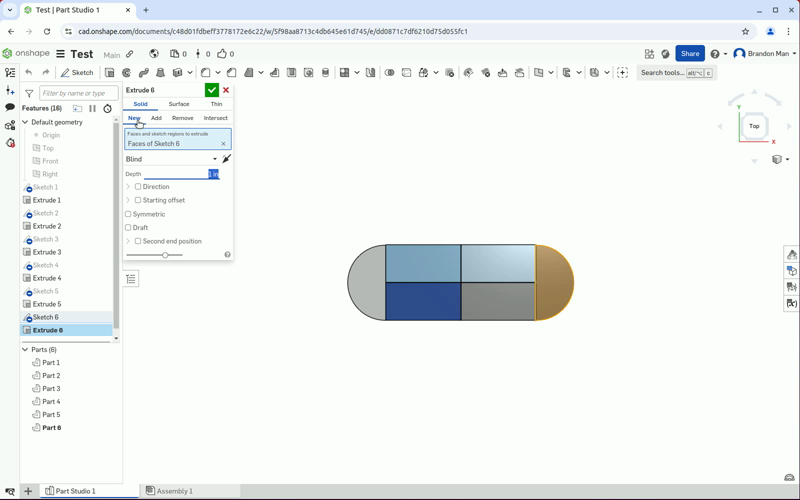
text(1.926)
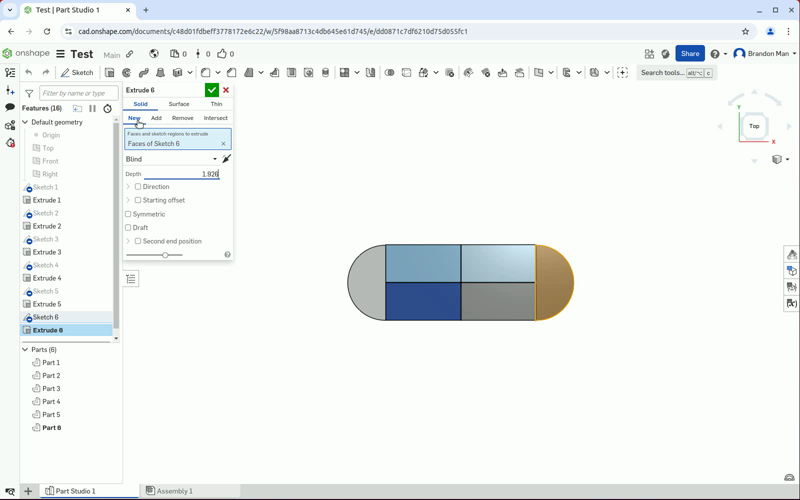
key(enter)
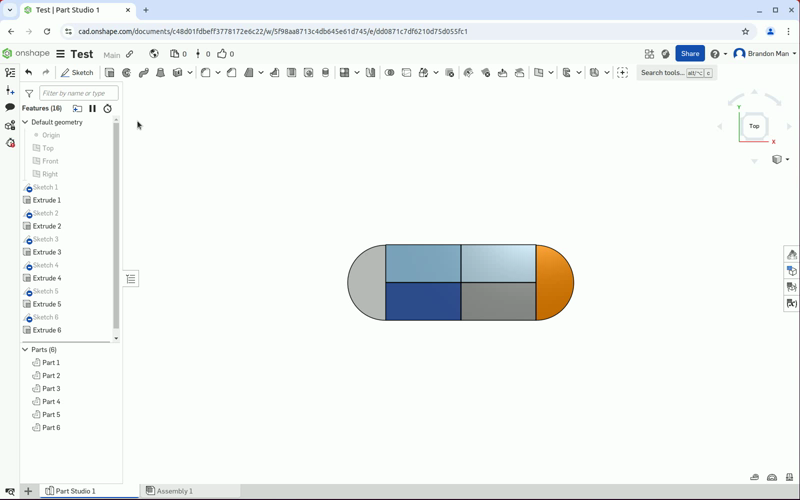
key(shift+h)
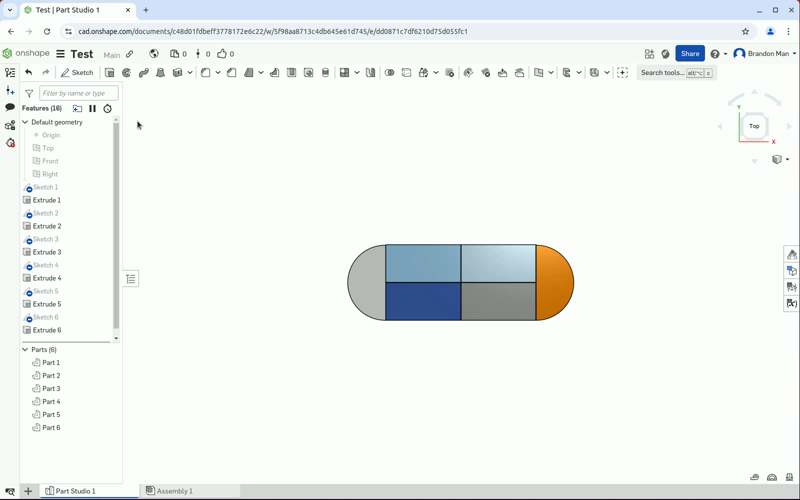
key(shift+h)
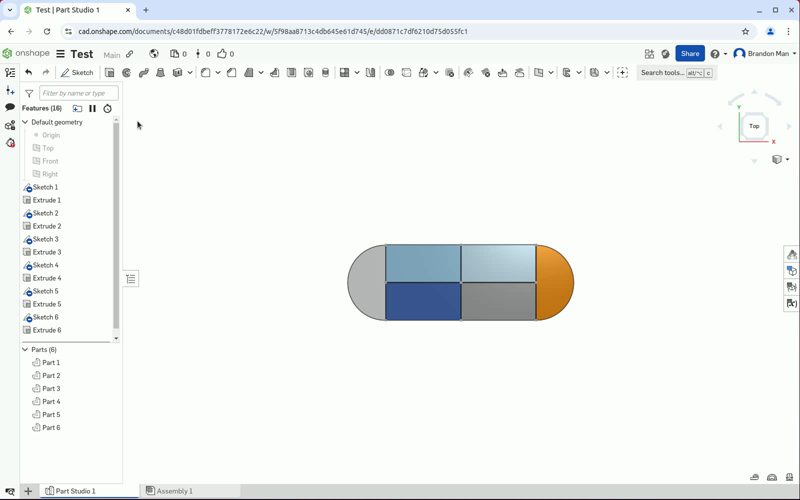
key(shift+7)
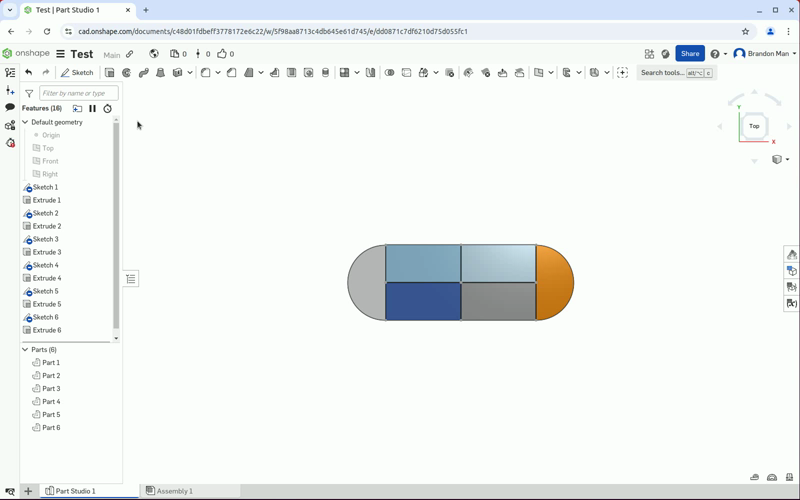
key(up, 3)
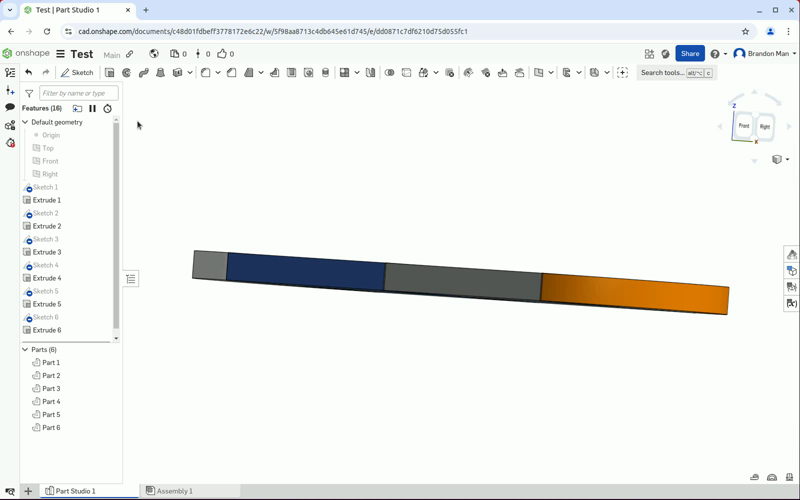
key(left, 3)
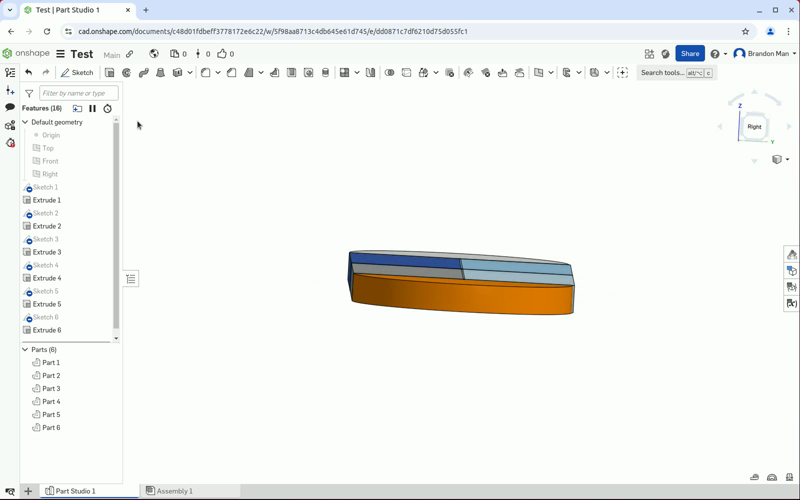
key(right, 3)
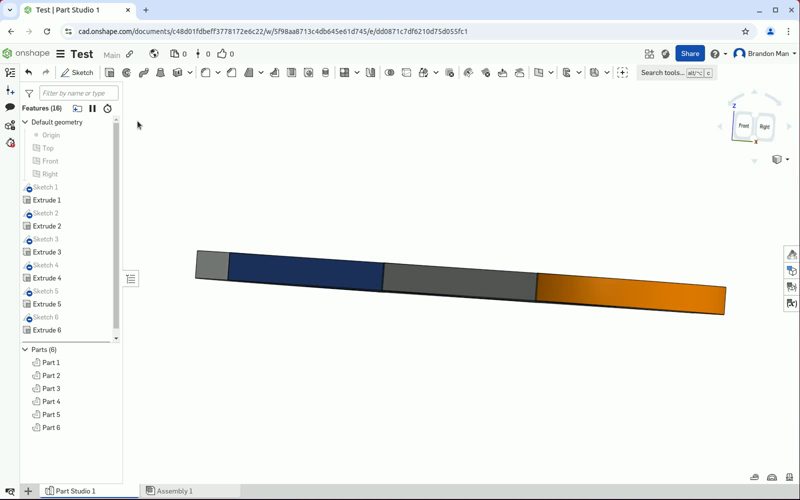
key(down, 3)
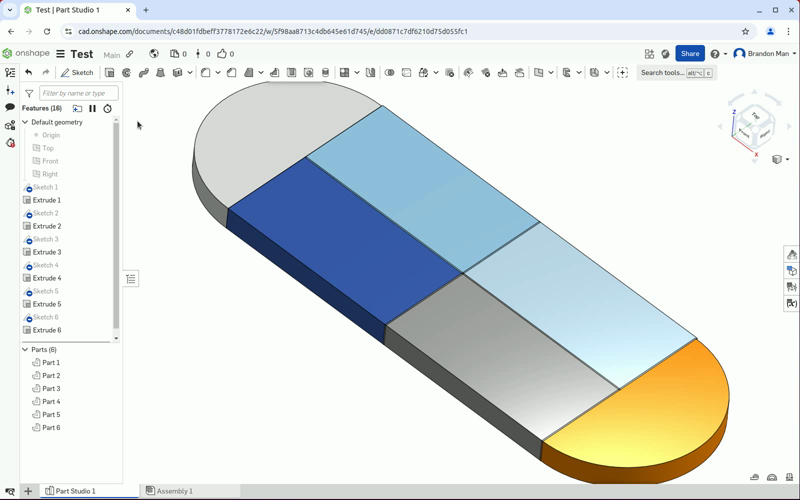
mouse_move(69, 189)
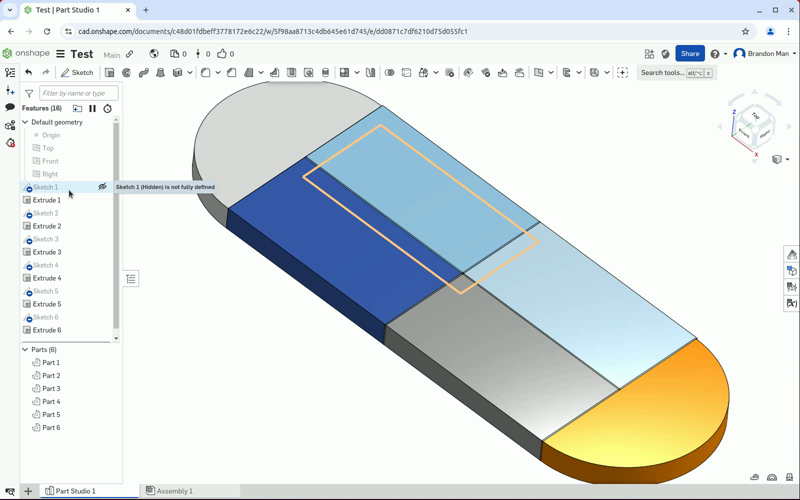
click(69, 189)